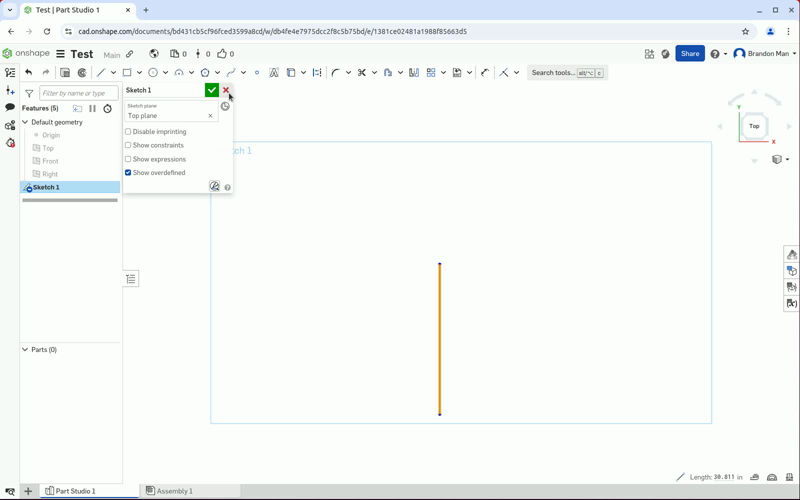
key(shift+h)
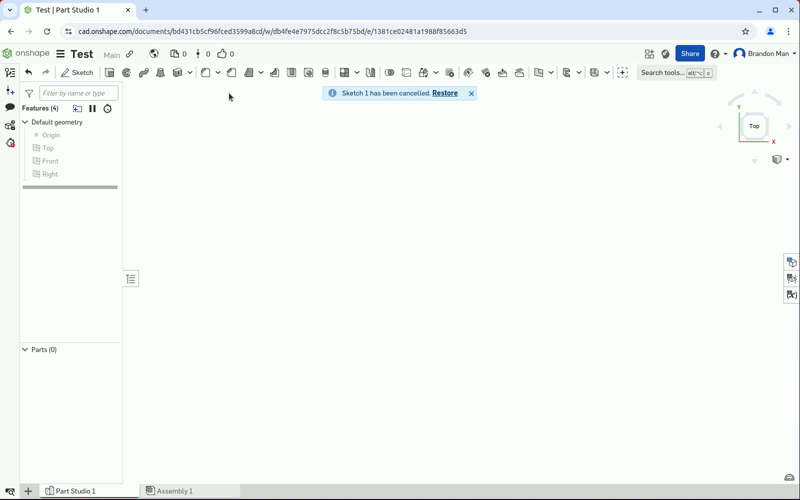
mouse_move(73, 352)
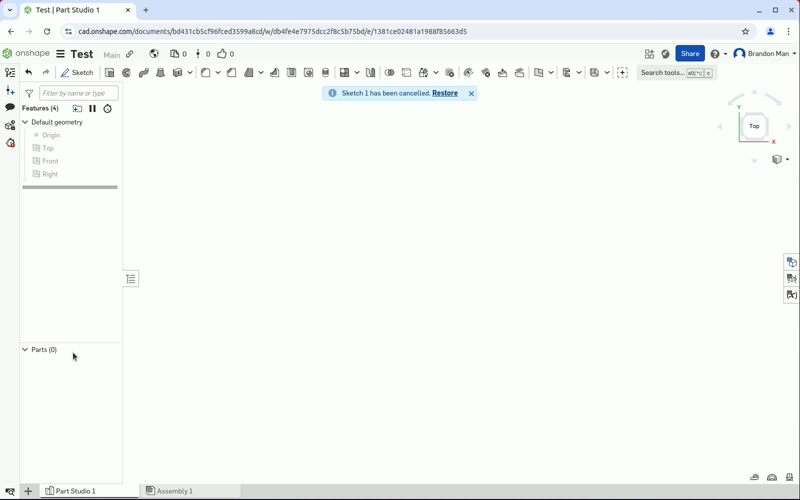
key(y)
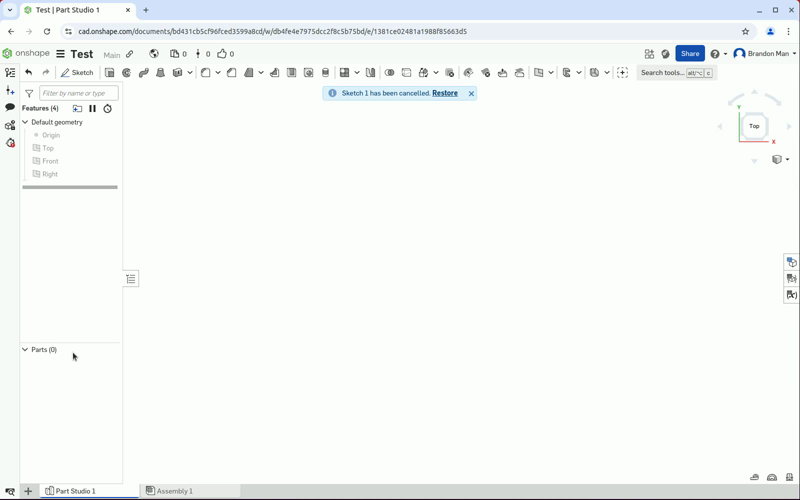
key(shift+p)
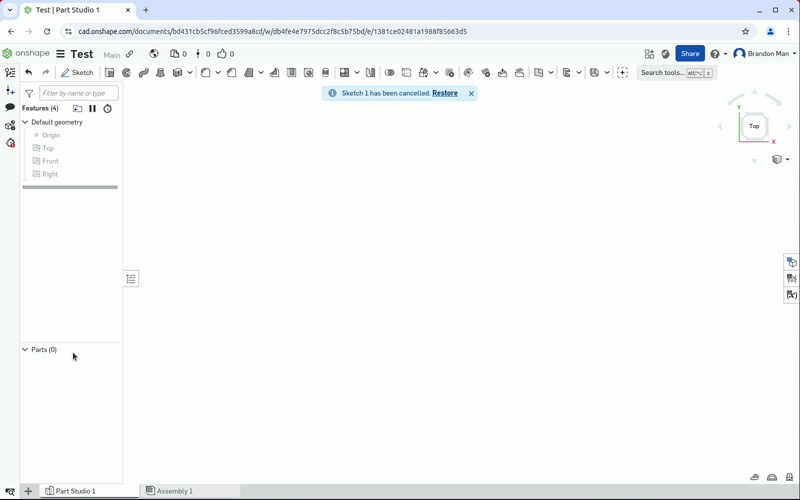
key(space)
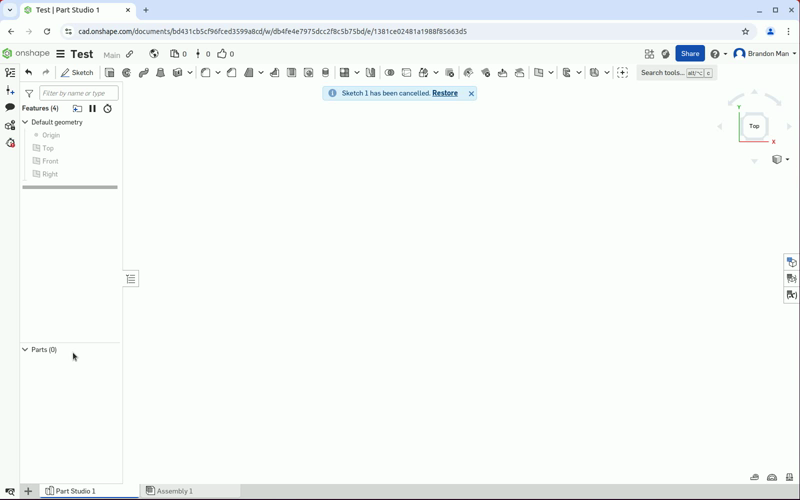
key_down(shift)
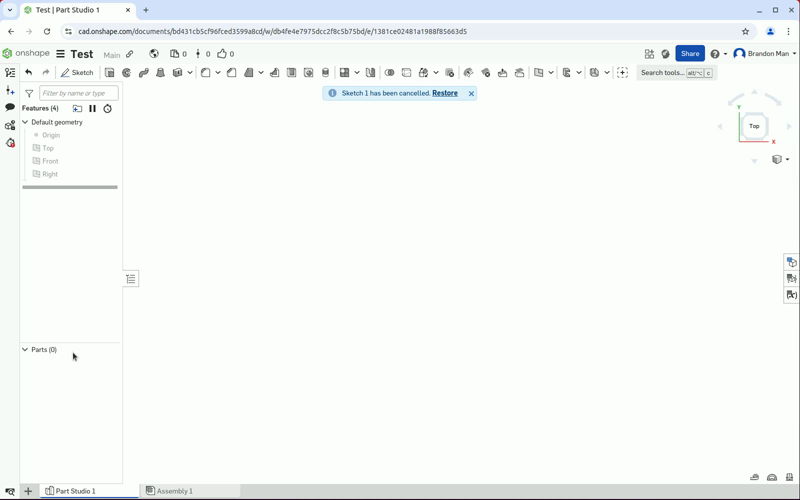
key(up)
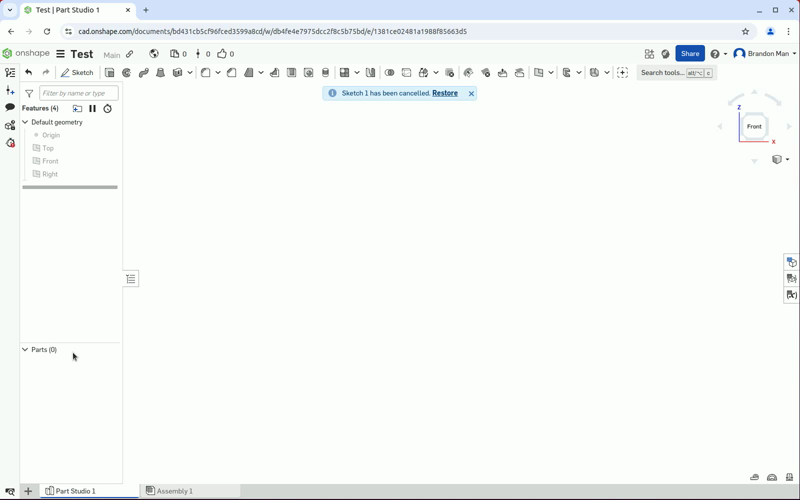
key_up(shift)
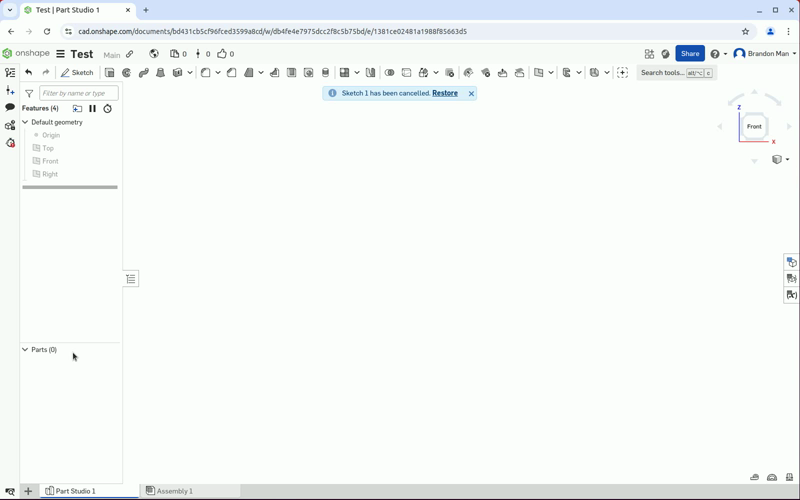
mouse_move(73, 352)
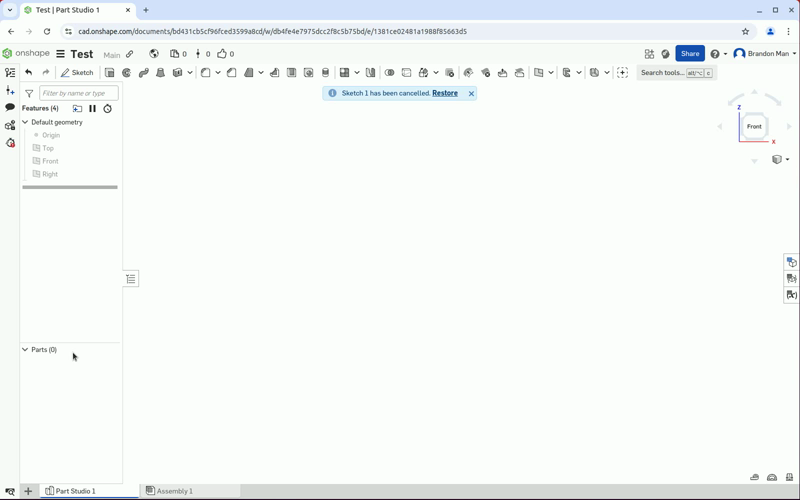
key(shift+y)
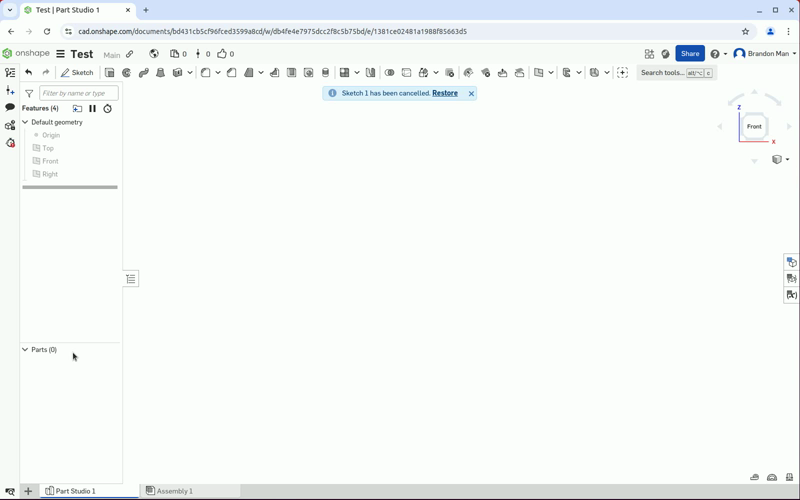
key(shift+s)
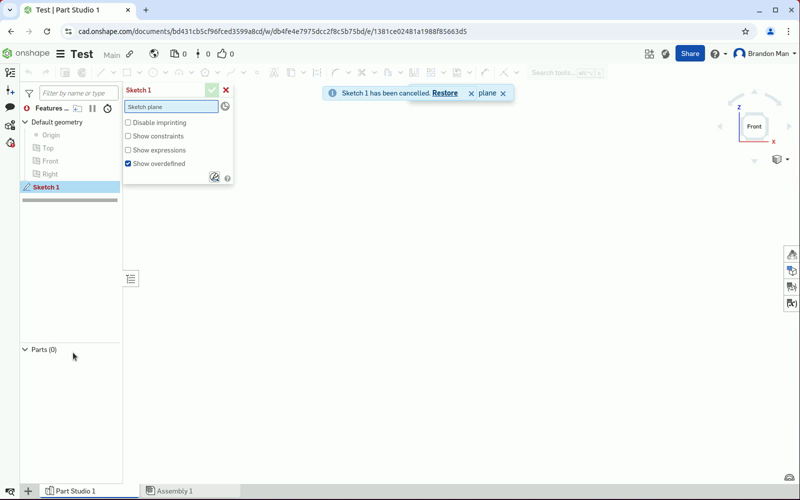
mouse_move(73, 163)
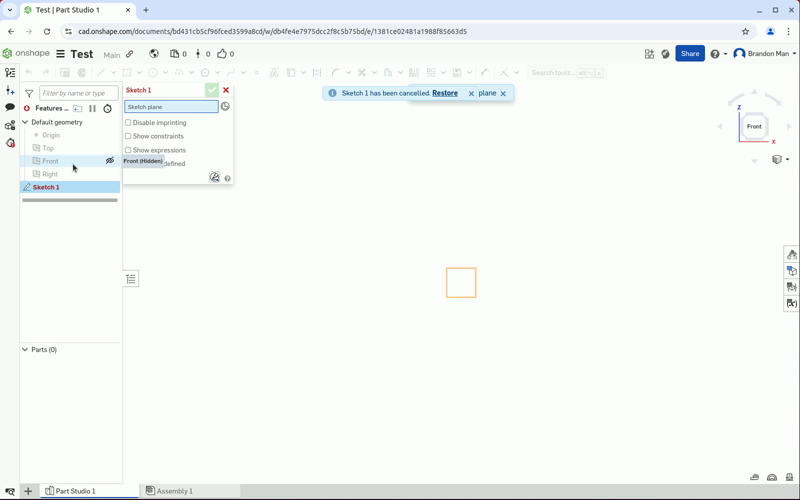
click(73, 163)
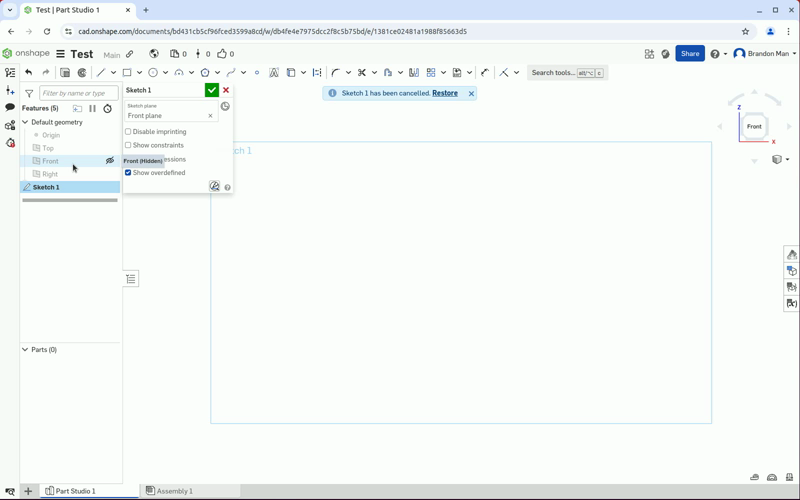
mouse_move(73, 352)
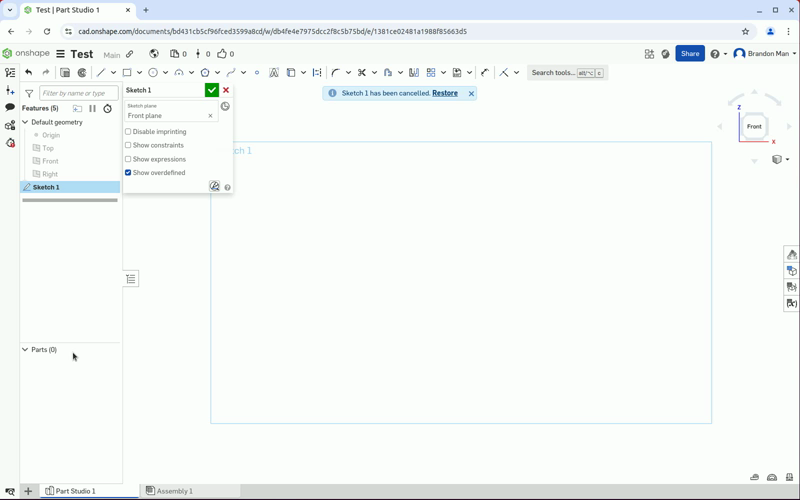
key(y)
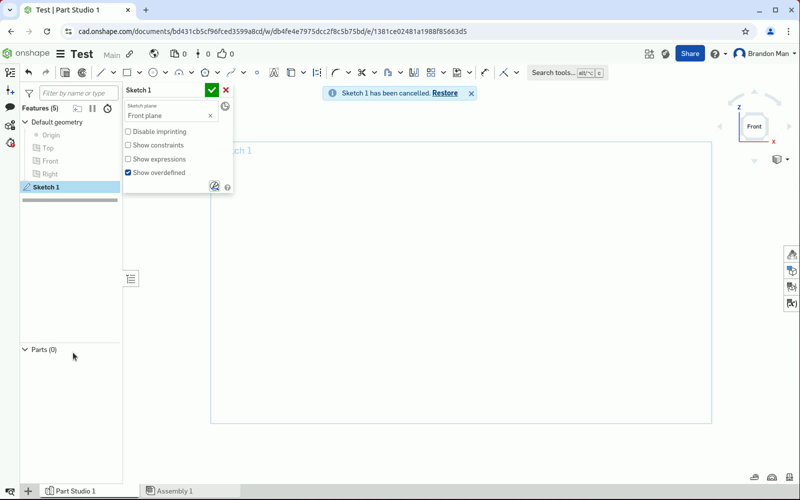
key(c)
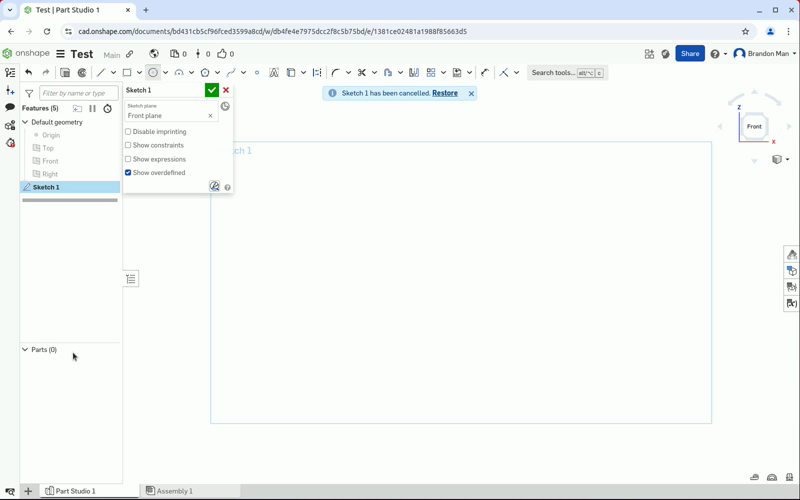
key_down(shift)
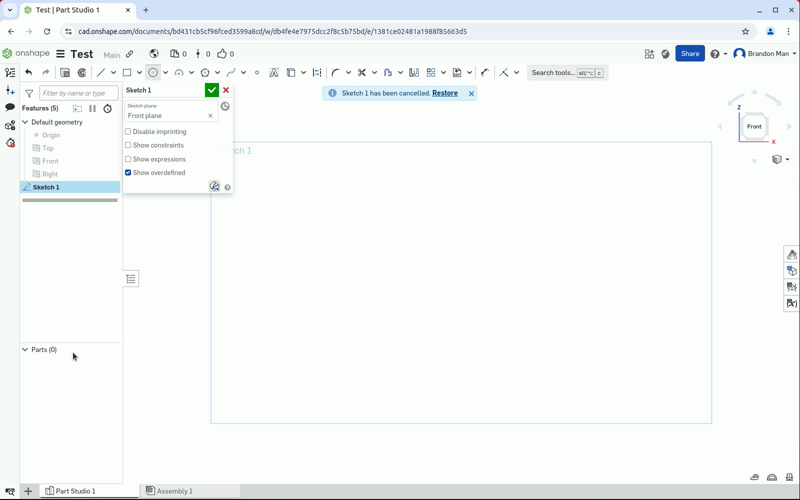
mouse_move(461, 282)
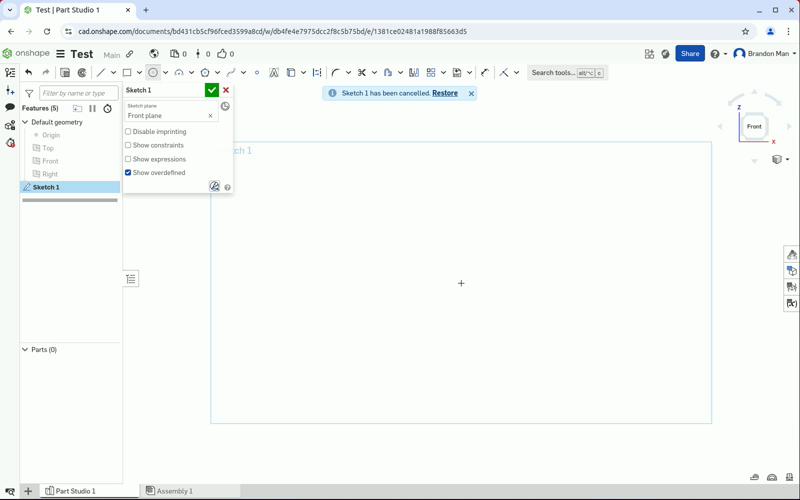
click(461, 282)
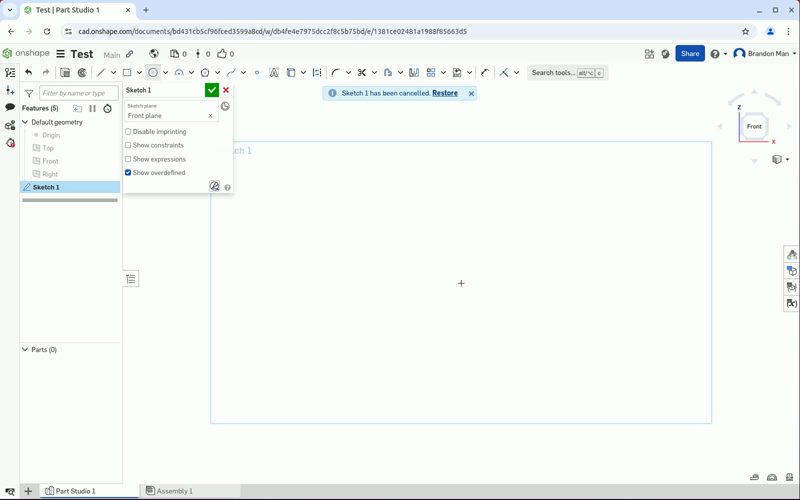
key_up(shift)
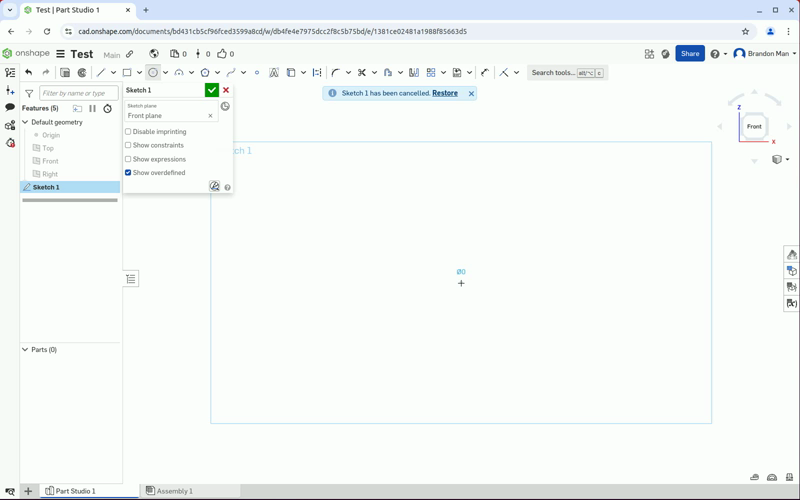
mouse_move(519, 282)
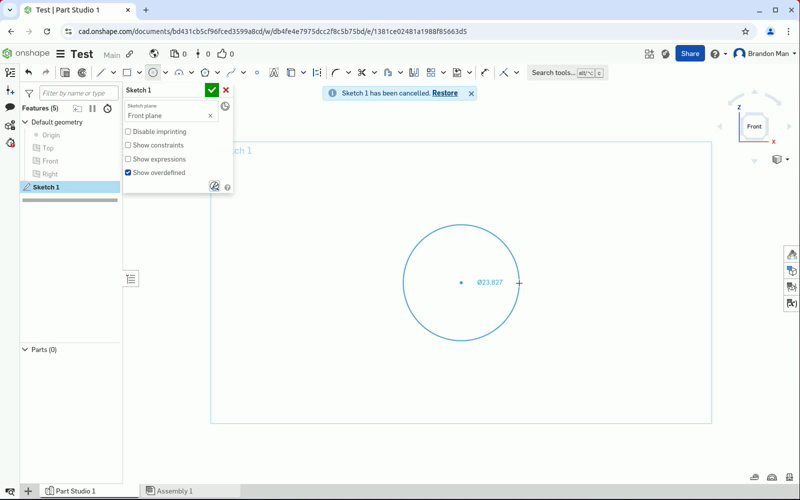
click(519, 282)
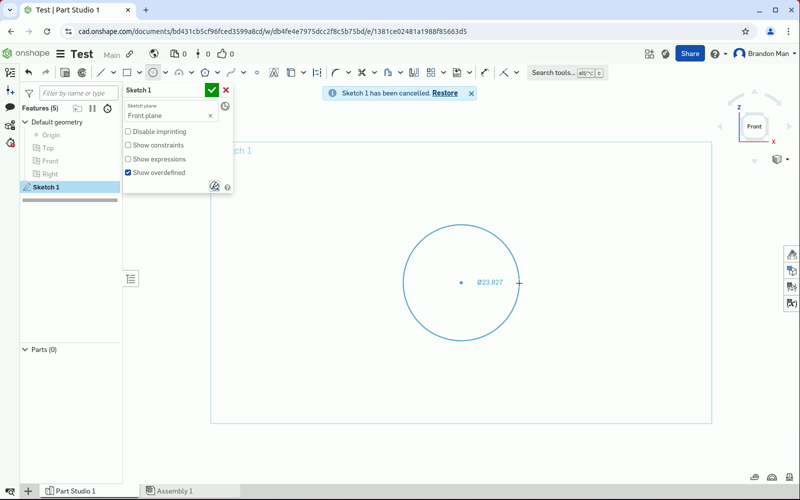
key(esc)
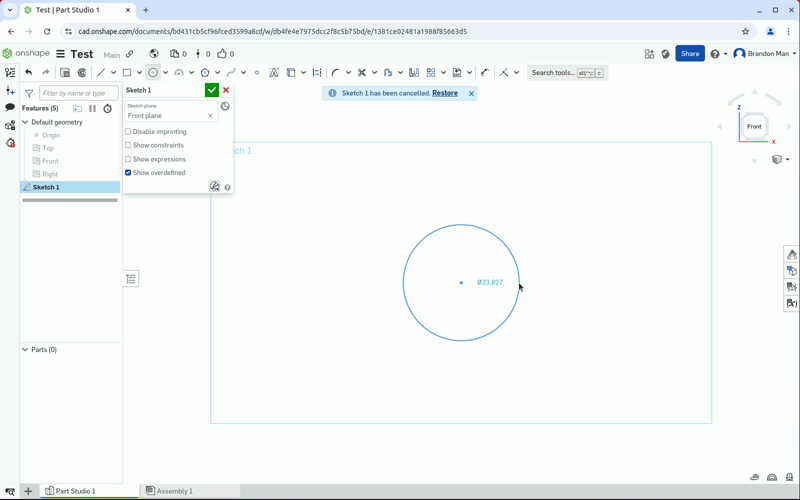
key(c)
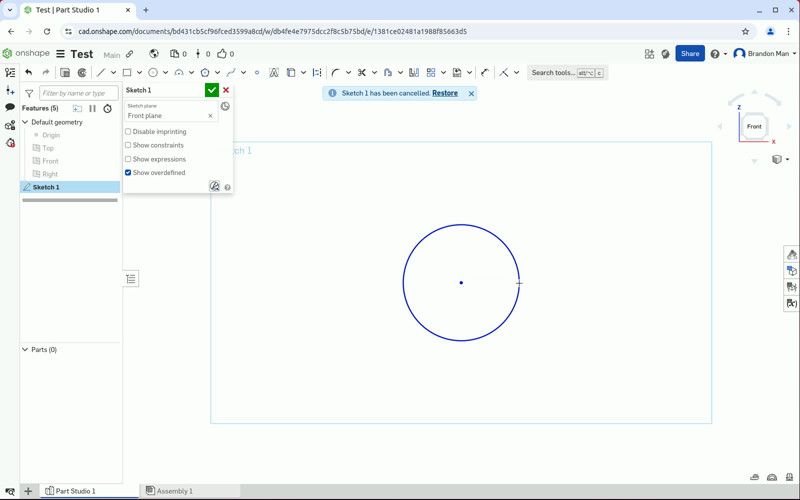
key_down(shift)
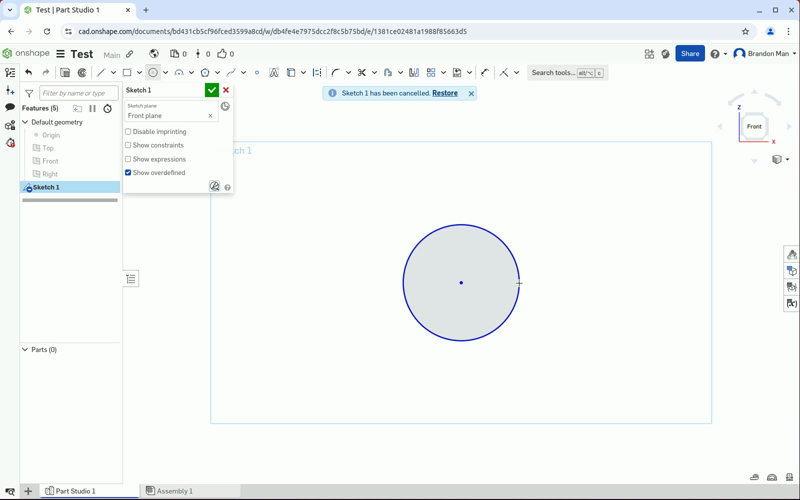
mouse_move(461, 282)
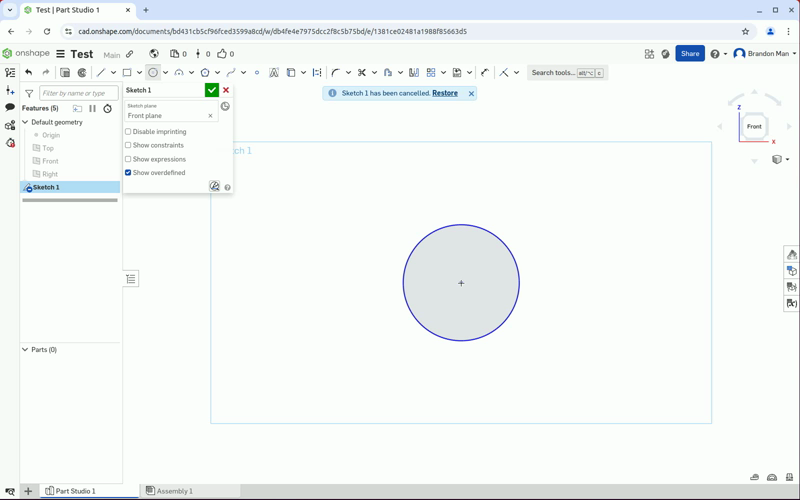
click(461, 282)
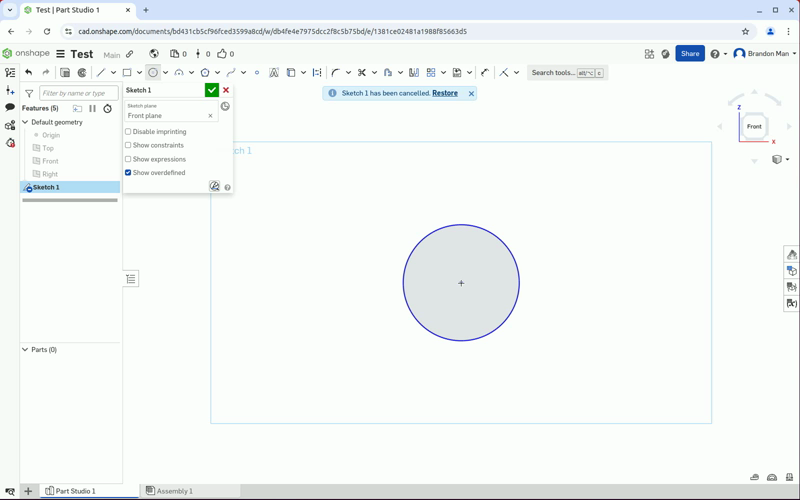
key_up(shift)
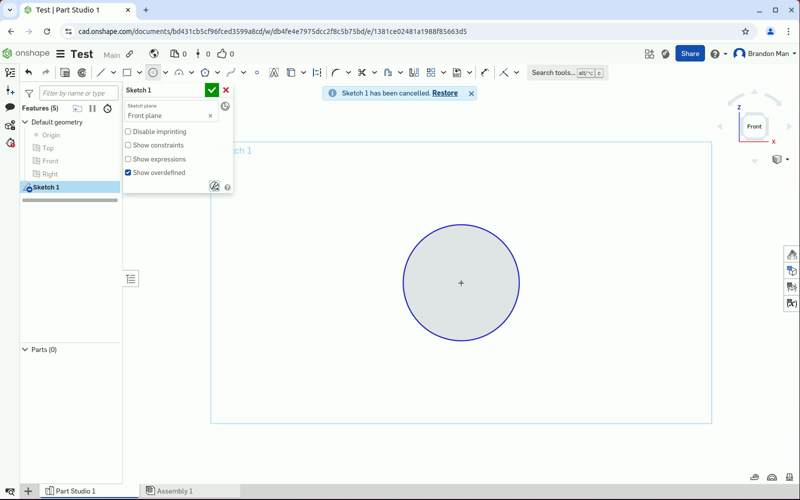
mouse_move(510, 282)
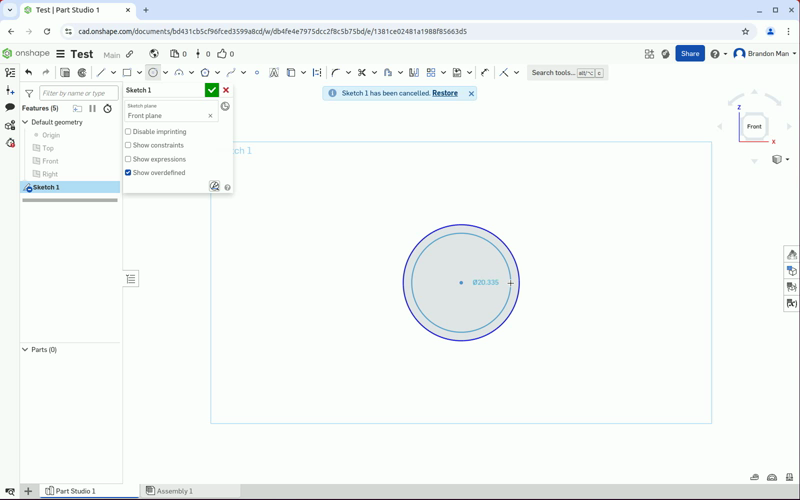
click(510, 282)
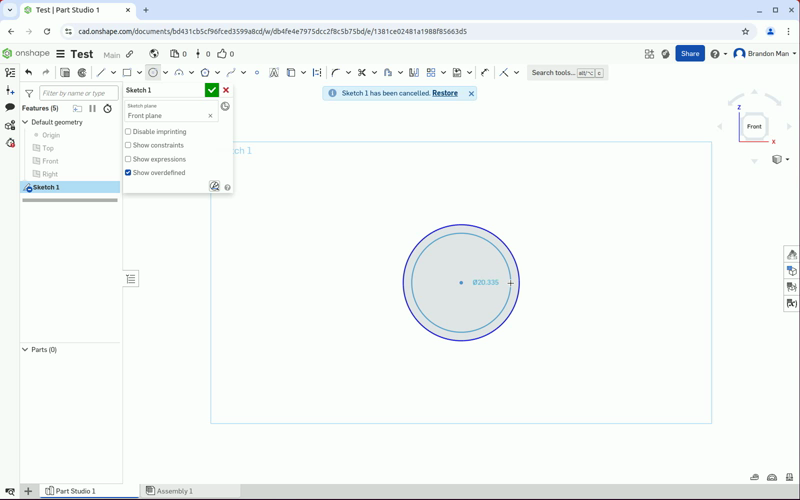
key(esc)
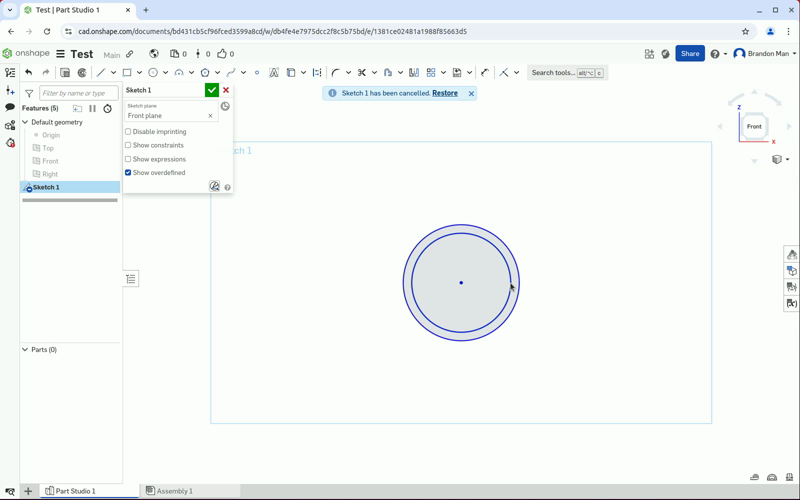
mouse_move(507, 311)
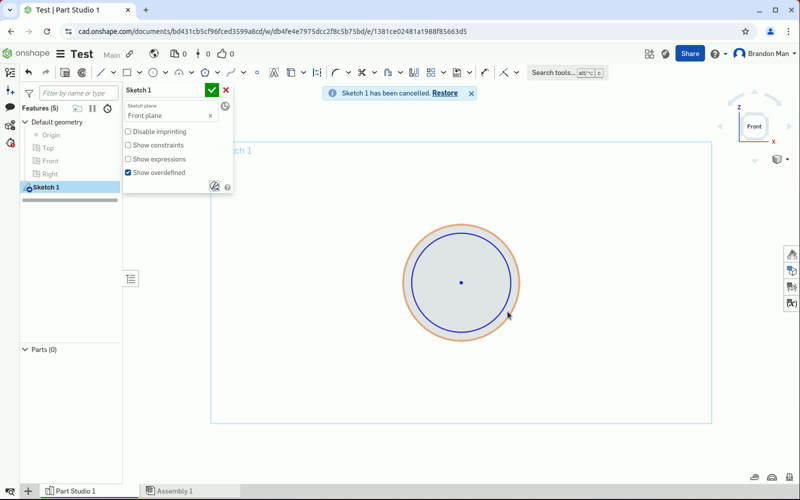
click(507, 311)
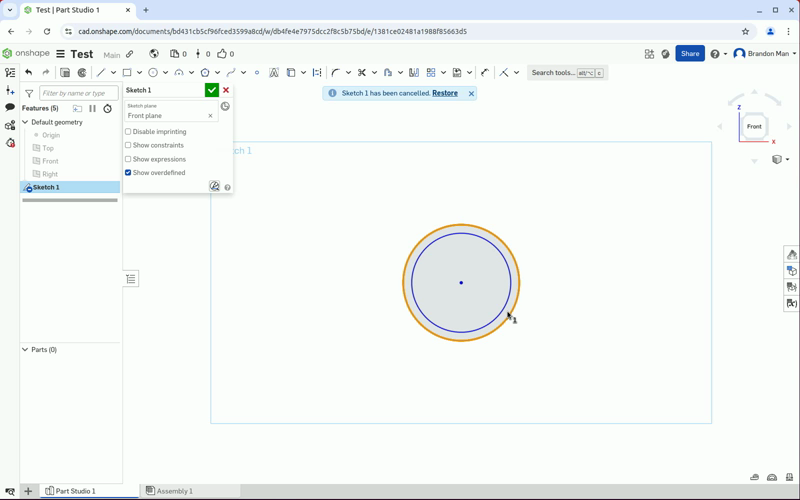
mouse_move(73, 352)
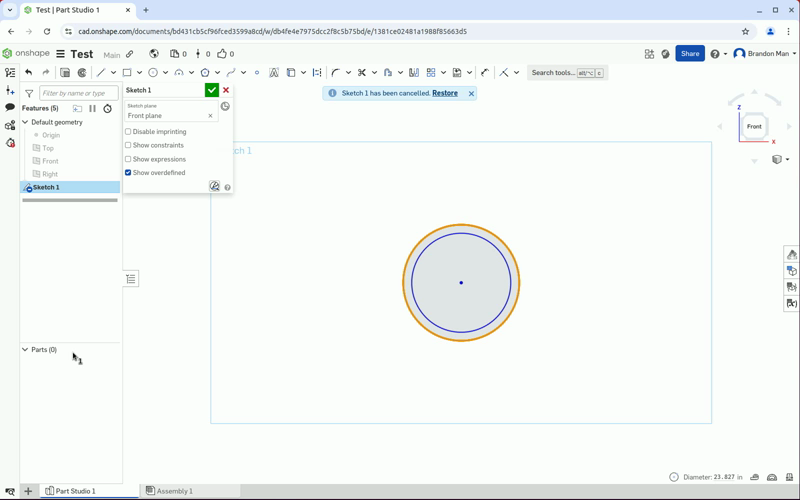
key(shift+y)
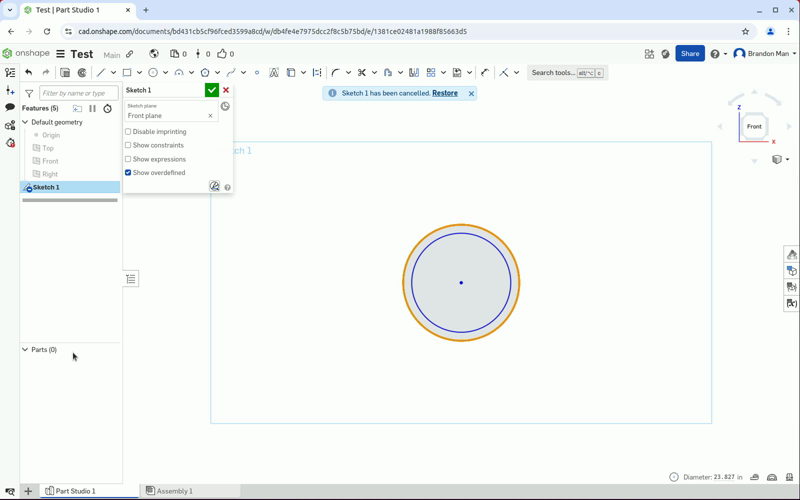
key(shift+e)
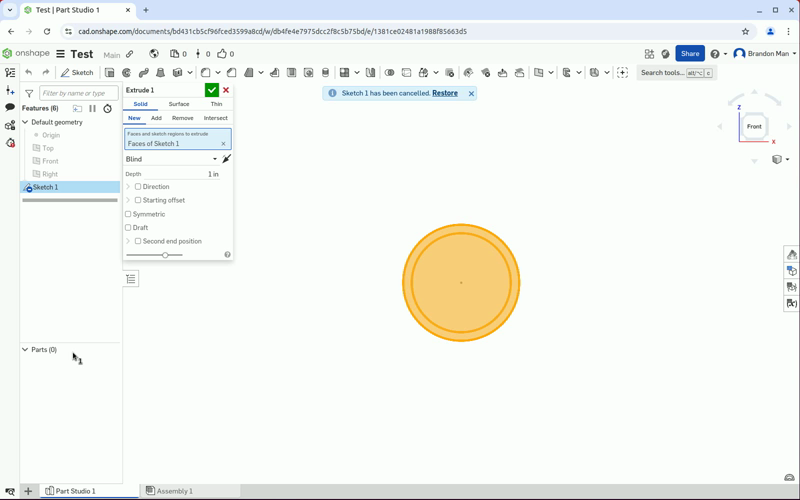
mouse_move(143, 106)
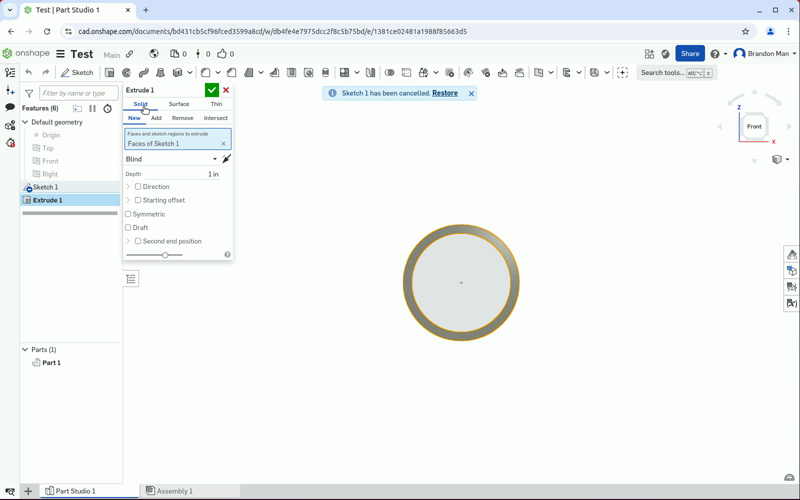
click(143, 106)
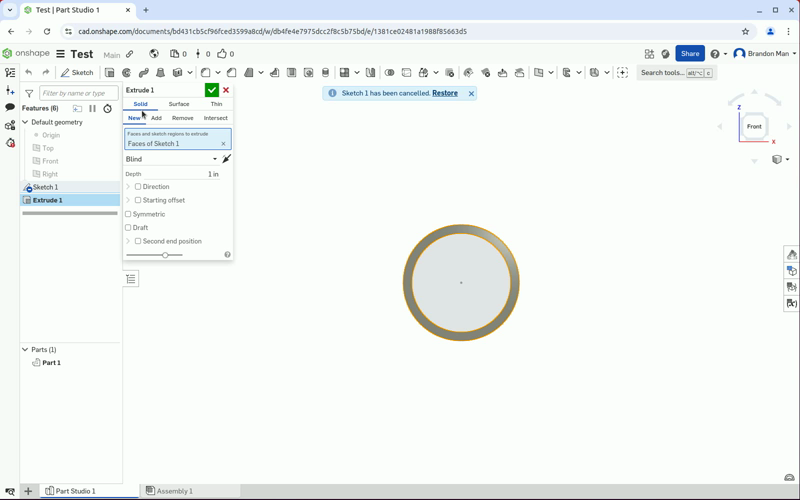
mouse_move(137, 120)
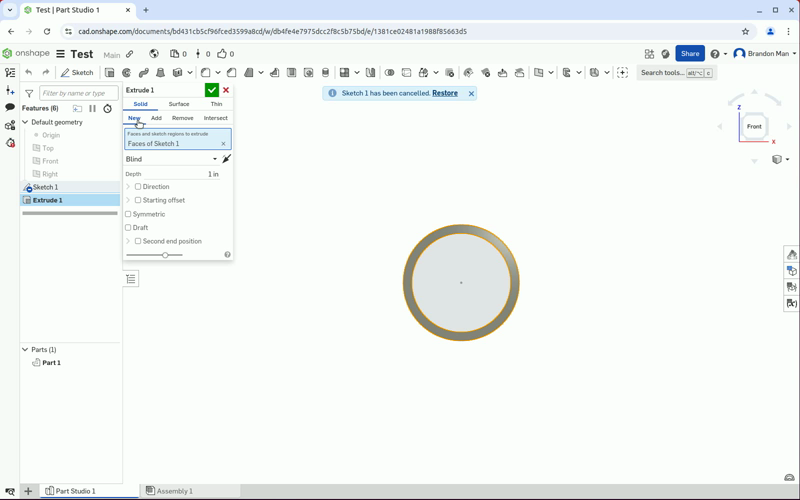
click(137, 120)
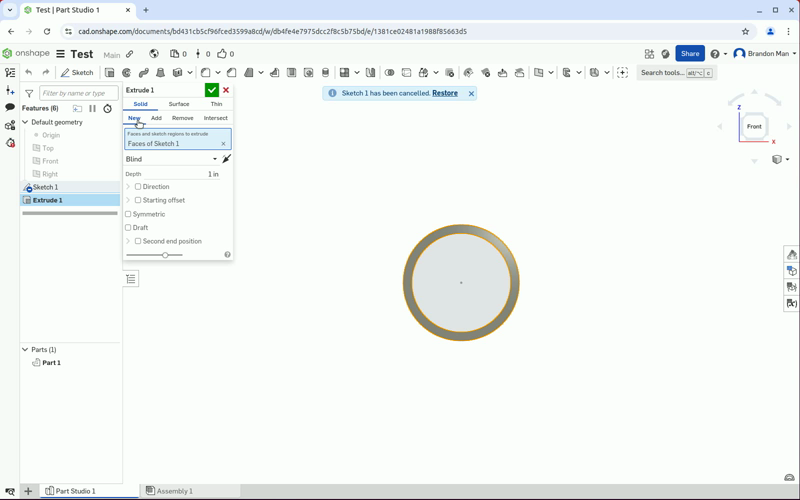
key(tab, 4)
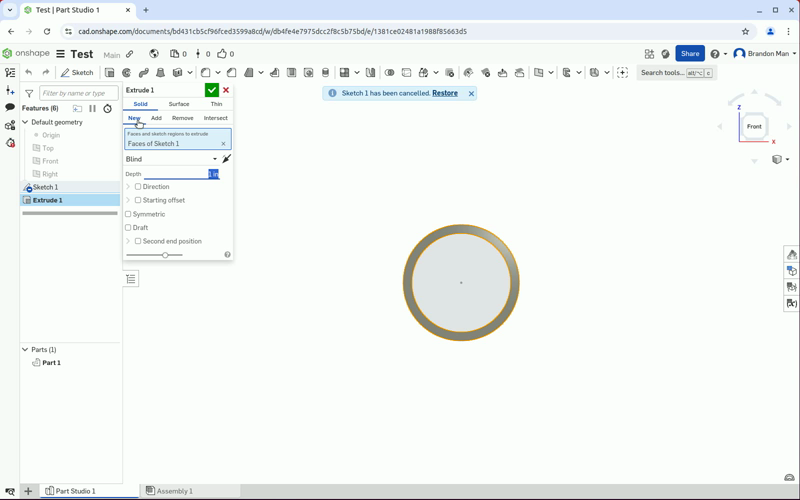
text(5.777)
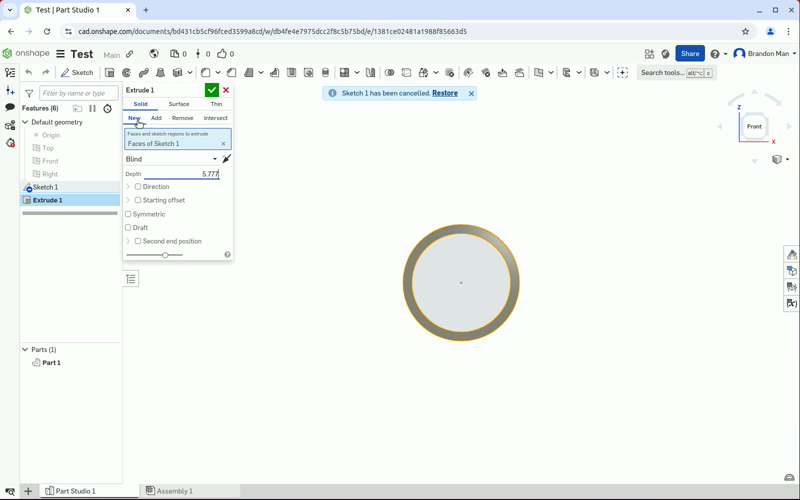
key(enter)
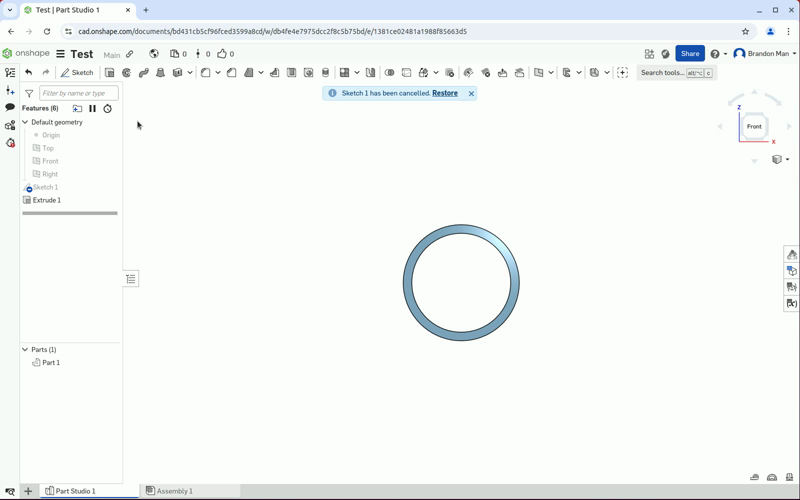
key(shift+h)
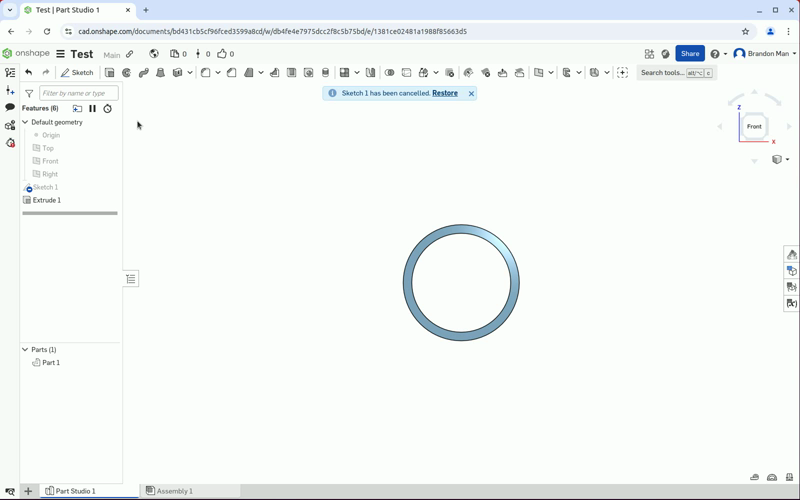
key(shift+h)
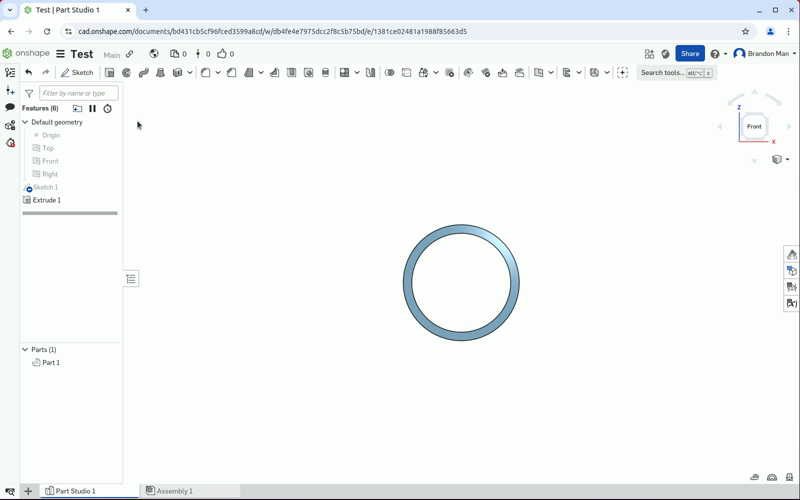
mouse_move(73, 189)
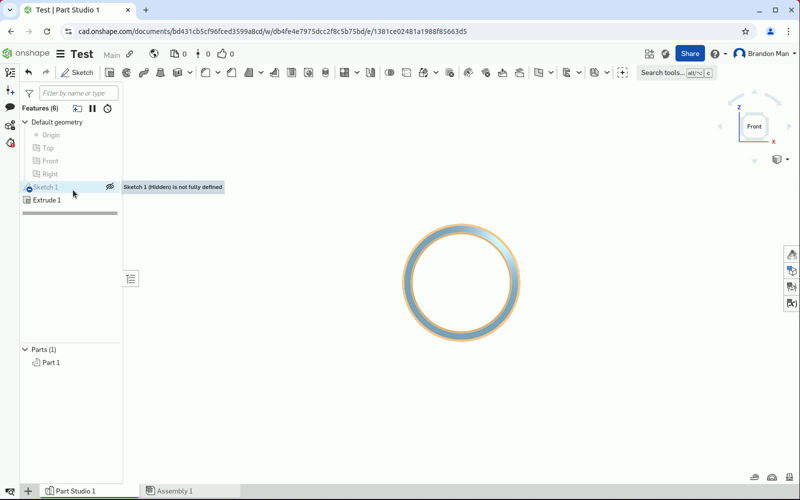
click(73, 189)
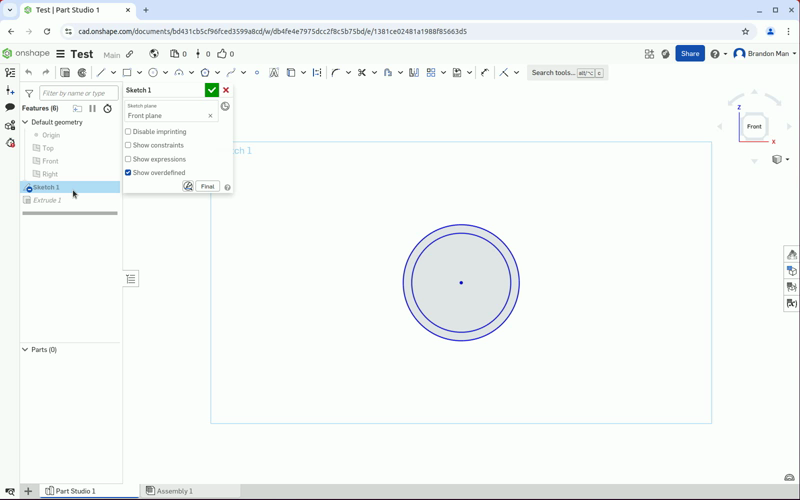
mouse_move(229, 92)
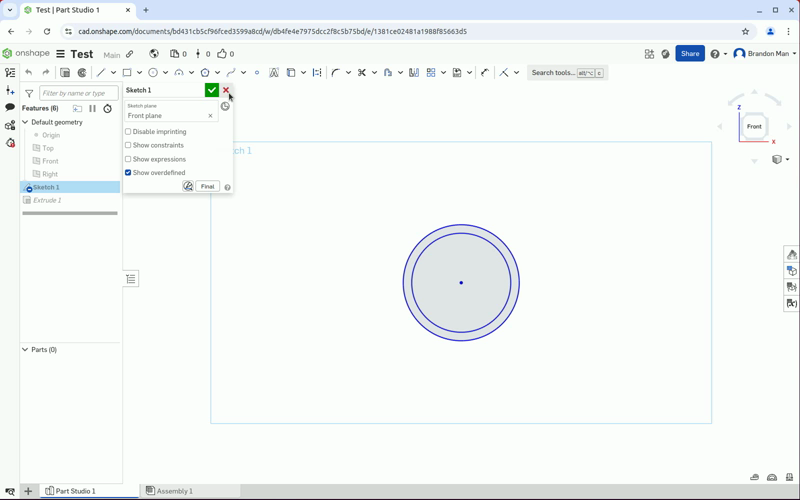
click(229, 92)
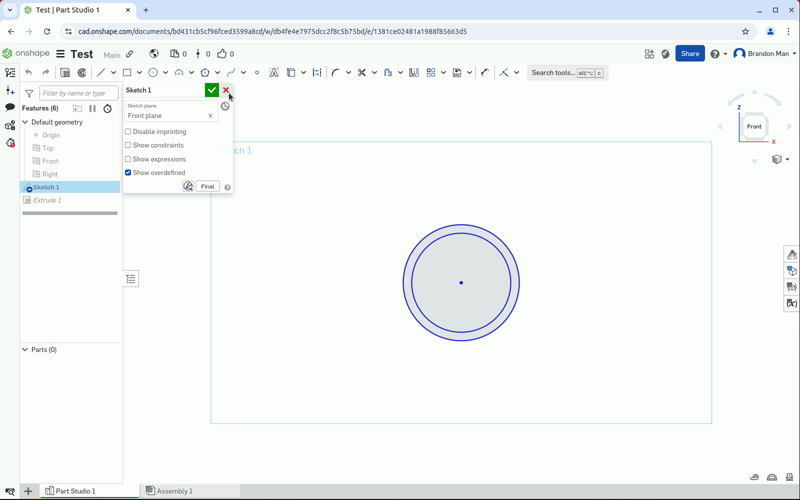
key(shift+s)
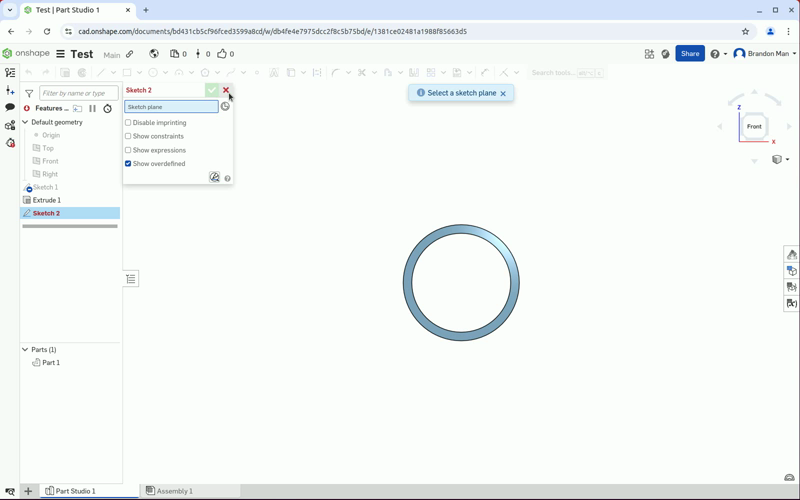
mouse_move(73, 163)
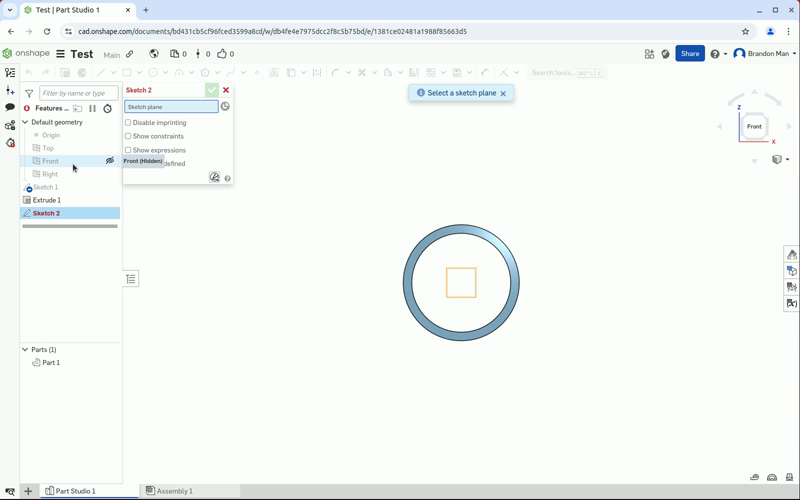
click(73, 163)
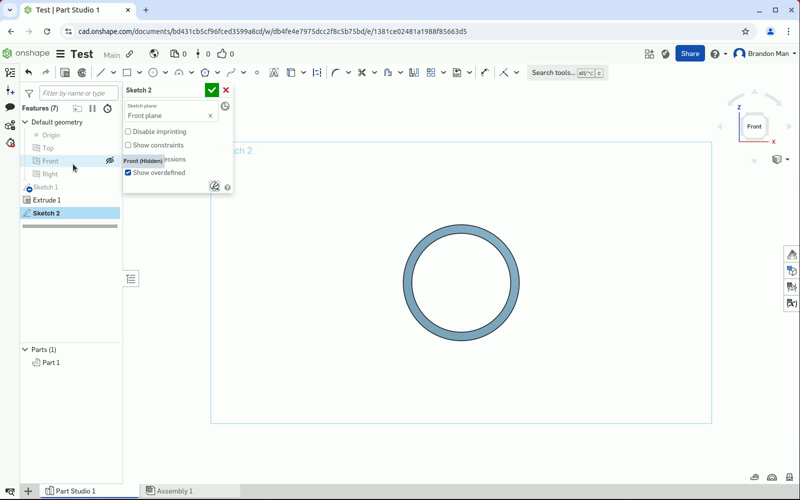
mouse_move(73, 352)
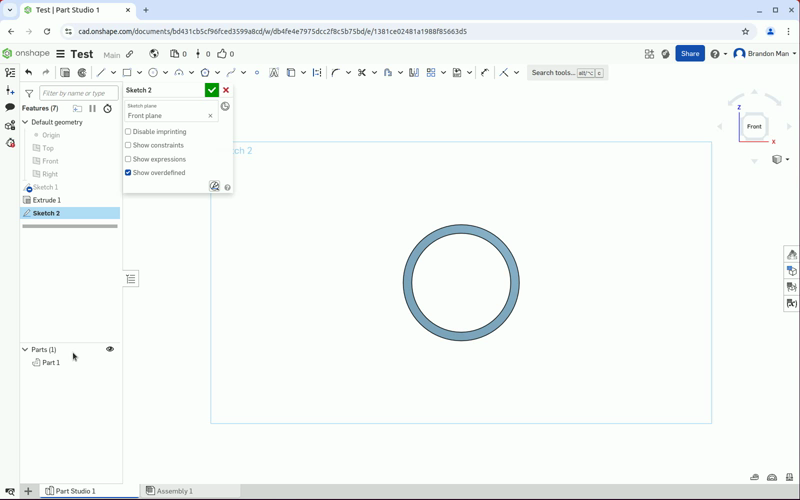
key(y)
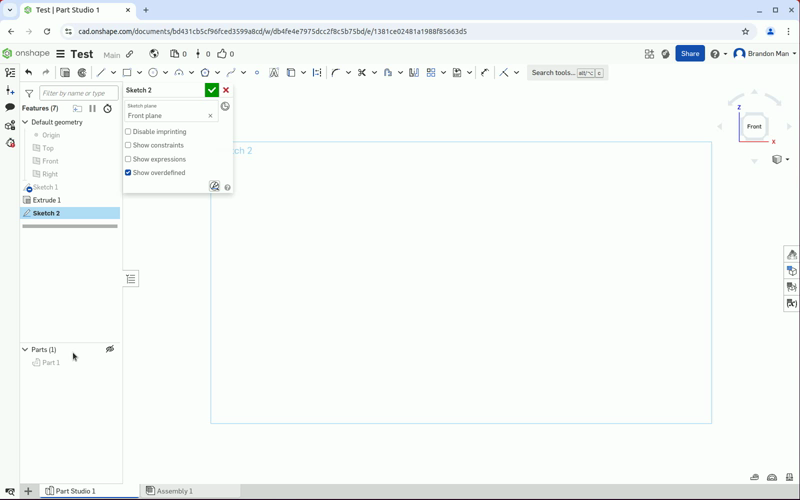
key(l)
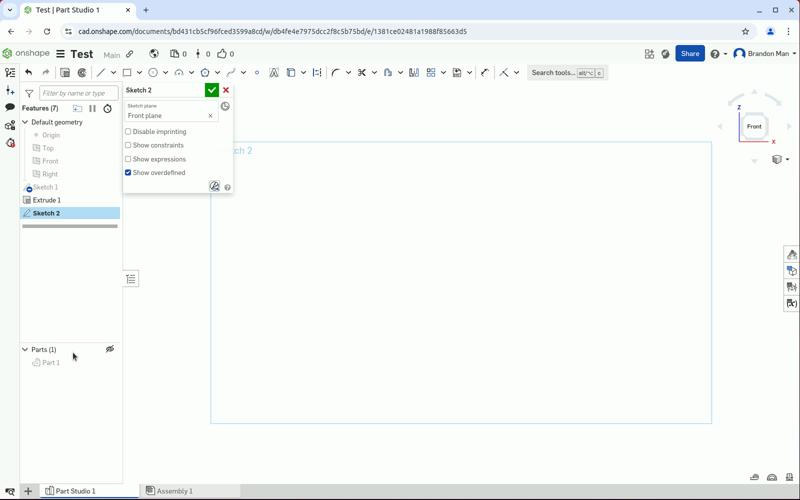
key_down(shift)
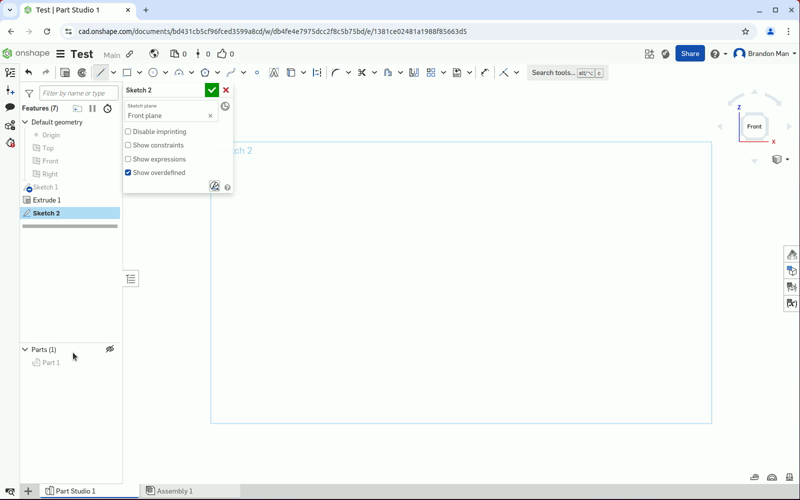
mouse_move(460, 282)
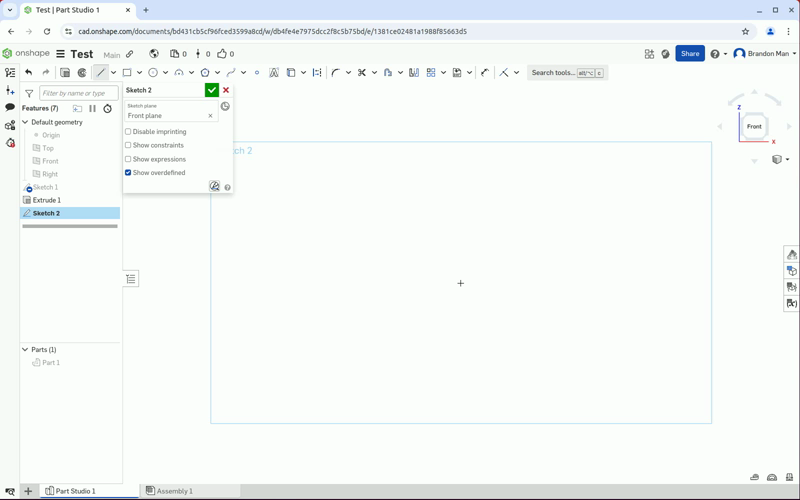
click(460, 282)
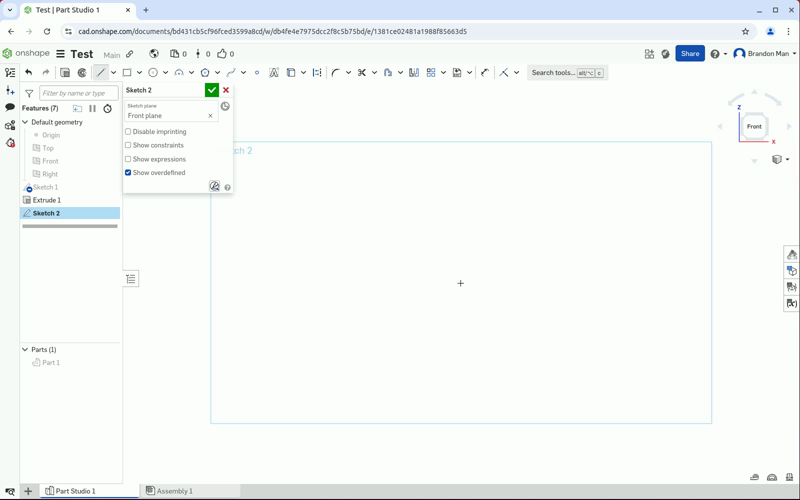
key_up(shift)
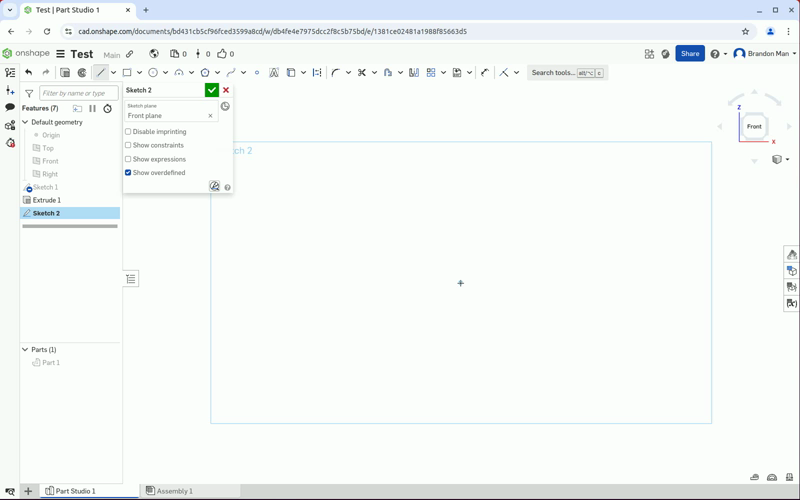
key_down(shift)
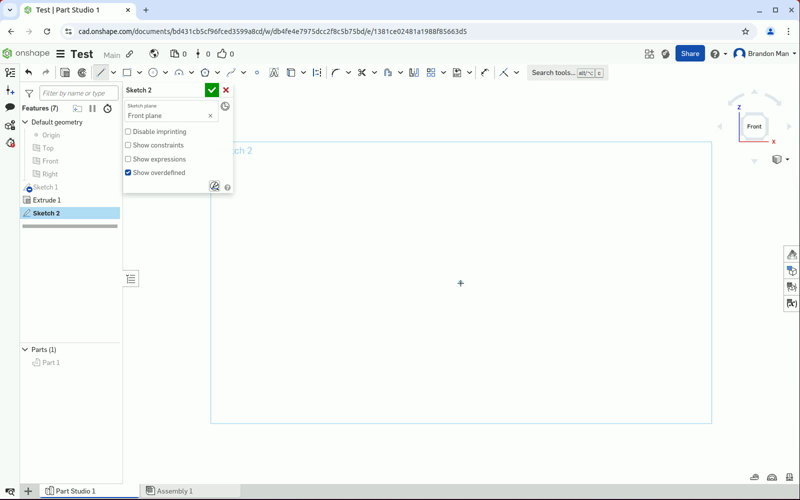
mouse_move(490, 282)
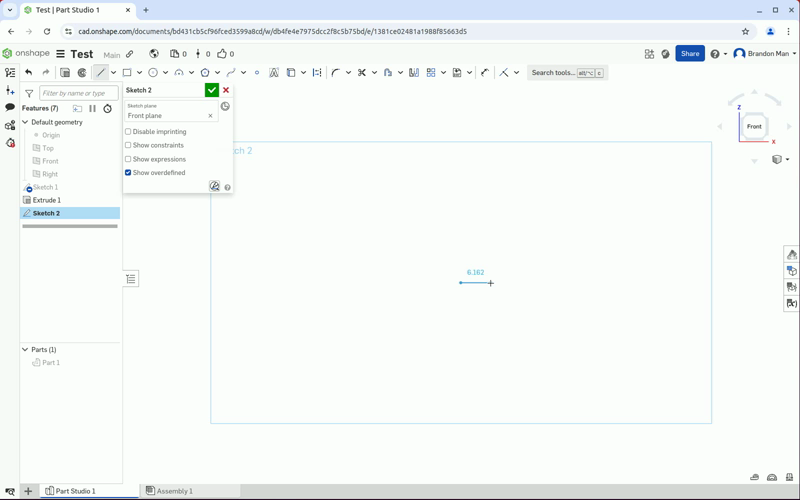
mouse_move(467, 282)
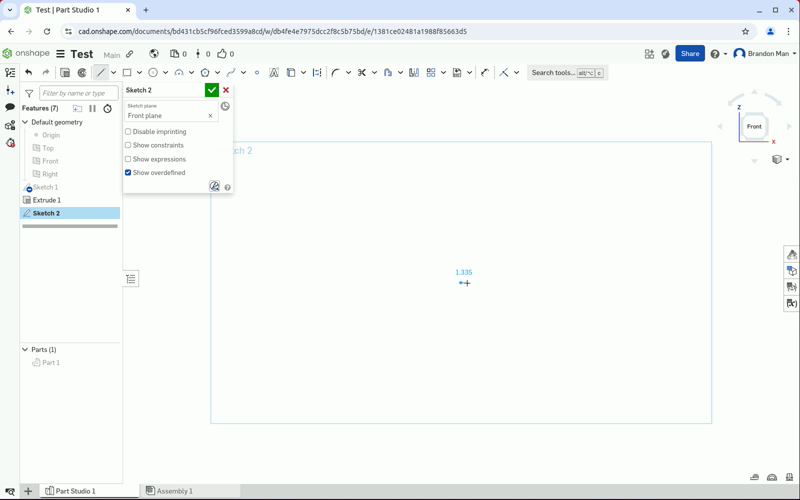
scroll(6)
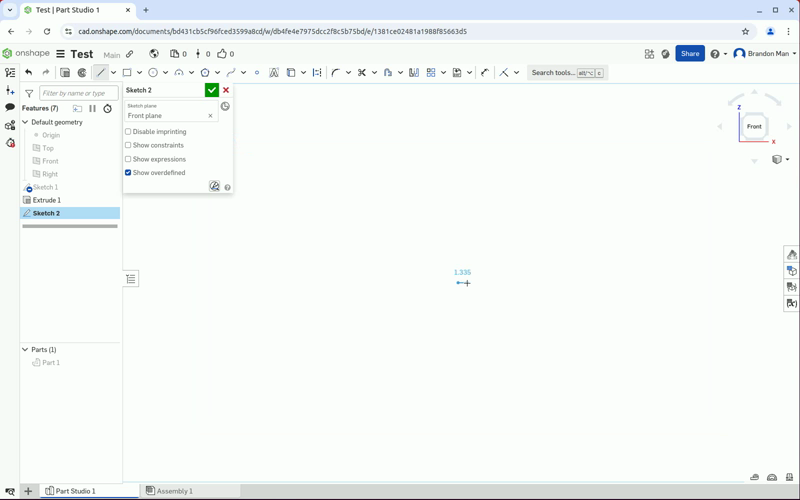
scroll(6)
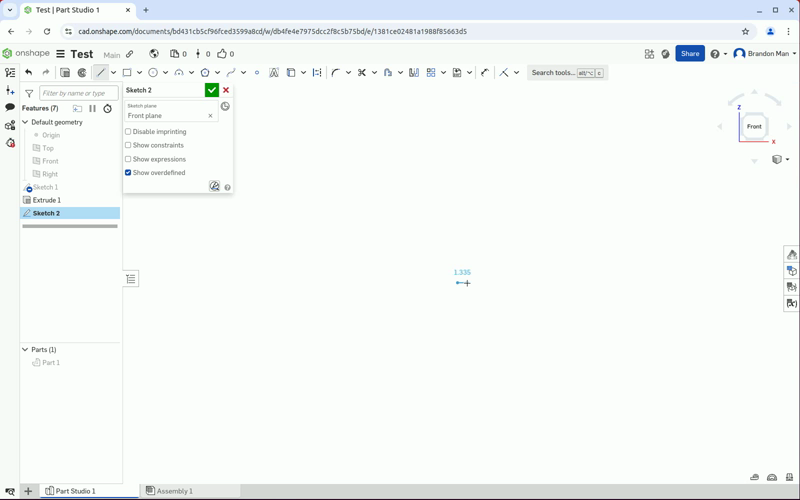
scroll(6)
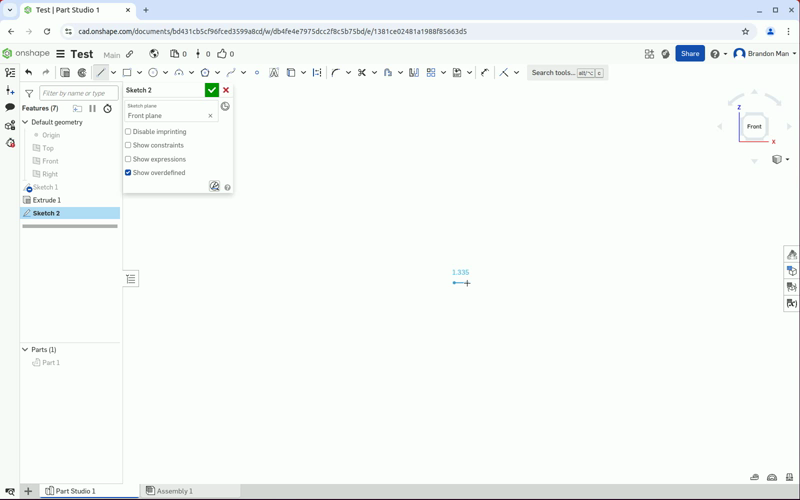
scroll(6)
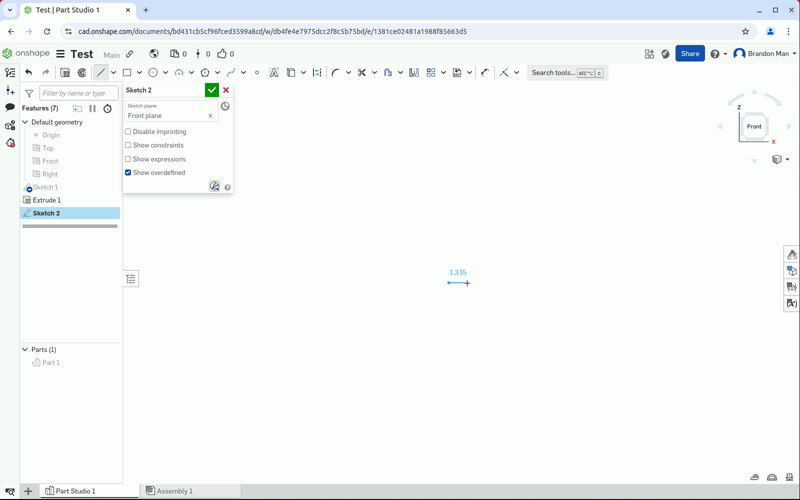
scroll(6)
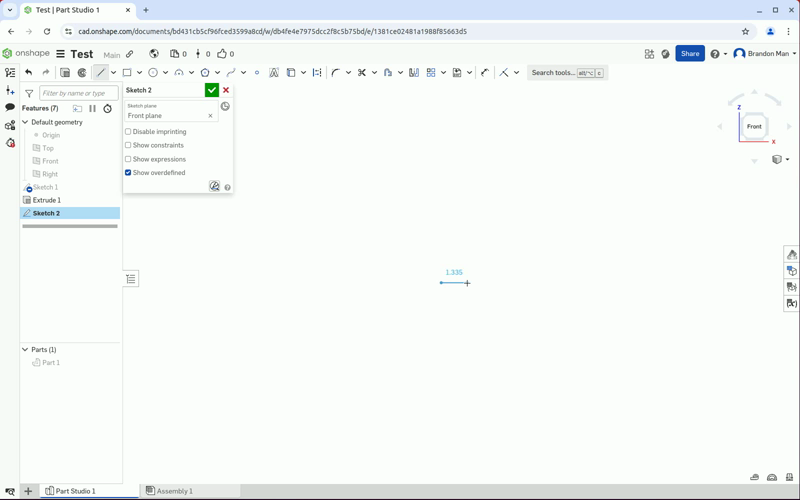
scroll(6)
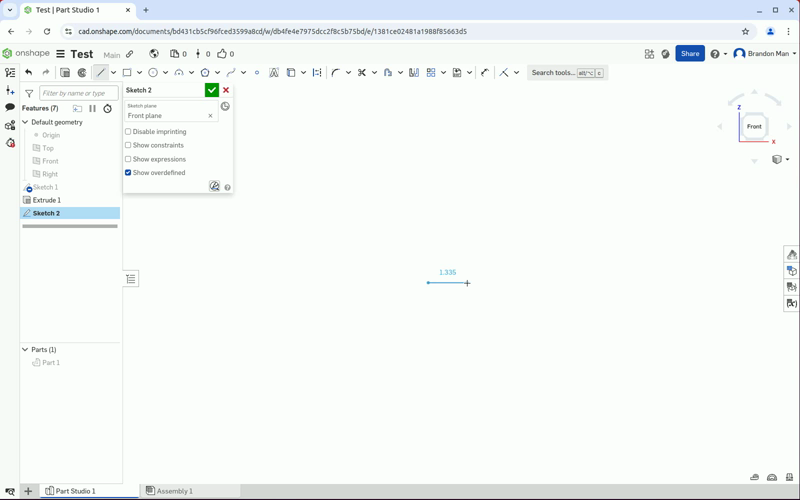
scroll(6)
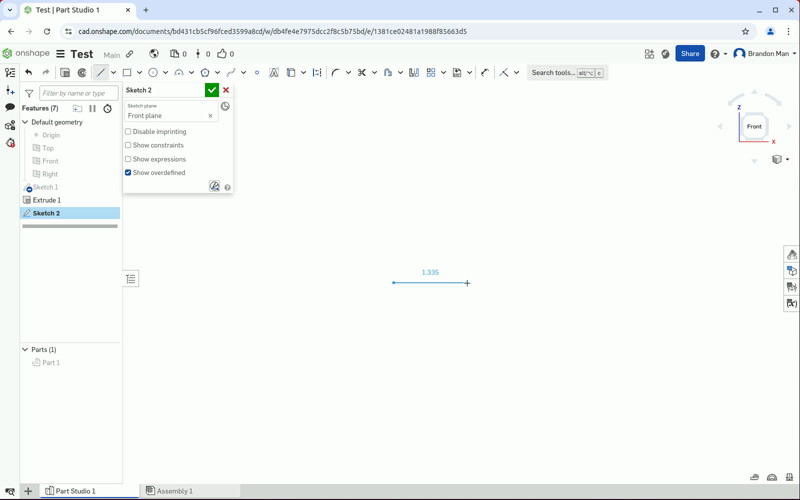
click(467, 282)
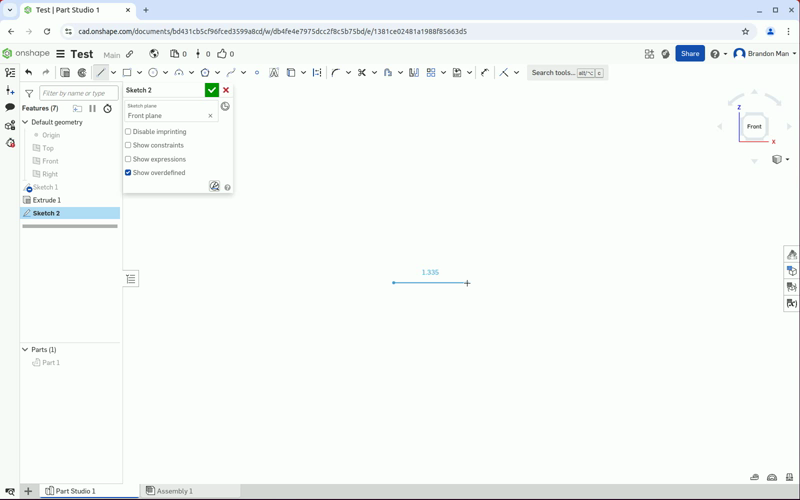
scroll(-6)
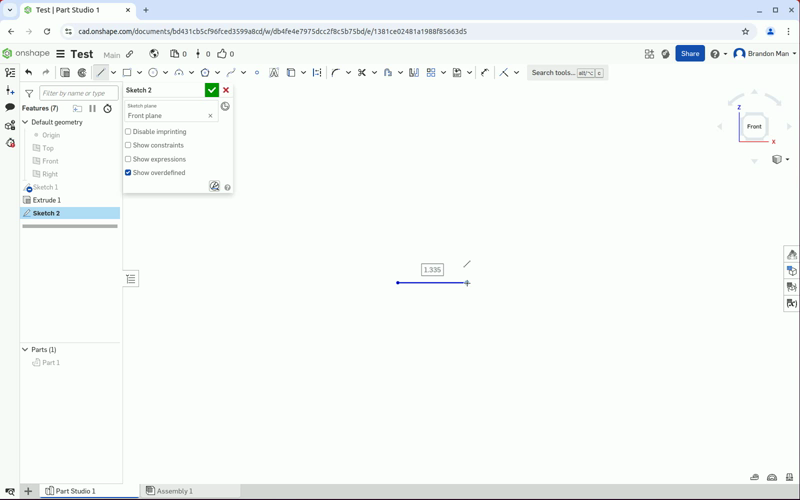
scroll(-6)
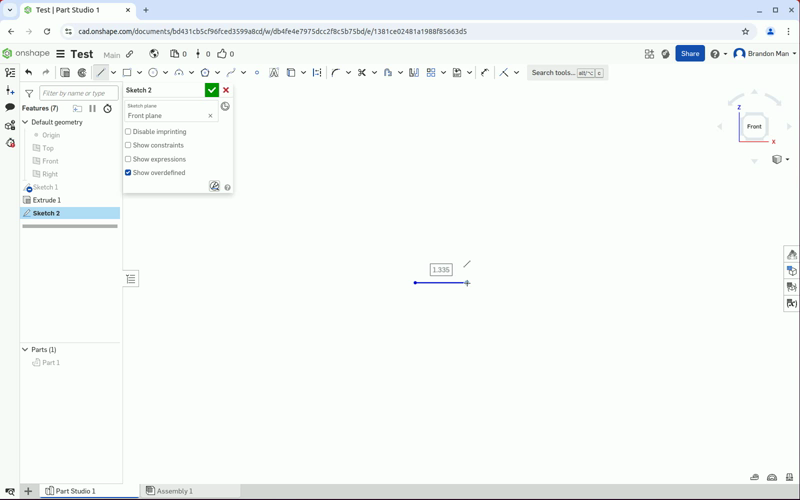
scroll(-6)
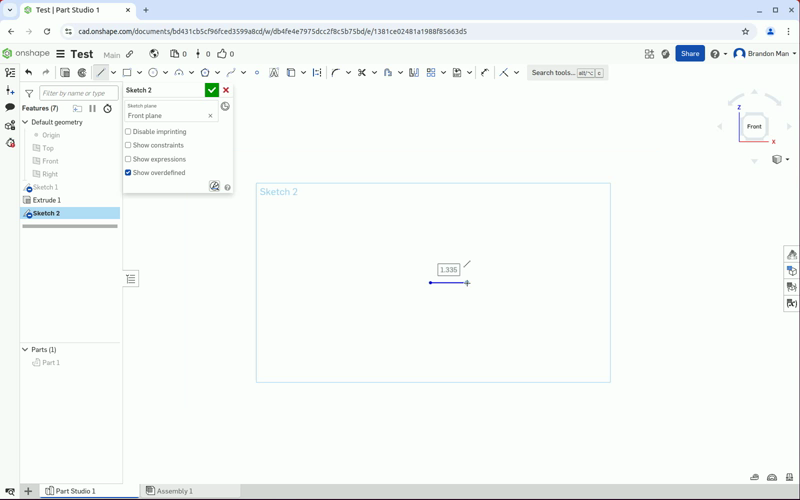
scroll(-6)
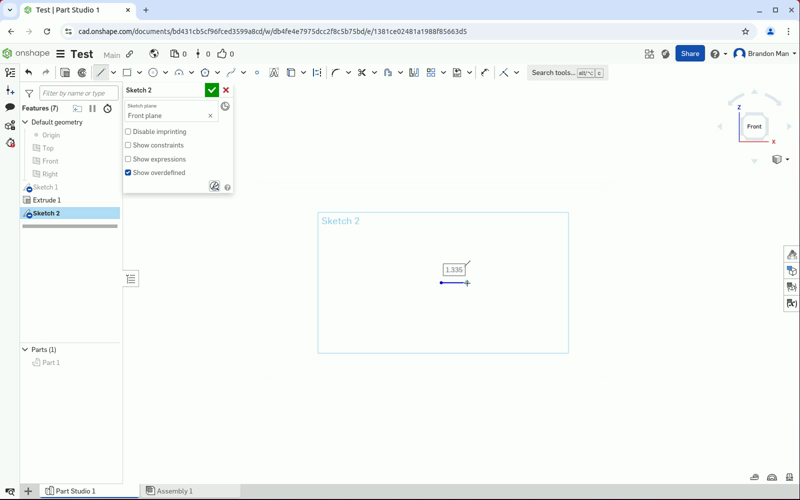
scroll(-6)
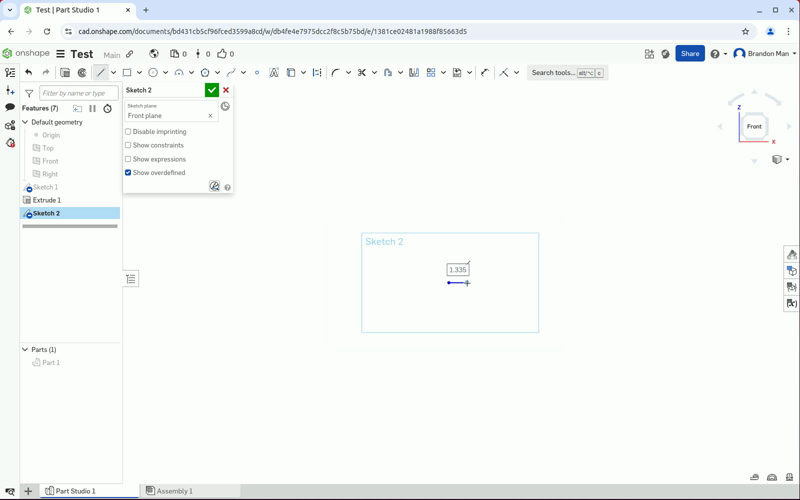
scroll(-6)
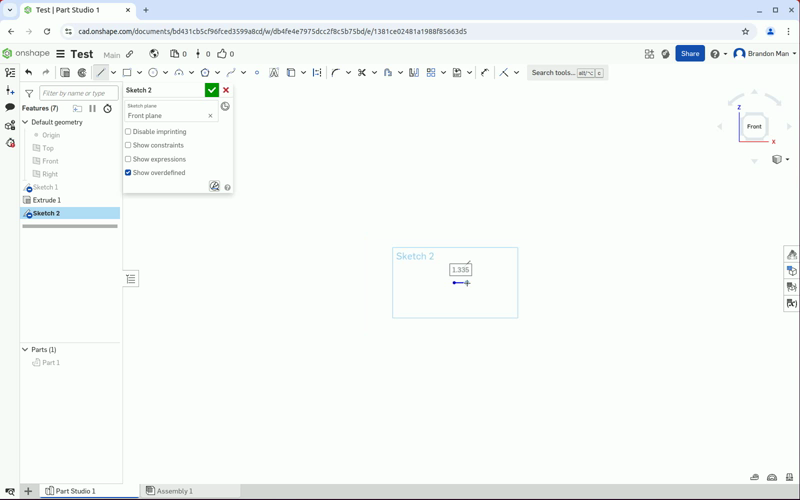
scroll(-6)
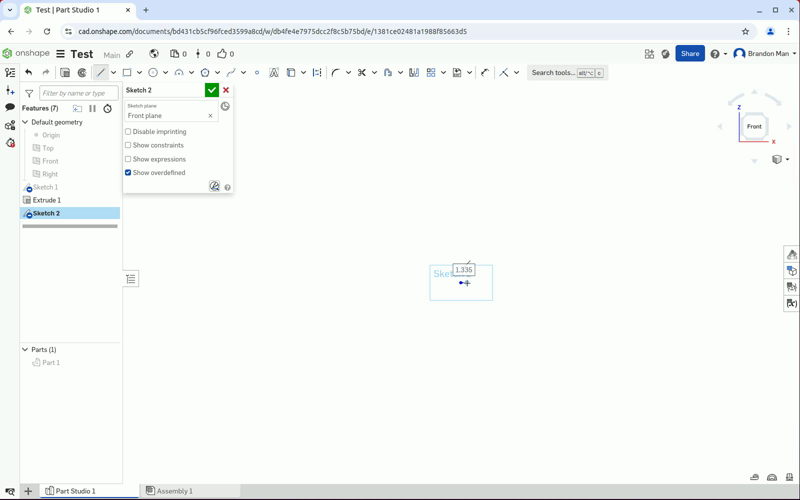
key_up(shift)
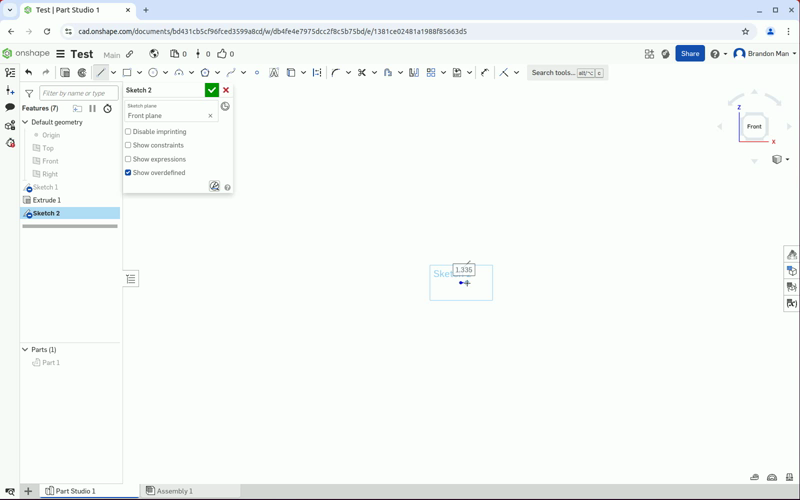
key_down(shift)
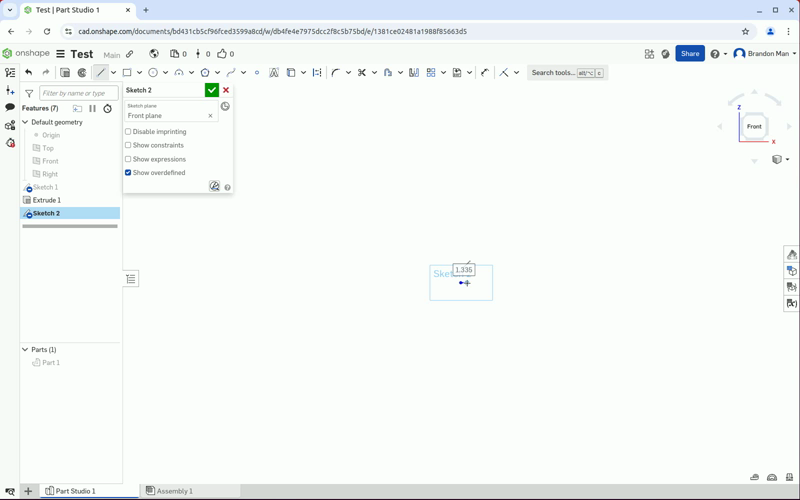
mouse_move(467, 177)
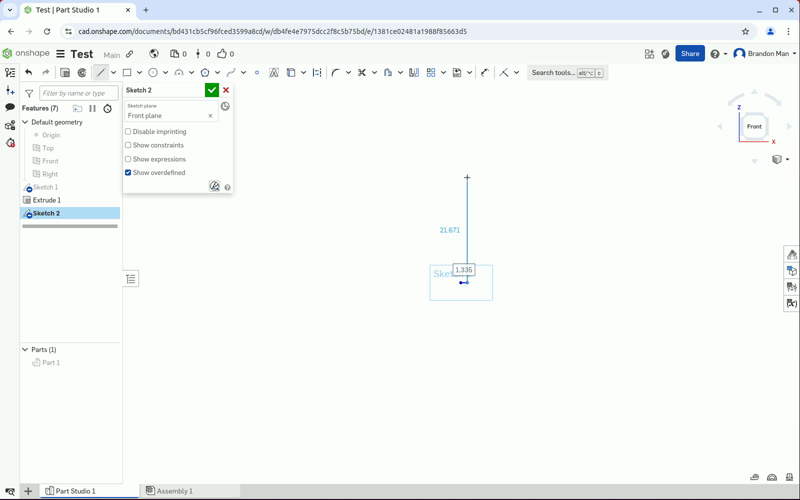
click(467, 177)
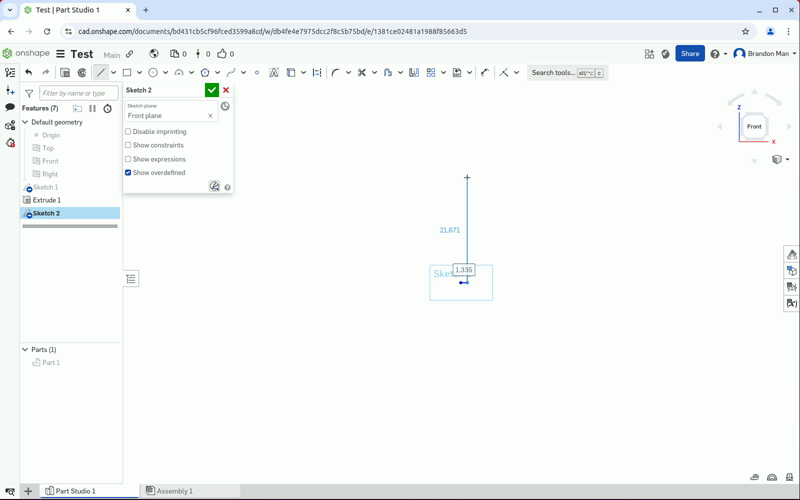
key_up(shift)
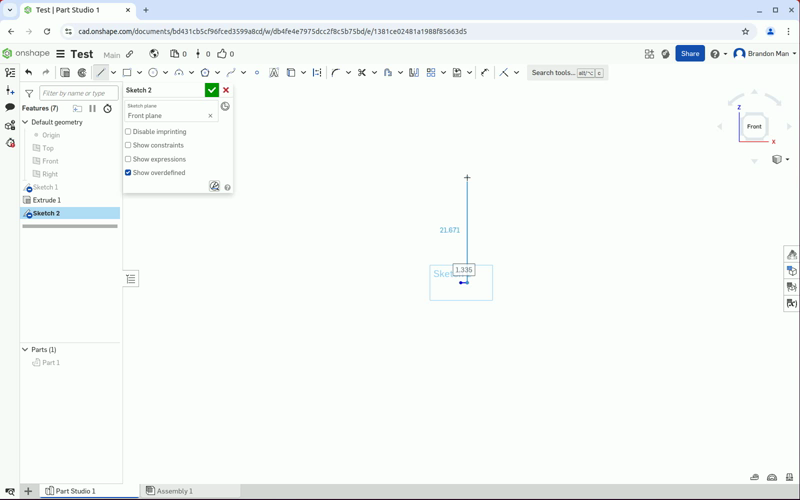
key_down(shift)
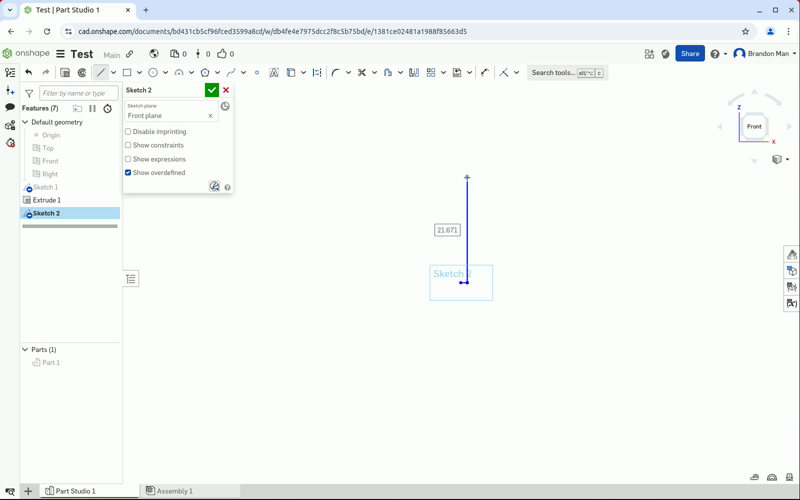
mouse_move(497, 177)
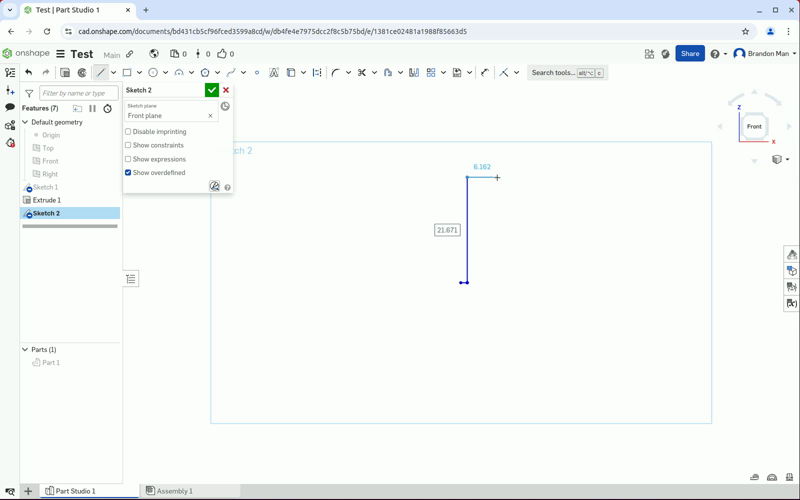
mouse_move(460, 177)
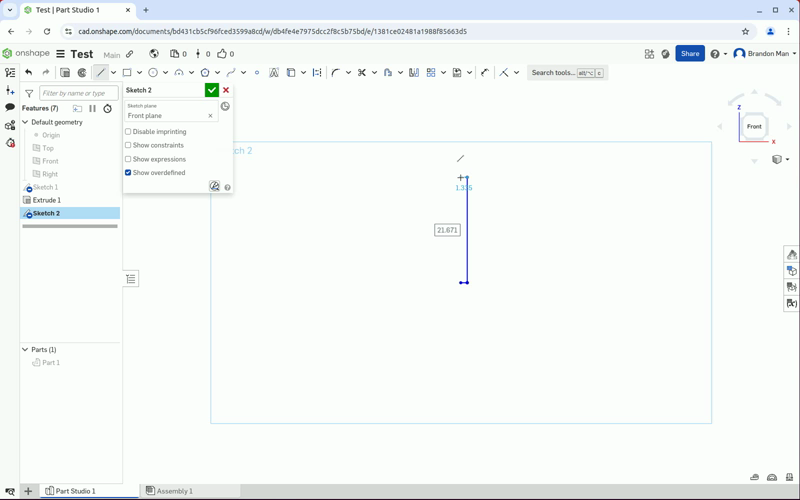
scroll(6)
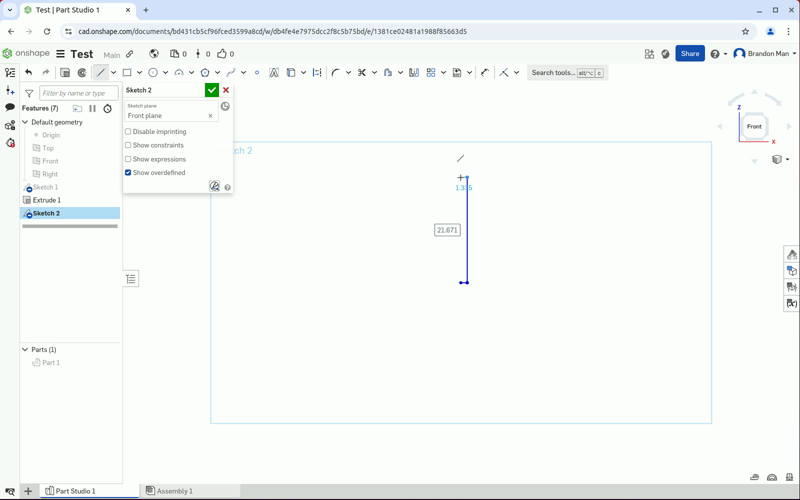
scroll(6)
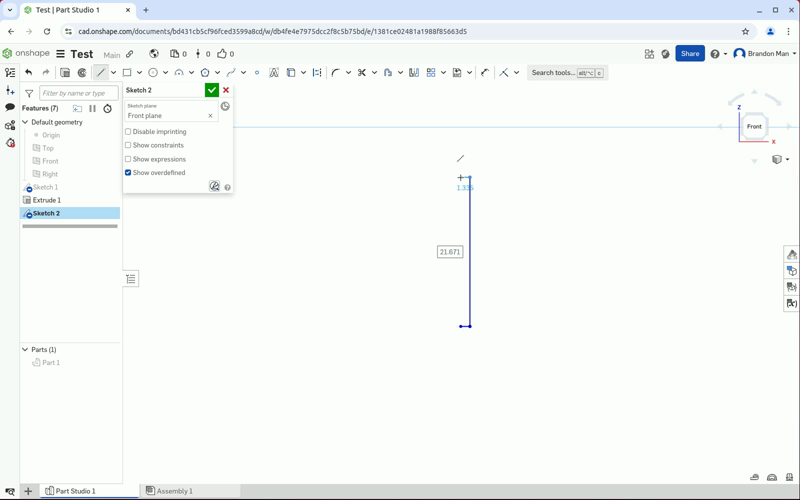
scroll(6)
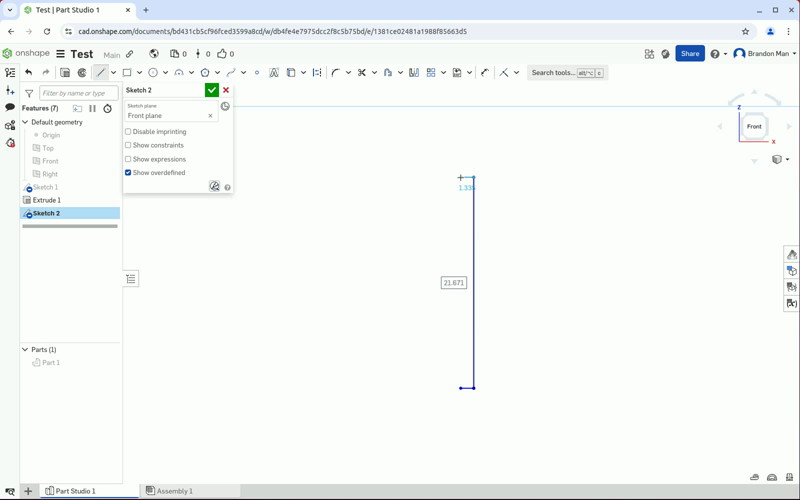
scroll(6)
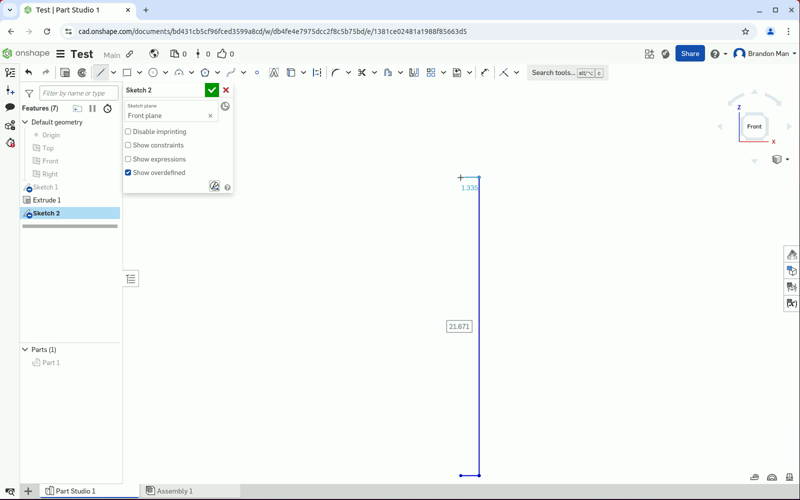
scroll(6)
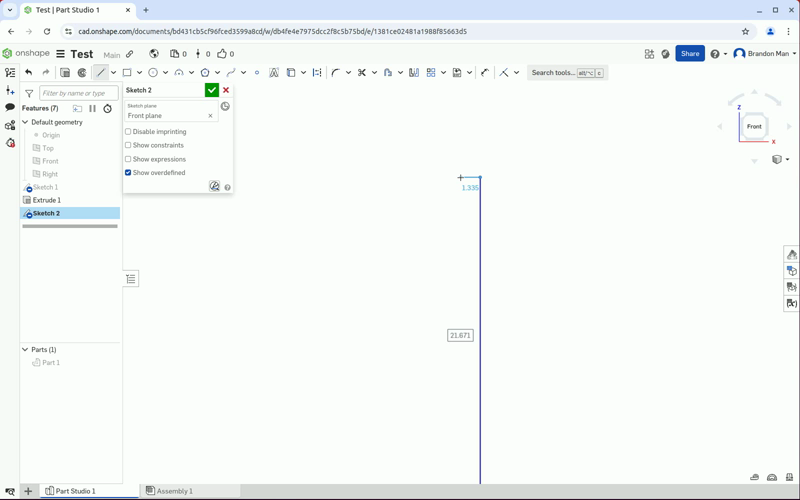
scroll(6)
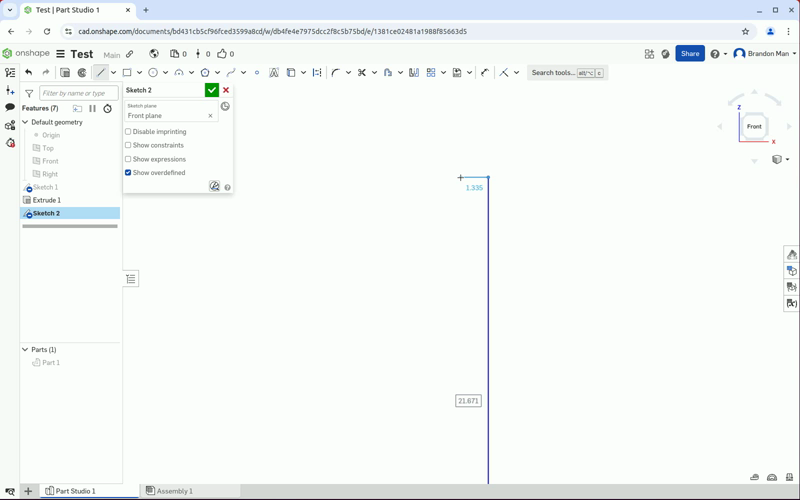
scroll(6)
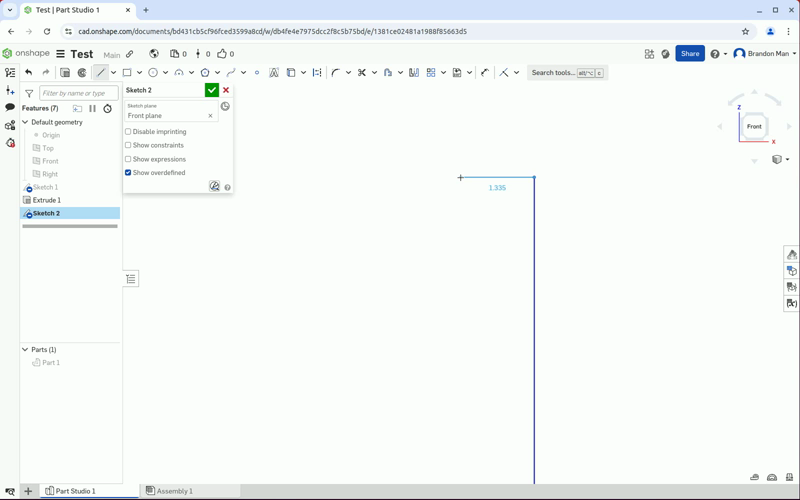
click(460, 177)
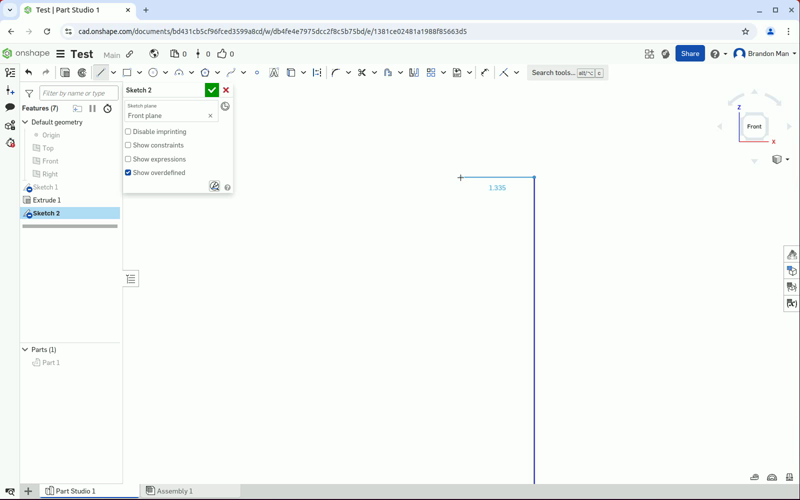
scroll(-6)
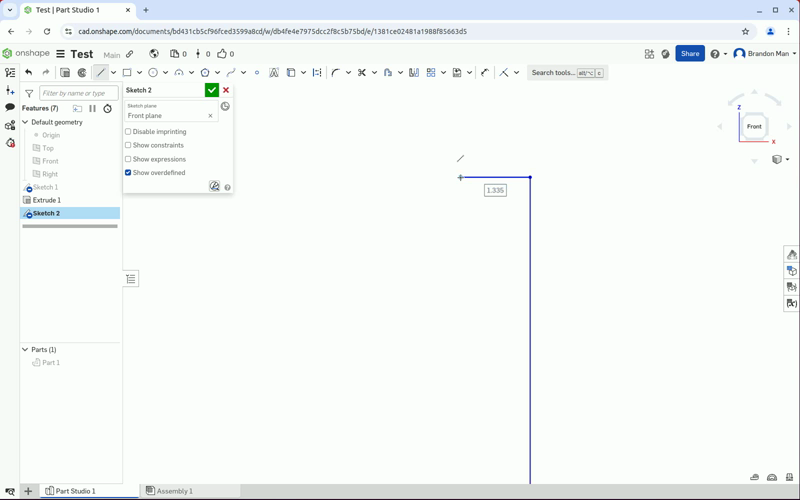
scroll(-6)
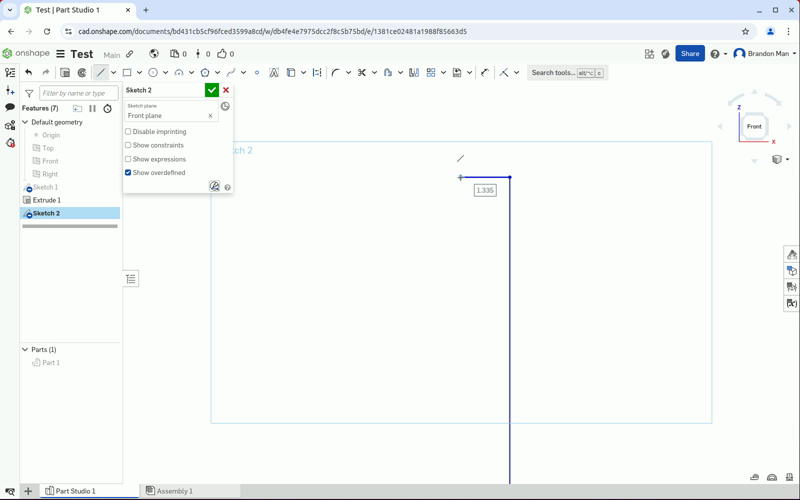
scroll(-6)
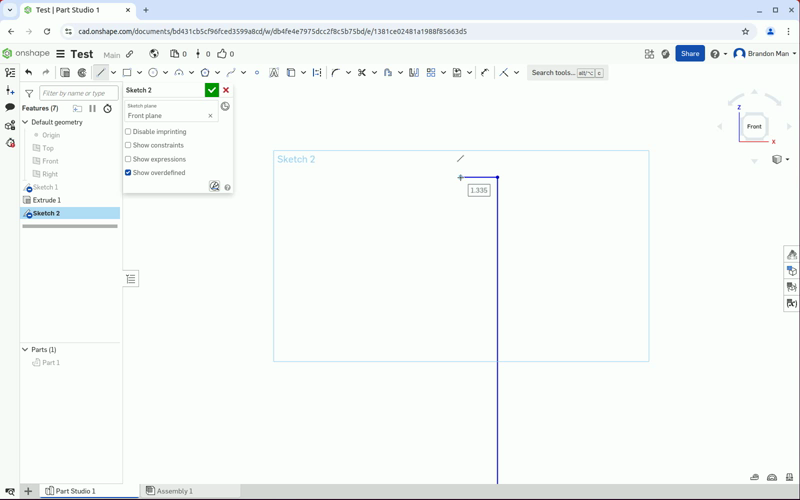
scroll(-6)
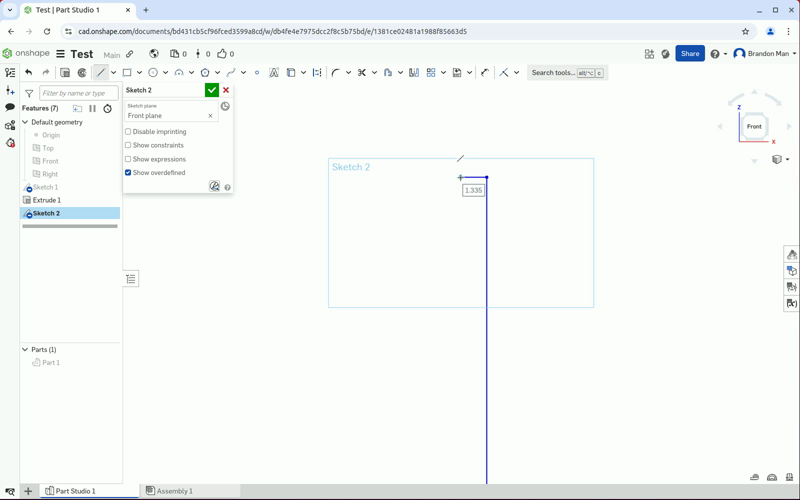
scroll(-6)
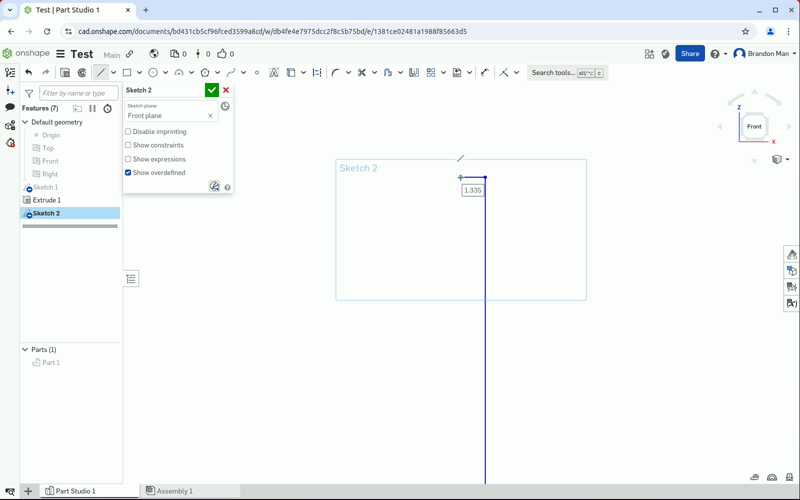
scroll(-6)
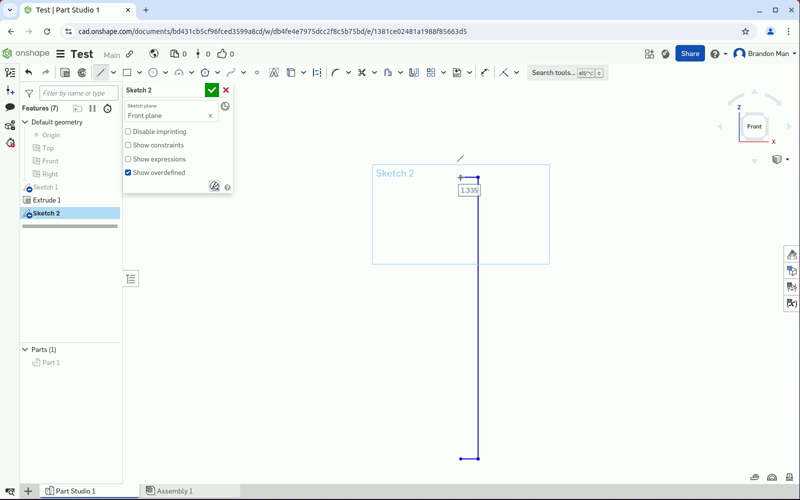
scroll(-6)
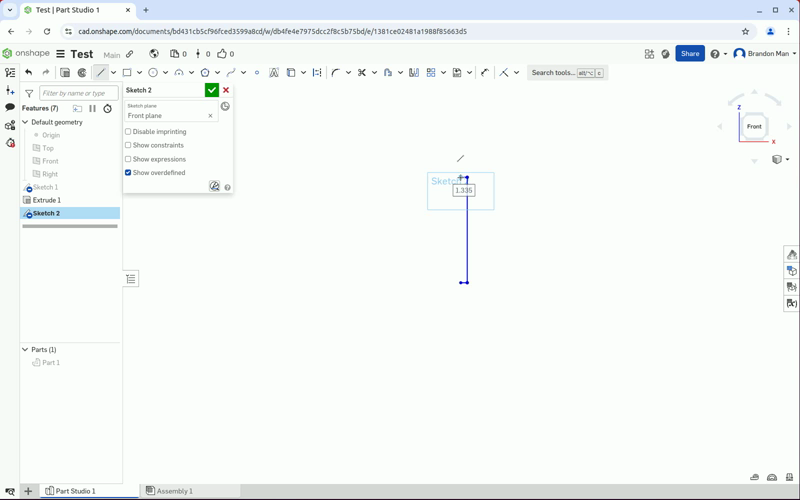
key_up(shift)
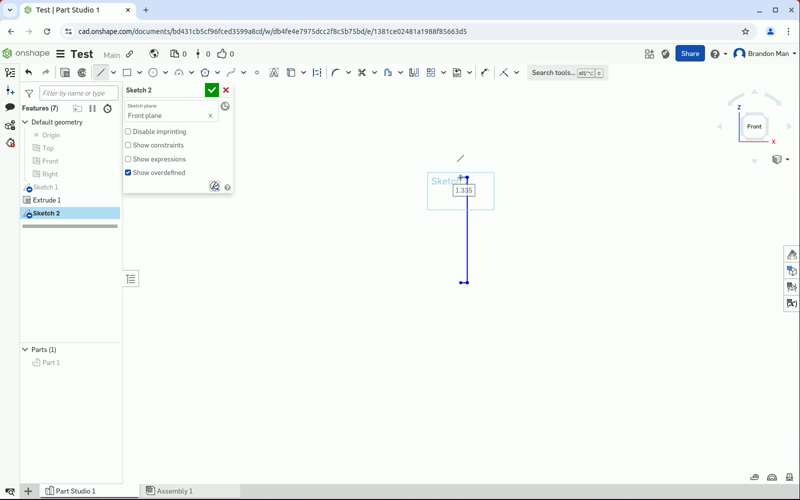
key_down(shift)
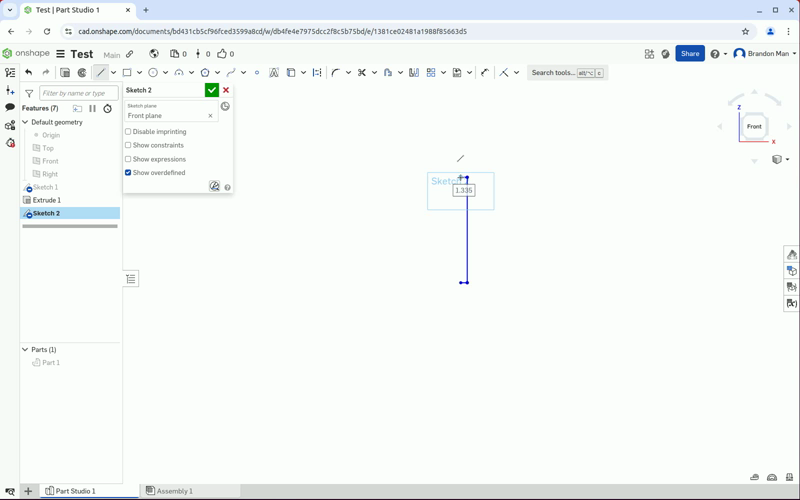
mouse_move(460, 282)
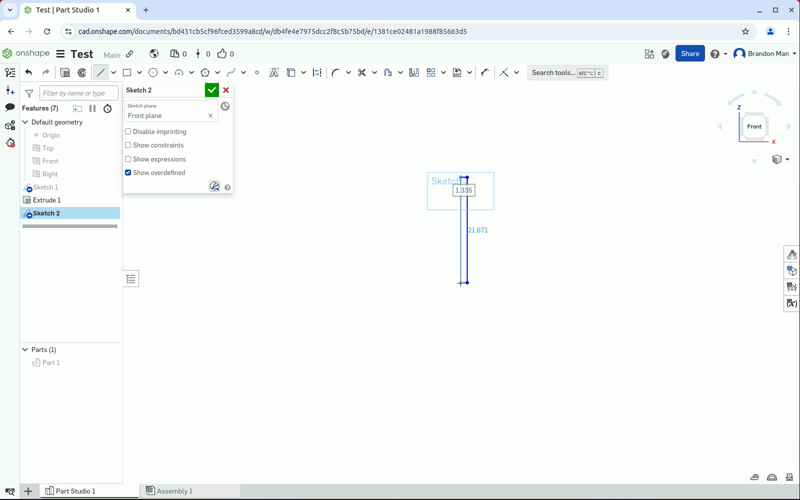
key_up(shift)
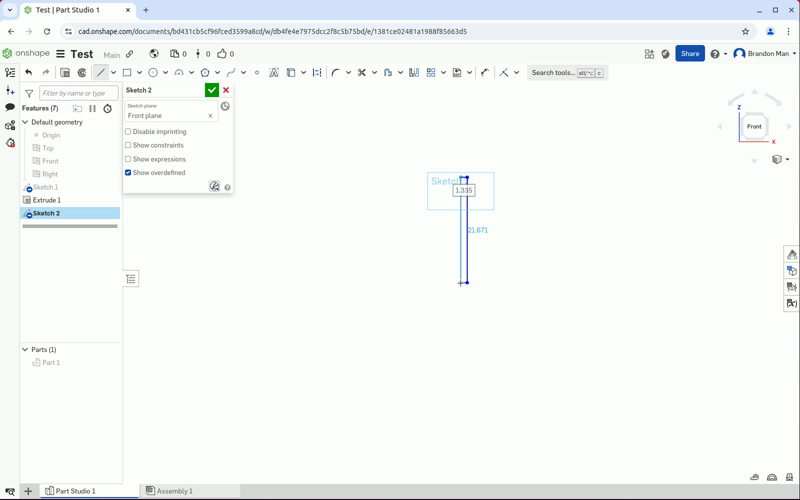
click(460, 282)
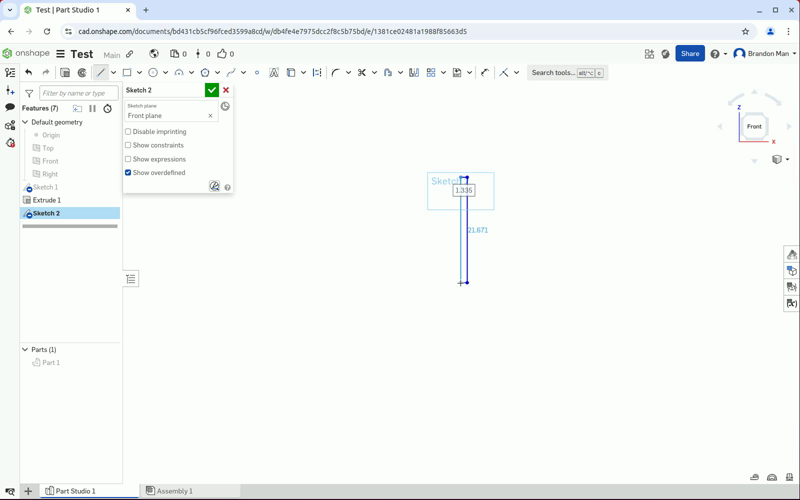
key(esc)
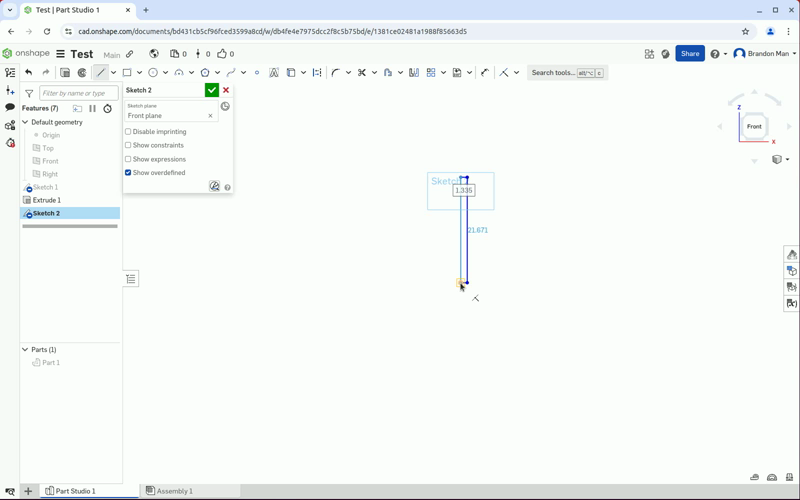
mouse_move(464, 265)
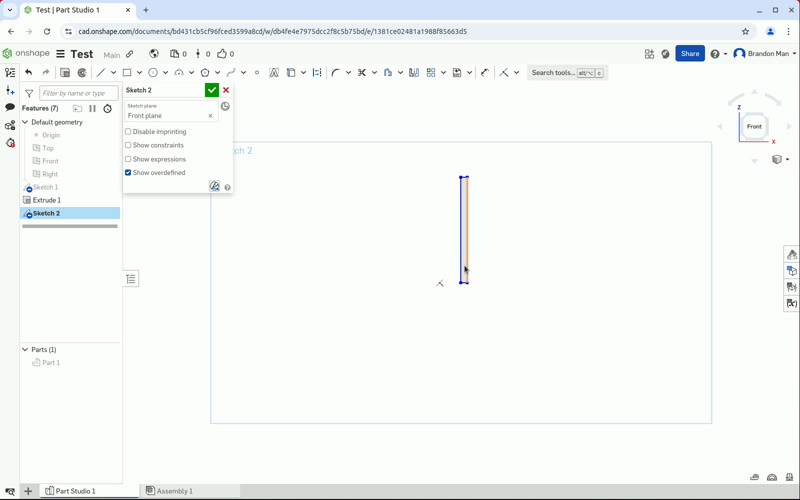
scroll(6)
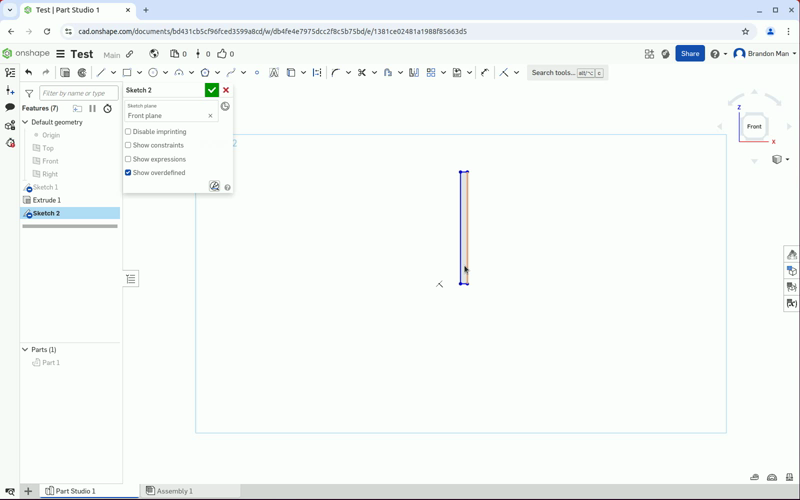
scroll(6)
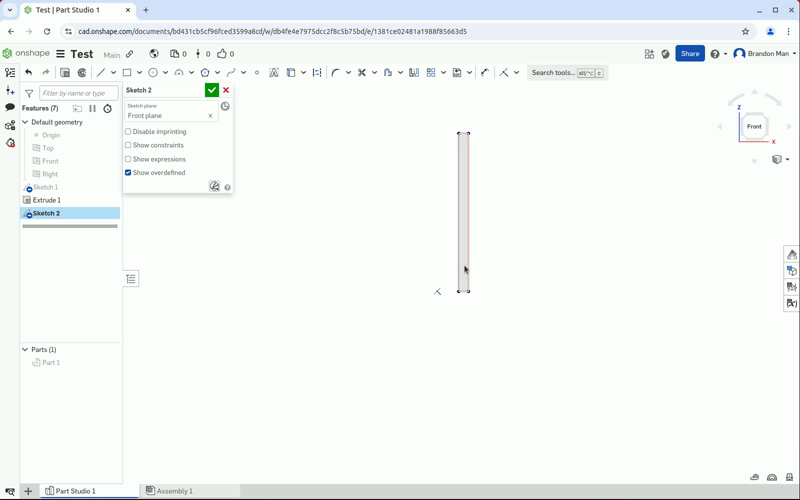
scroll(6)
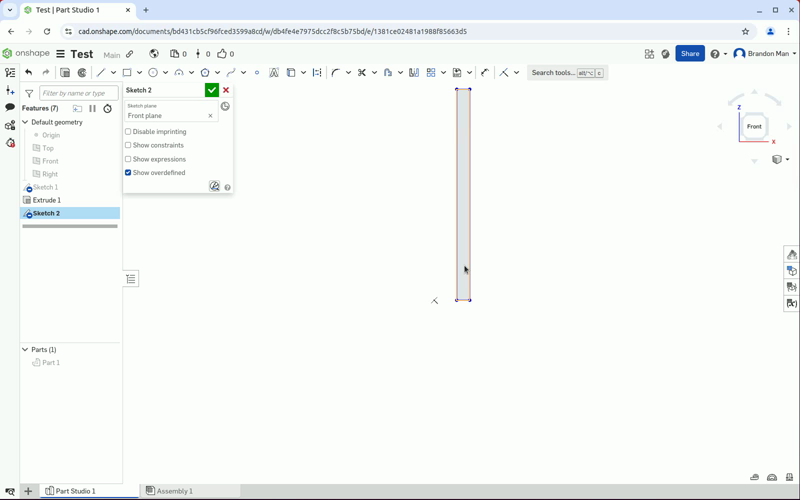
scroll(6)
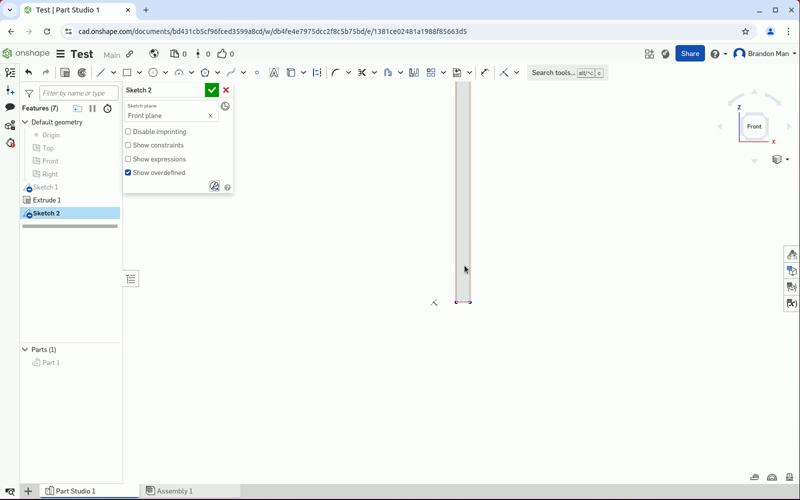
scroll(6)
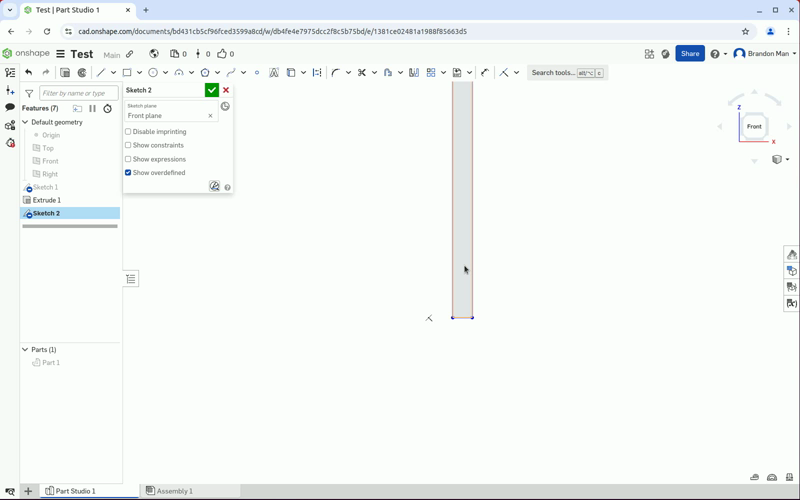
scroll(6)
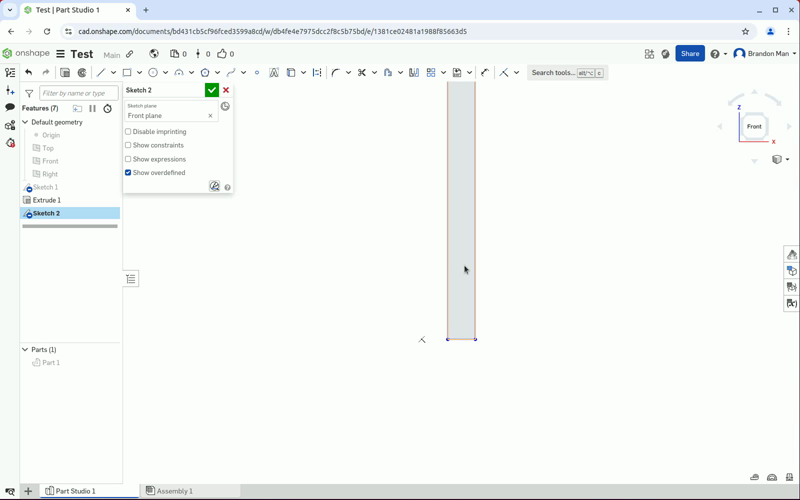
scroll(6)
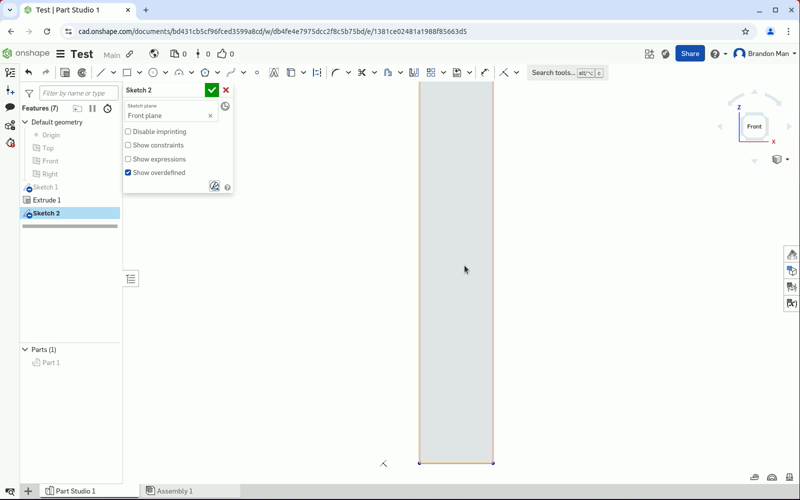
click(464, 265)
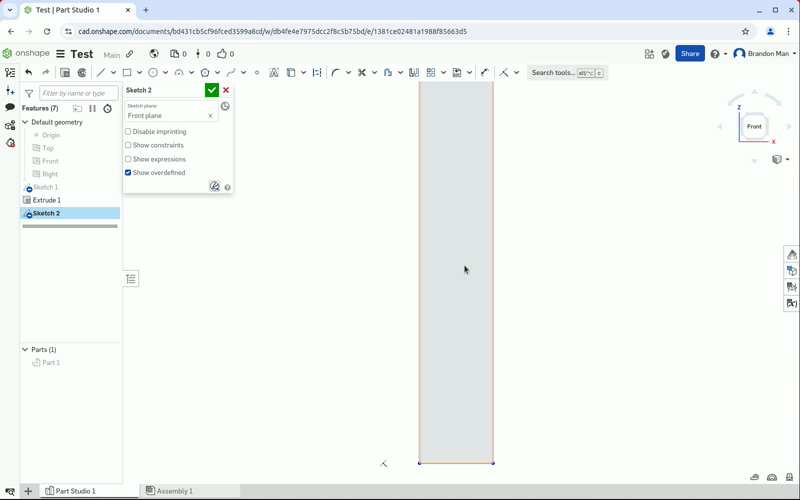
scroll(-6)
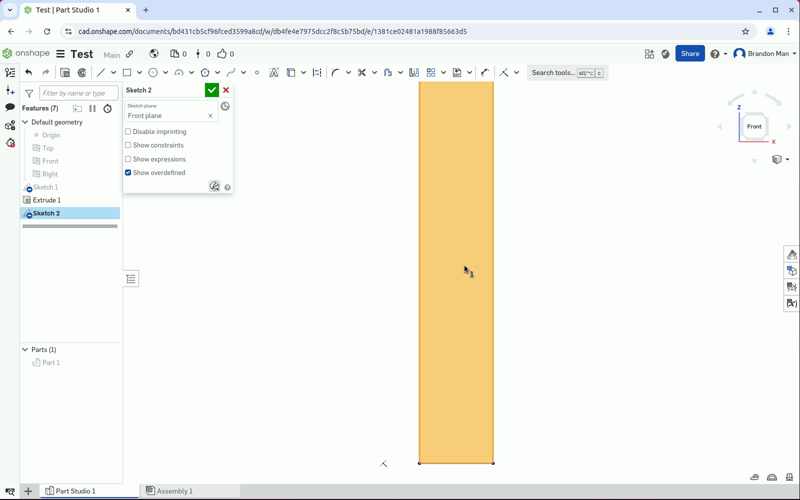
scroll(-6)
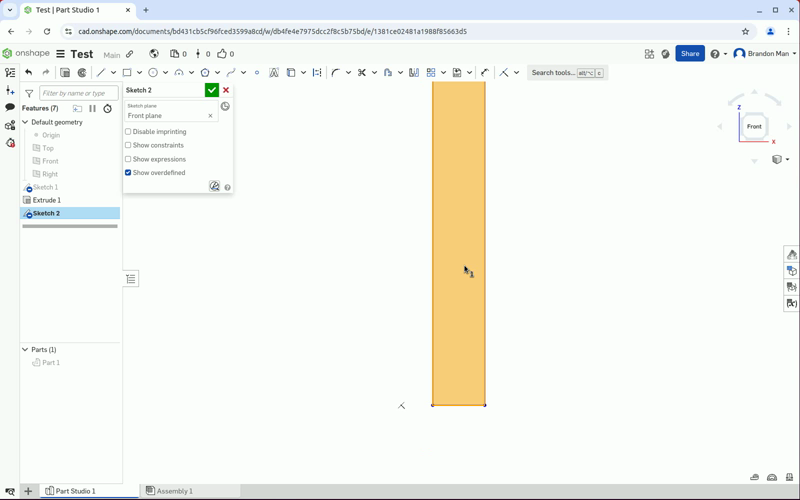
scroll(-6)
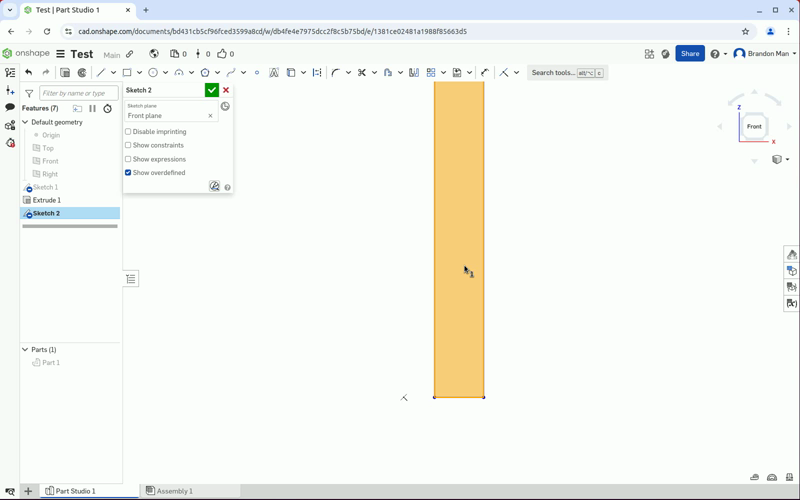
scroll(-6)
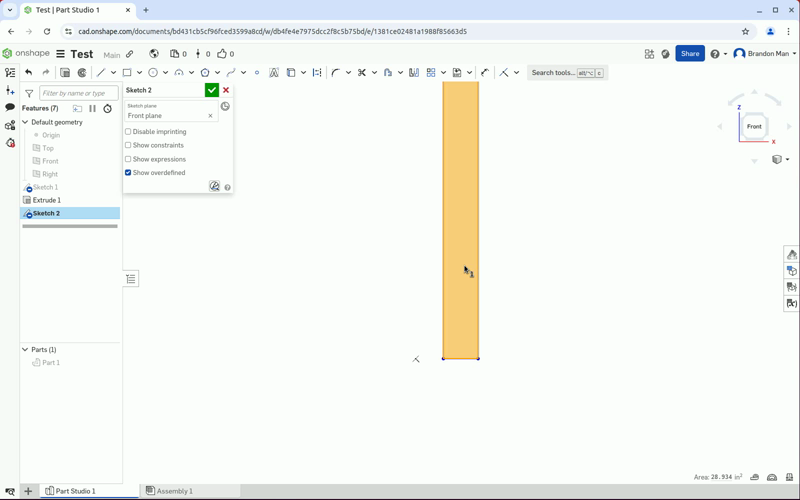
scroll(-6)
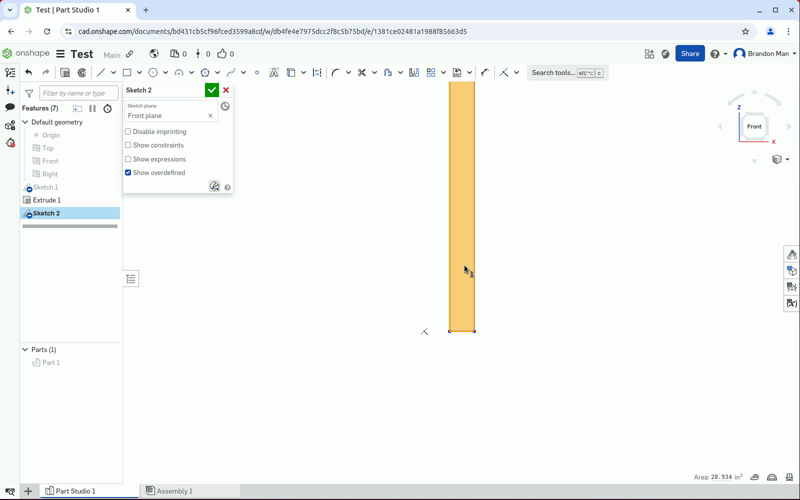
scroll(-6)
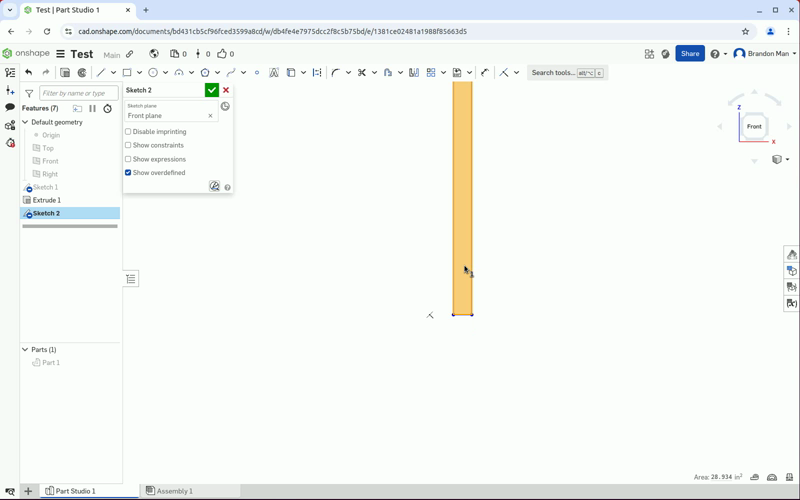
scroll(-6)
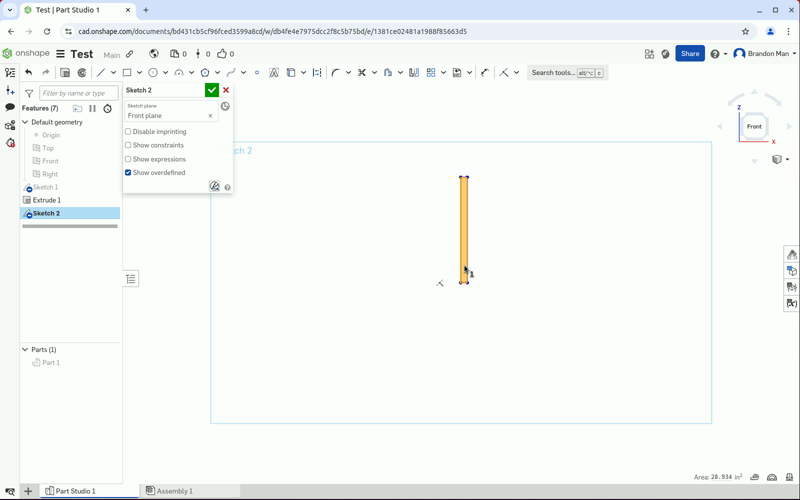
mouse_move(73, 352)
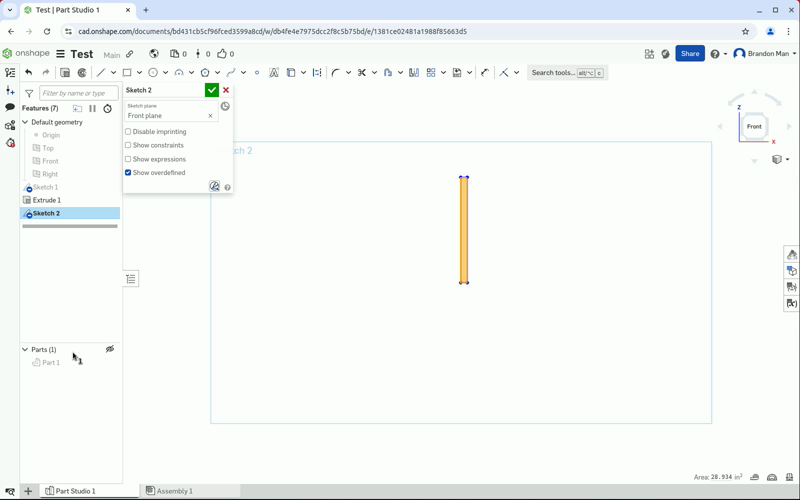
key(shift+y)
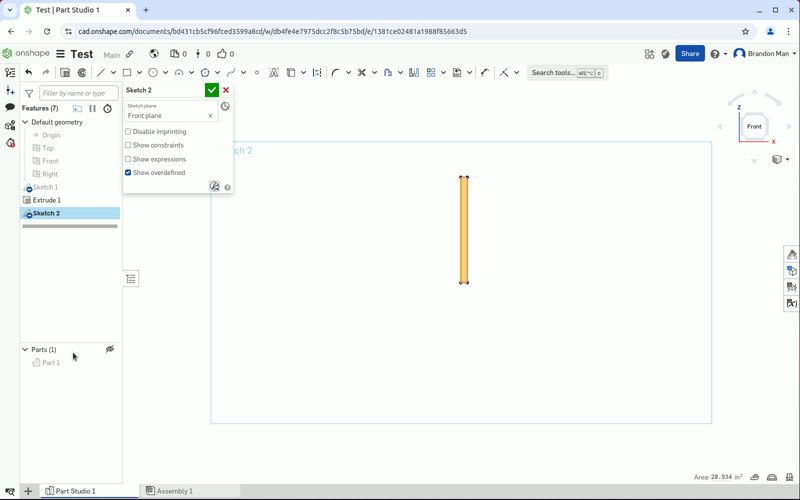
key(shift+e)
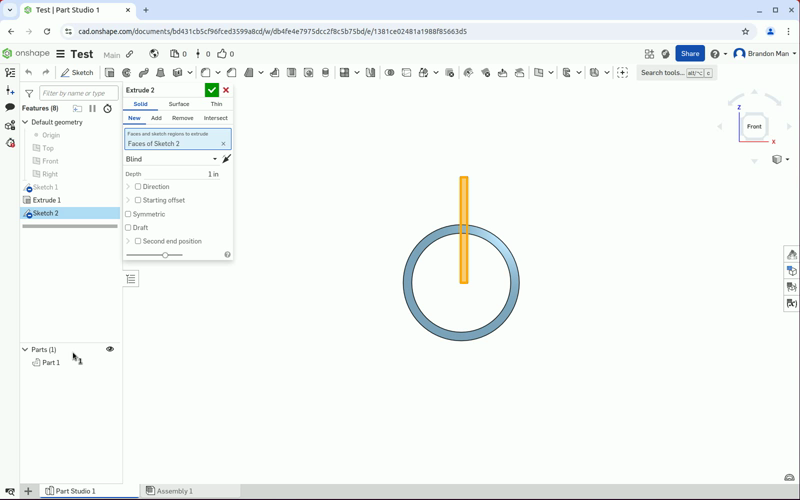
mouse_move(143, 106)
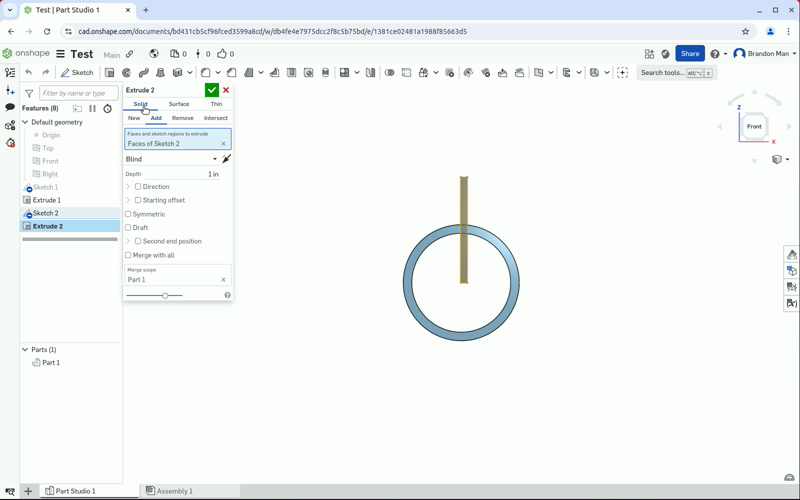
click(143, 106)
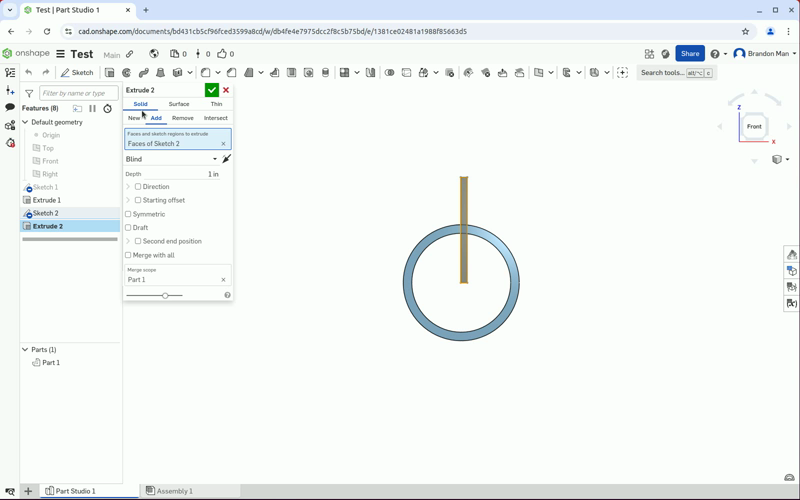
mouse_move(137, 120)
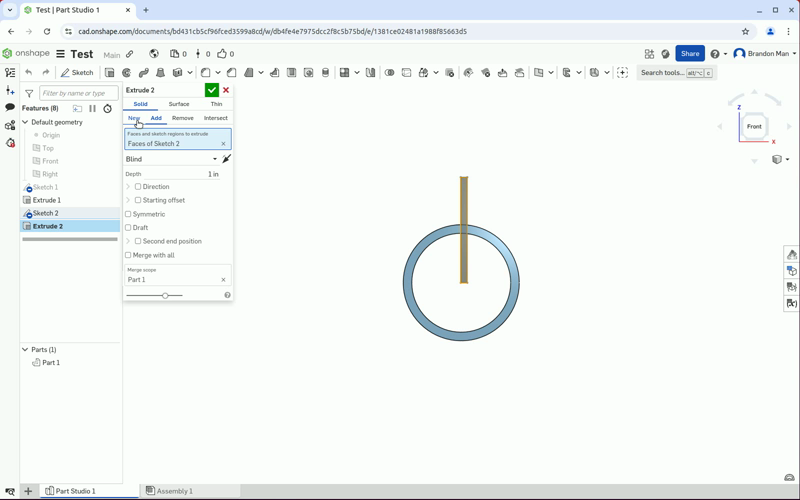
click(137, 120)
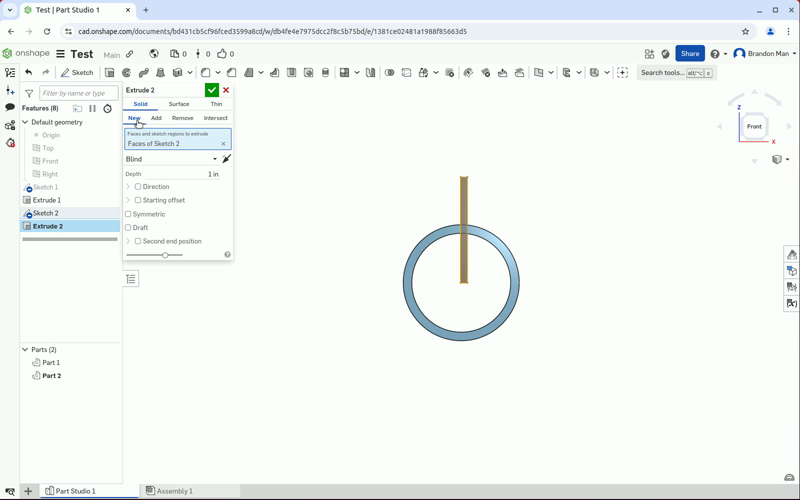
key(tab, 4)
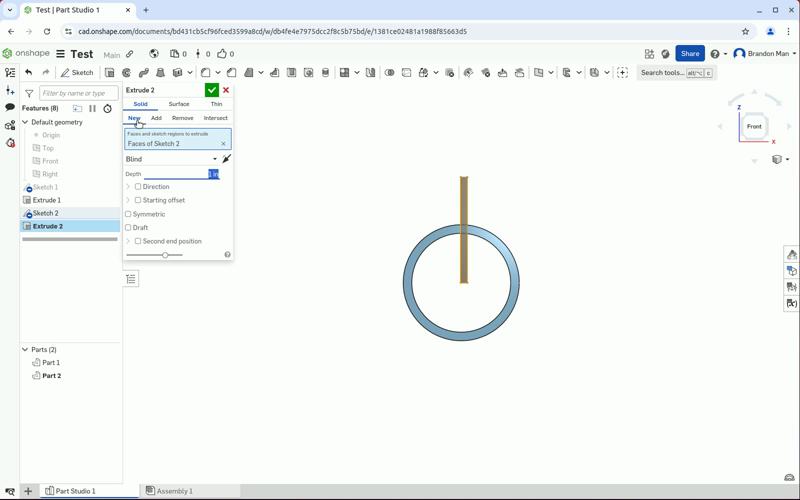
text(5.777)
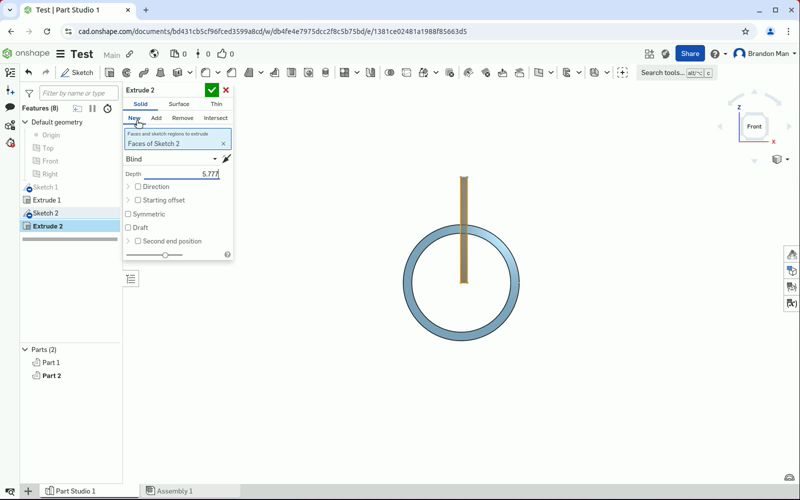
key(enter)
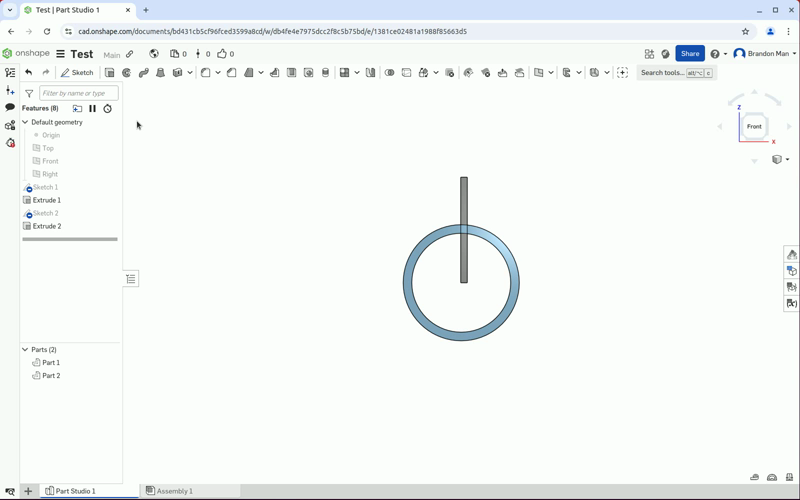
key(shift+h)
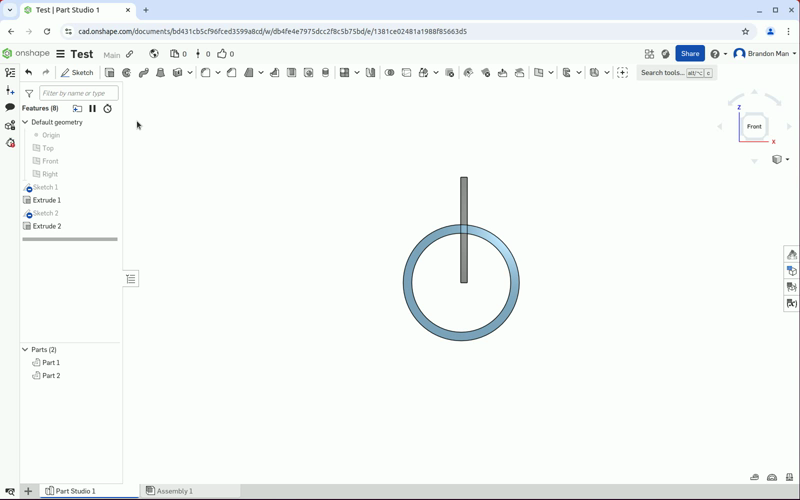
key(shift+h)
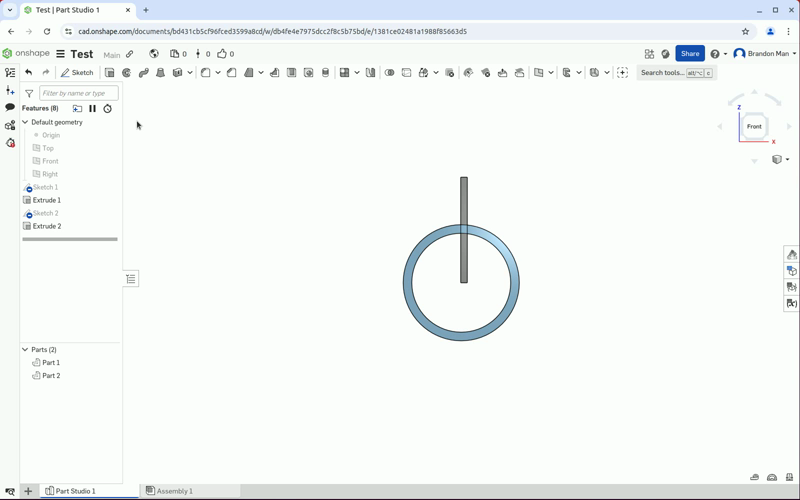
mouse_move(73, 189)
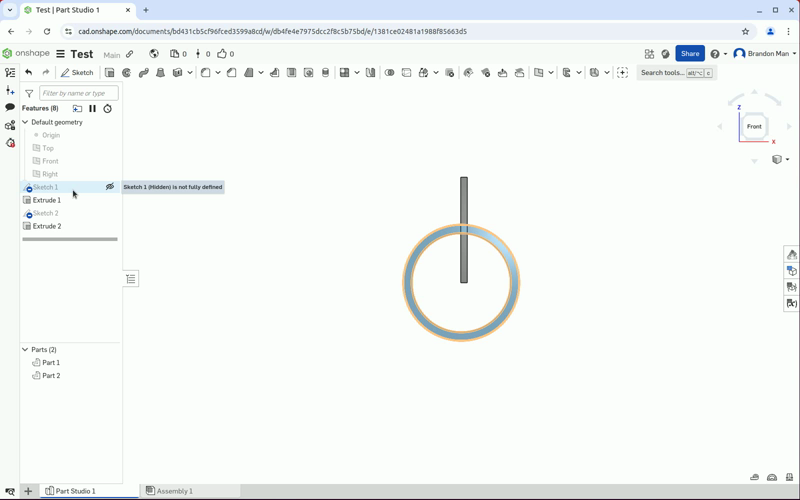
click(73, 189)
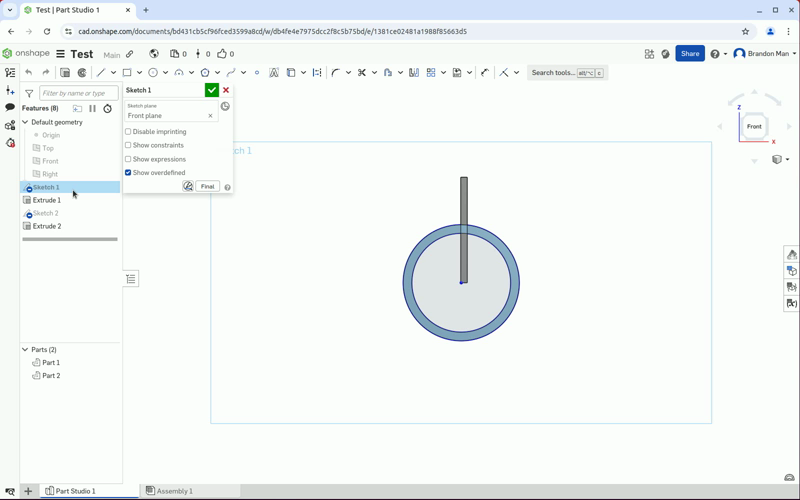
mouse_move(229, 92)
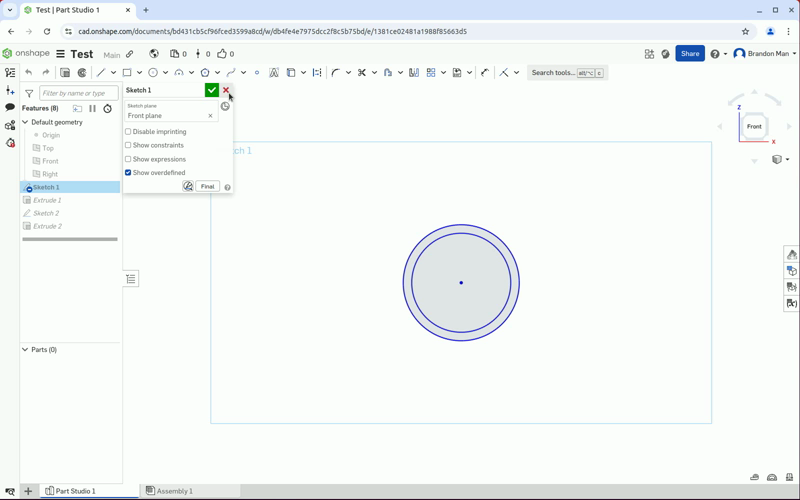
click(229, 92)
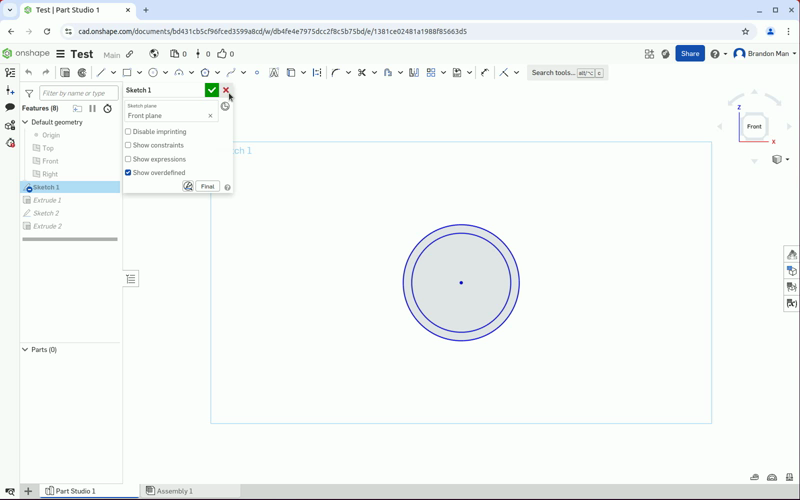
key(shift+s)
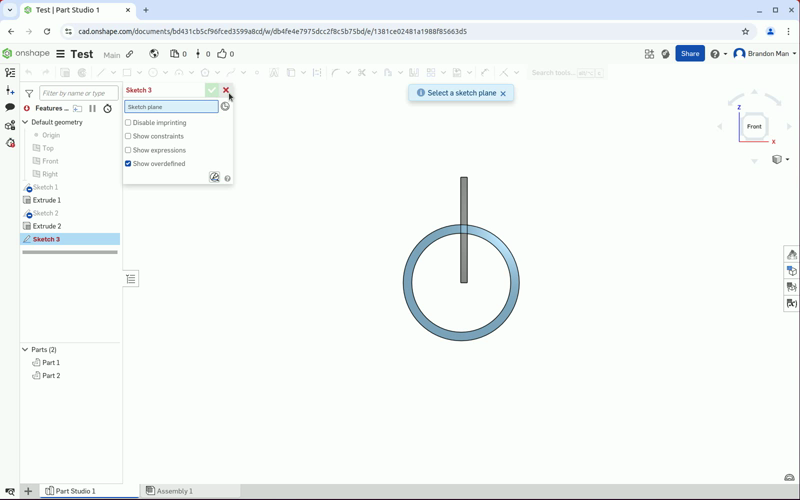
mouse_move(73, 163)
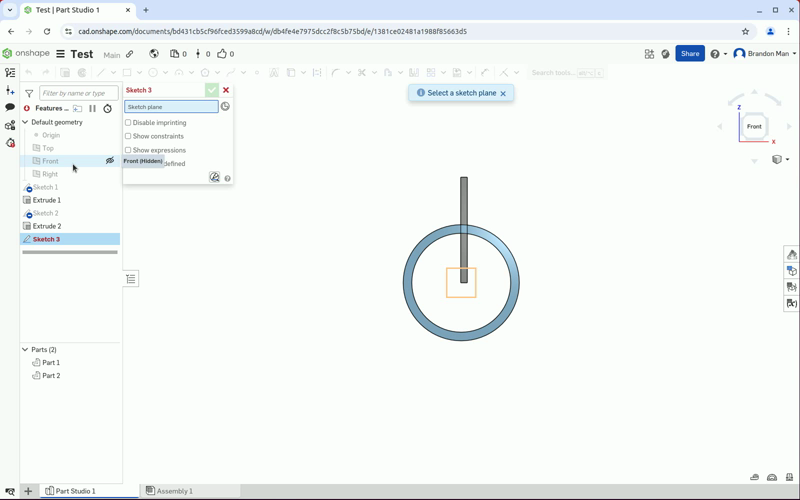
click(73, 163)
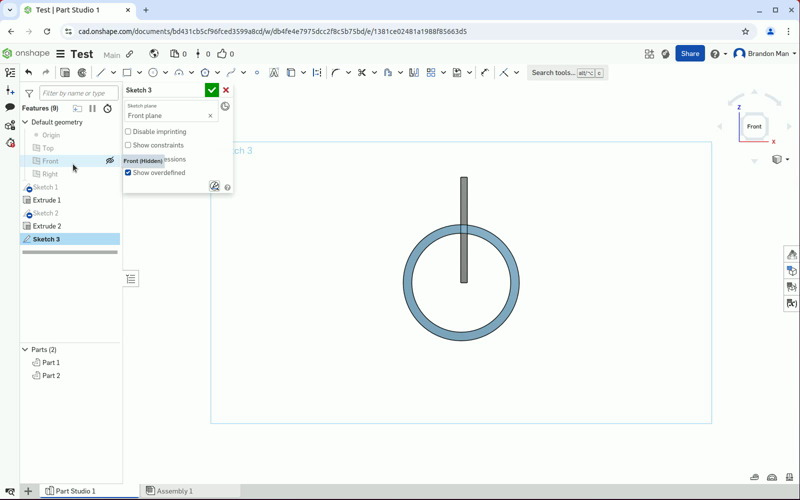
mouse_move(73, 352)
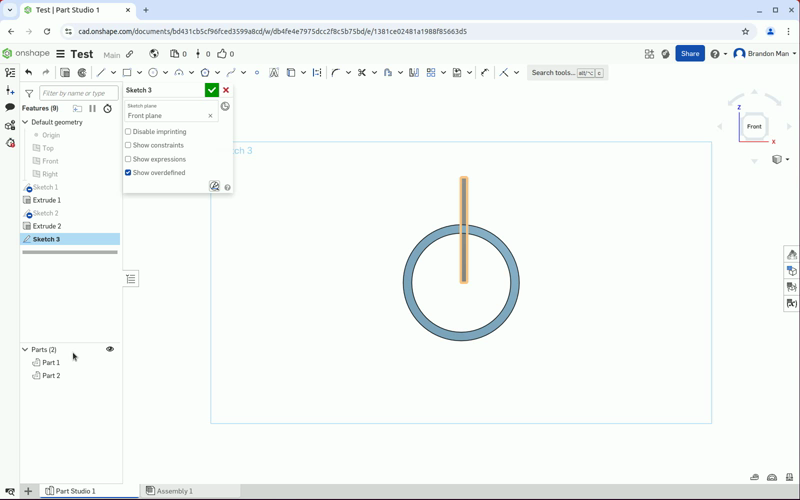
key(y)
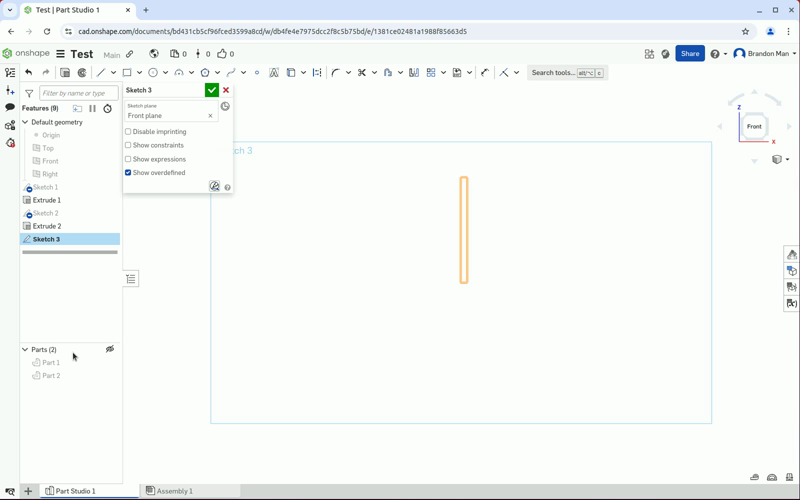
key(l)
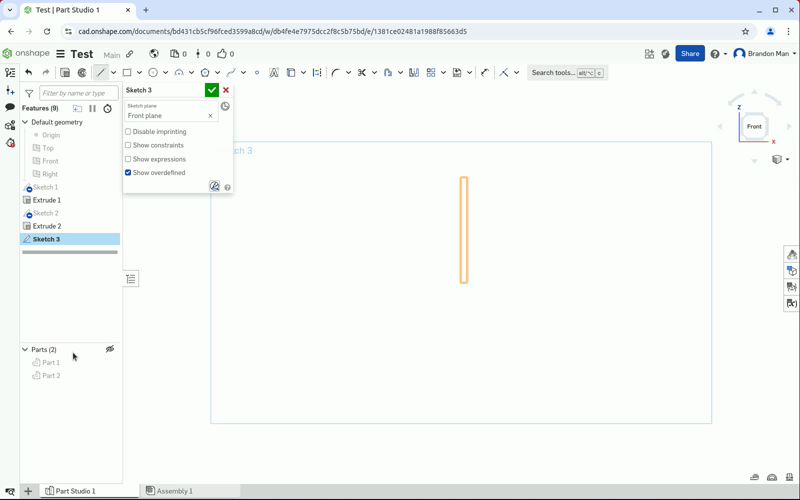
key_down(shift)
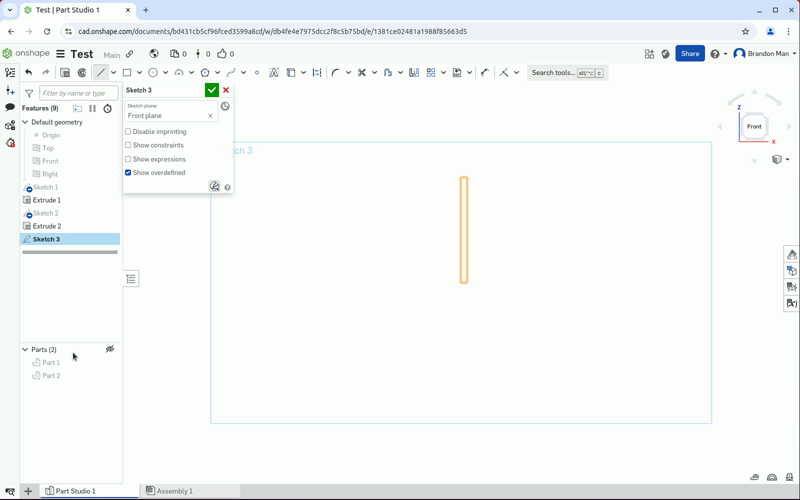
mouse_move(452, 395)
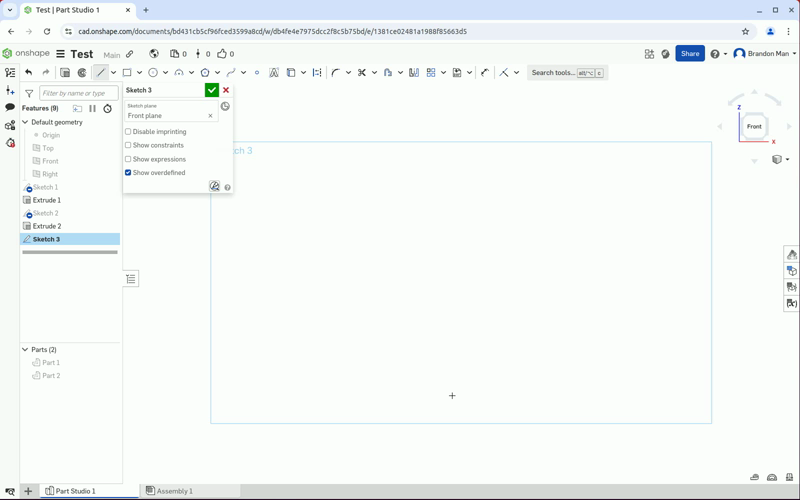
click(452, 395)
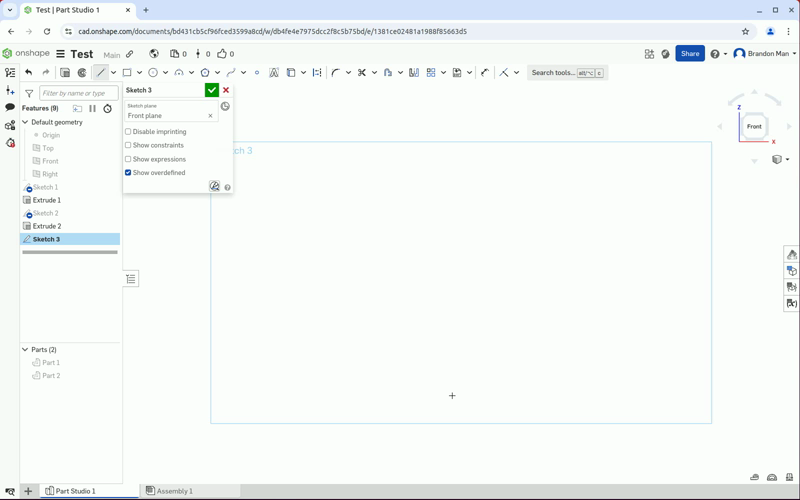
key_up(shift)
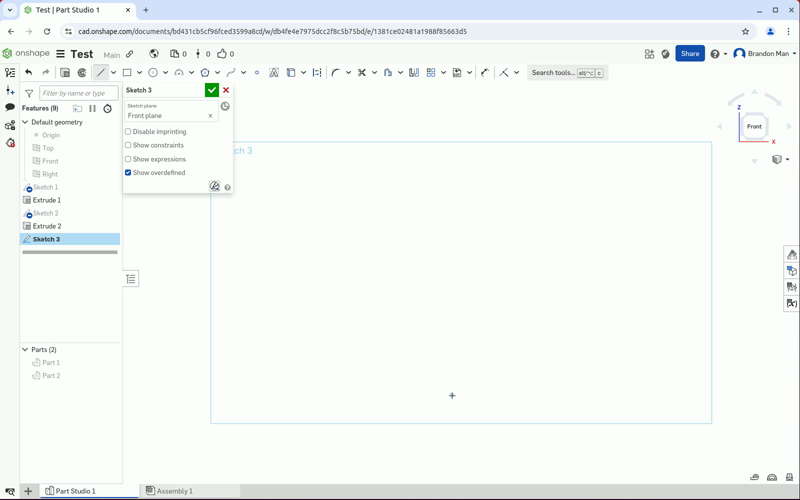
key_down(shift)
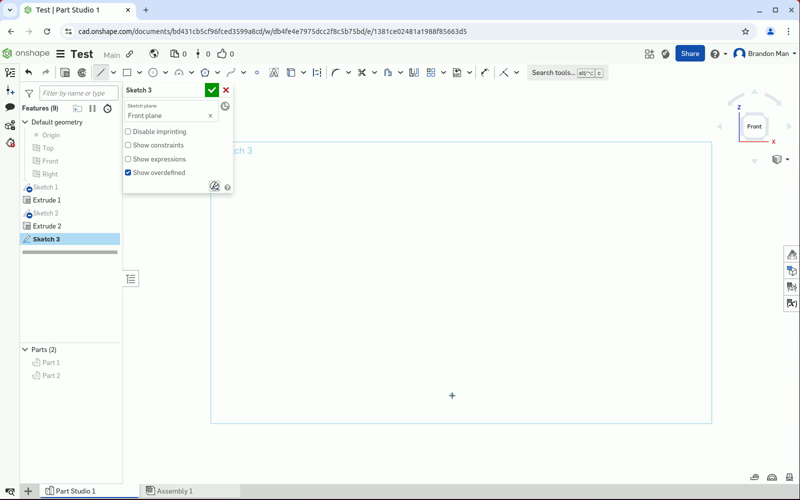
mouse_move(482, 395)
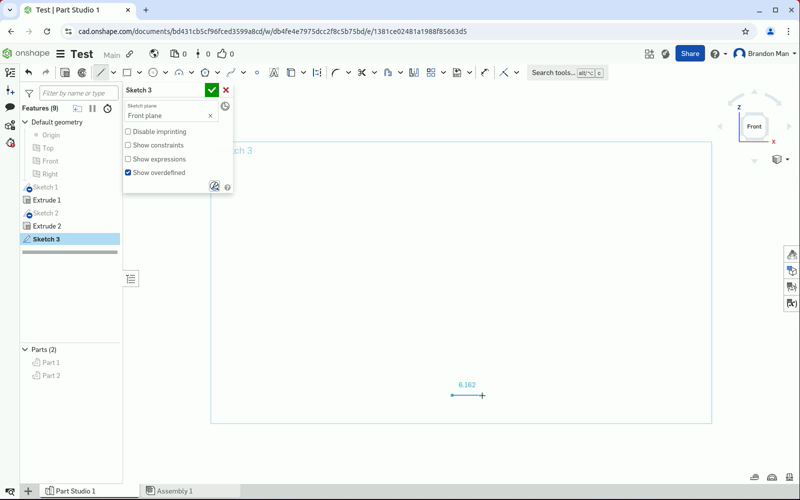
mouse_move(460, 395)
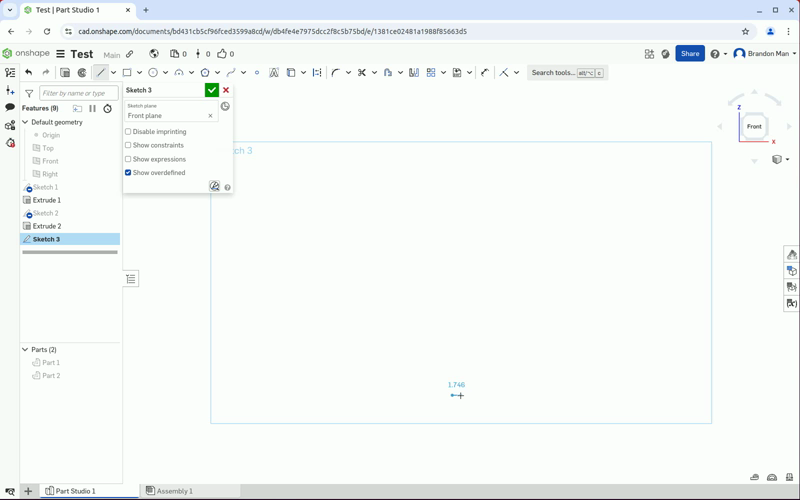
click(460, 395)
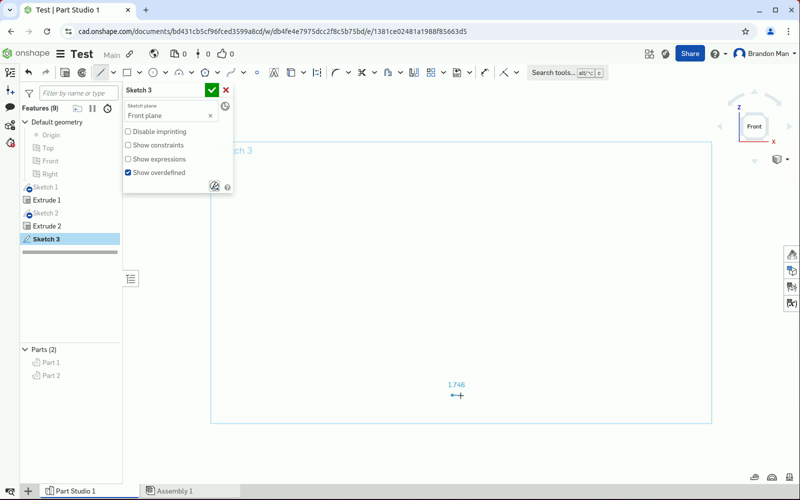
key_up(shift)
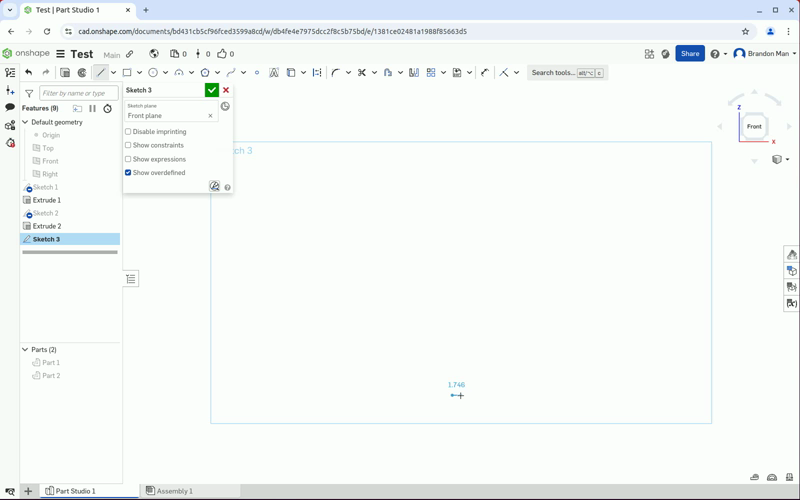
key_down(shift)
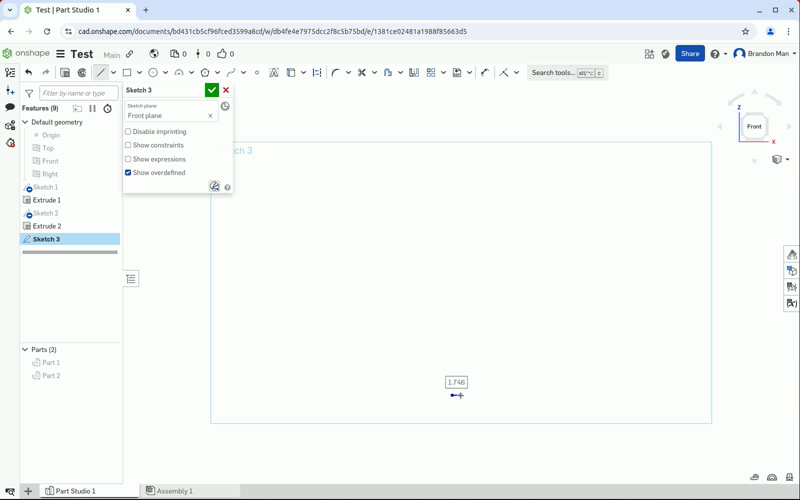
mouse_move(460, 282)
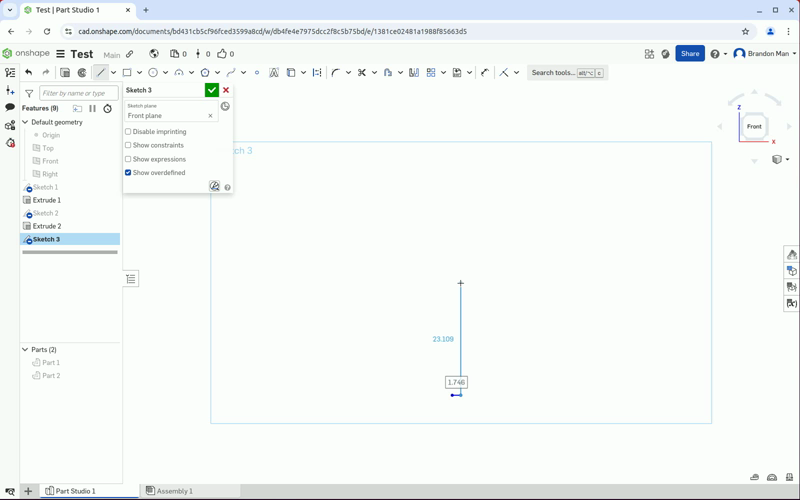
click(460, 282)
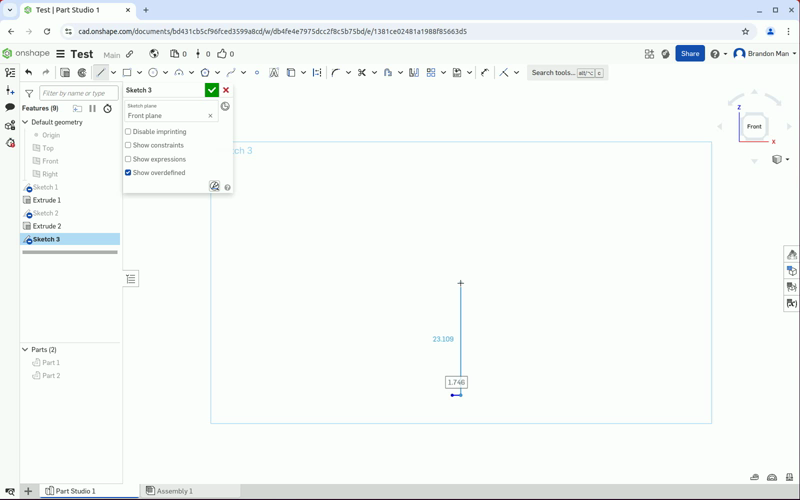
key_up(shift)
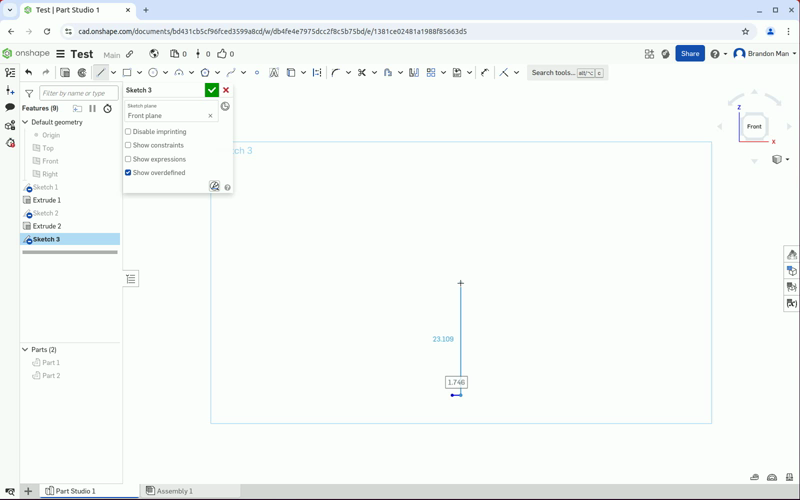
key_down(shift)
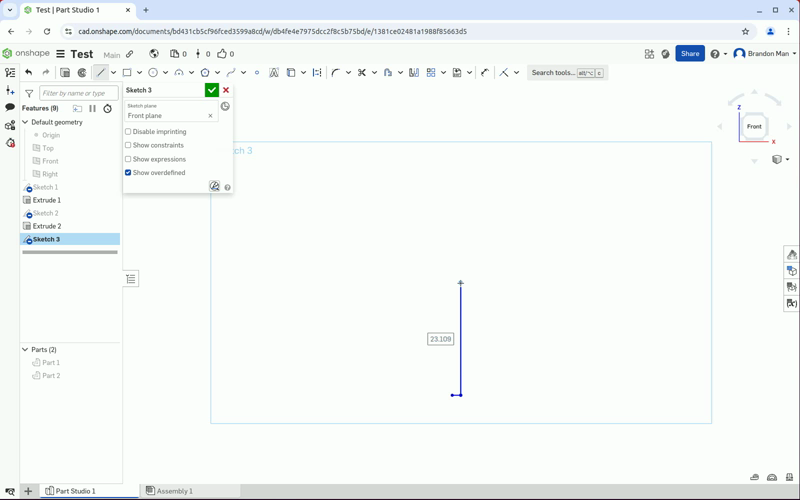
mouse_move(490, 282)
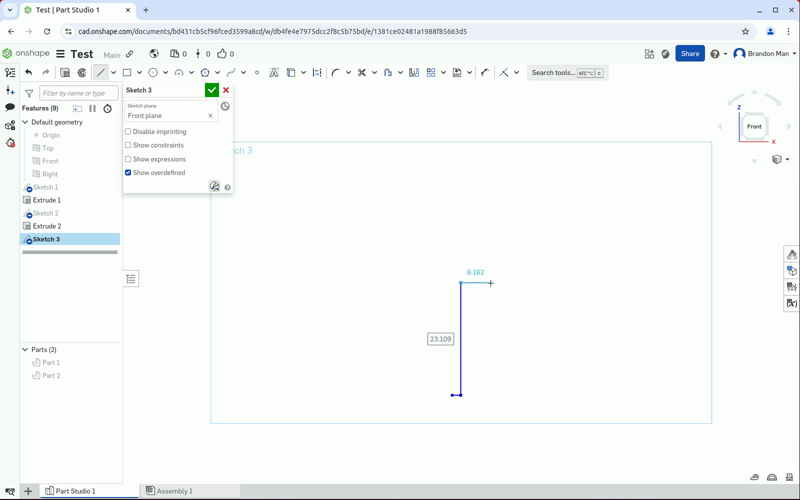
mouse_move(452, 282)
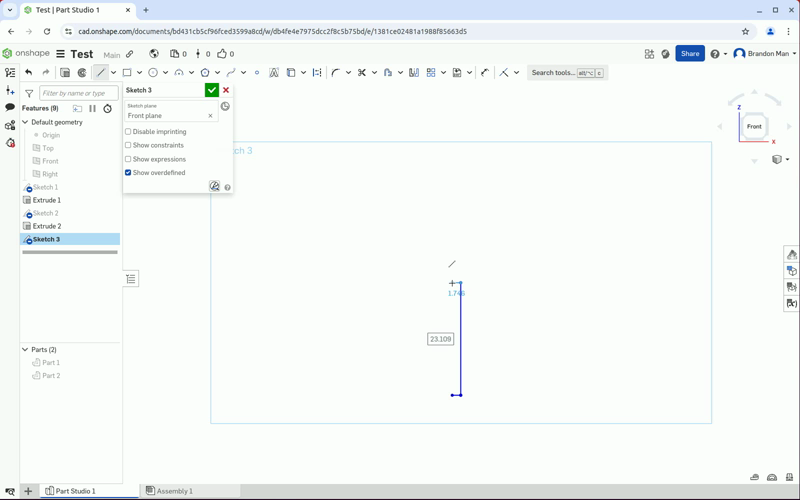
click(452, 282)
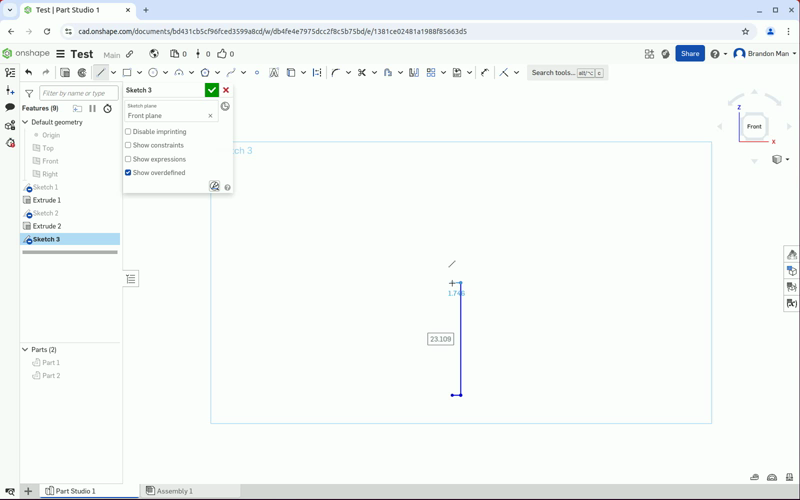
key_up(shift)
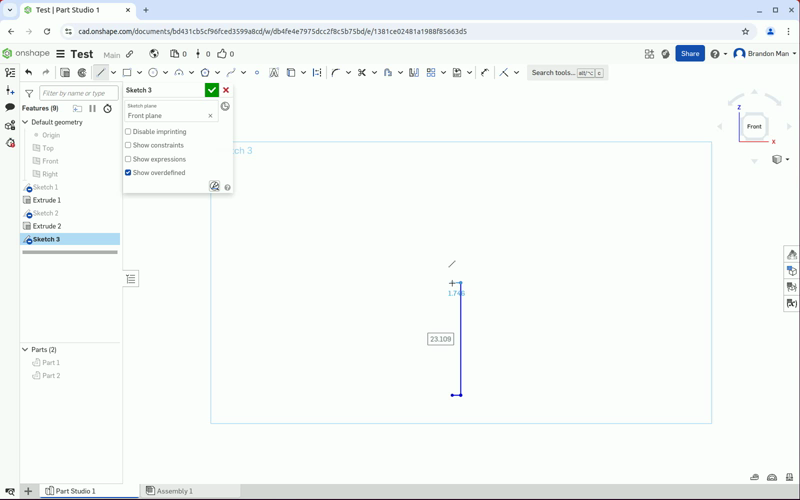
key_down(shift)
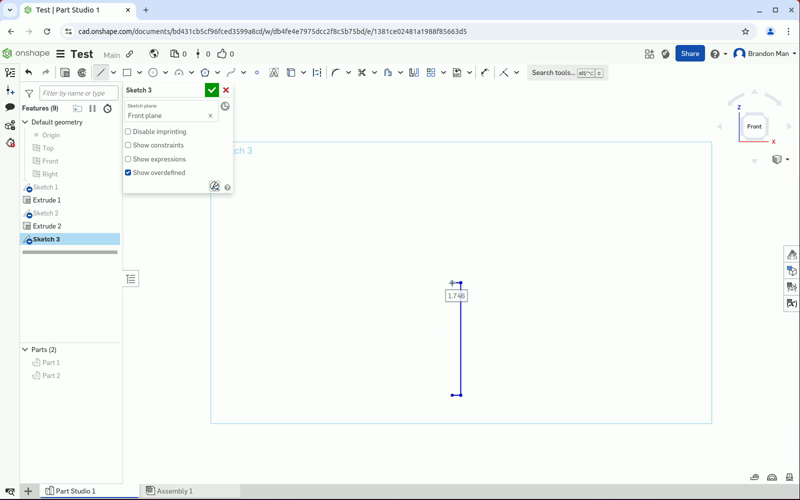
mouse_move(452, 395)
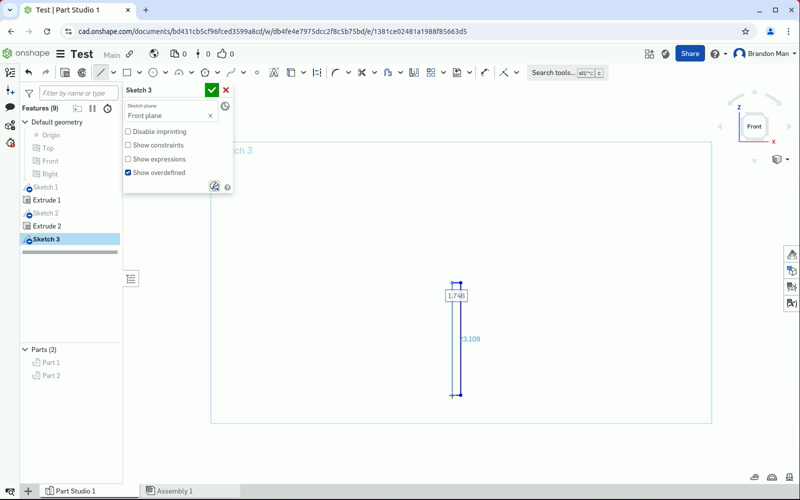
key_up(shift)
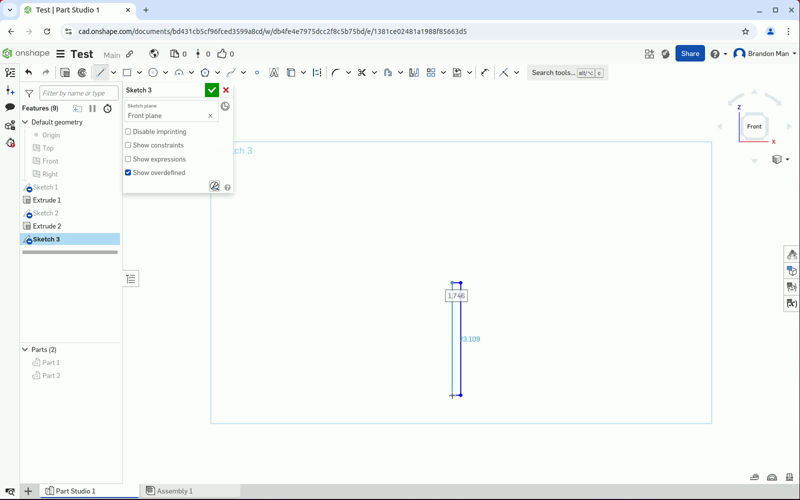
click(452, 395)
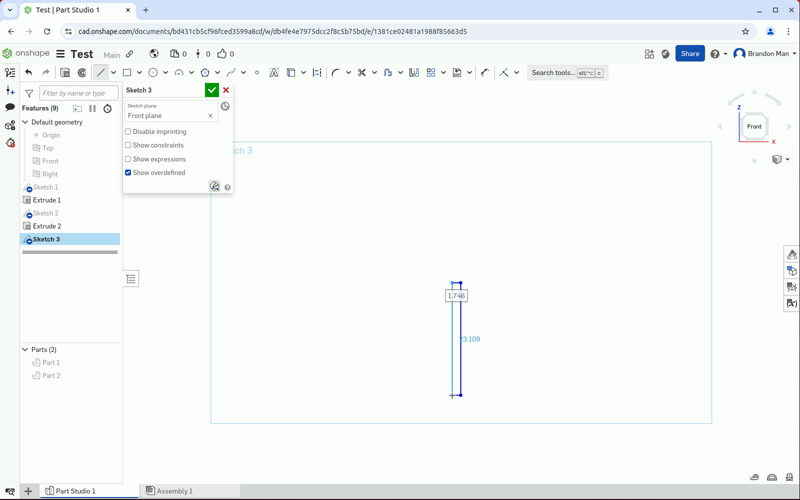
key(esc)
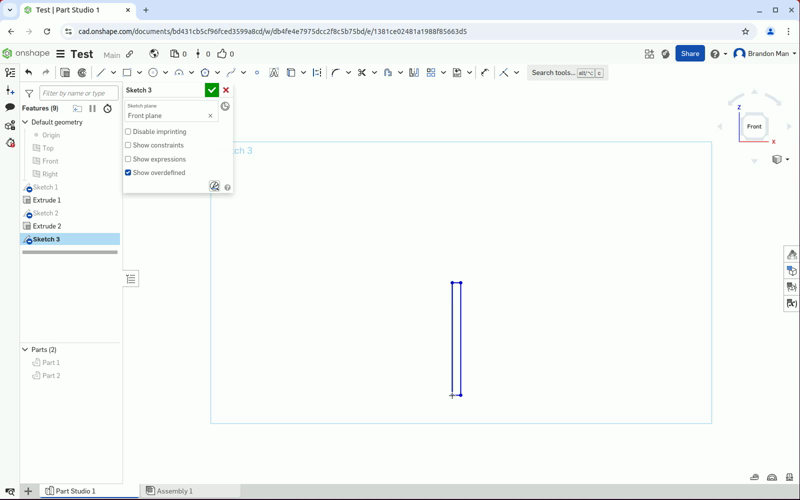
mouse_move(457, 301)
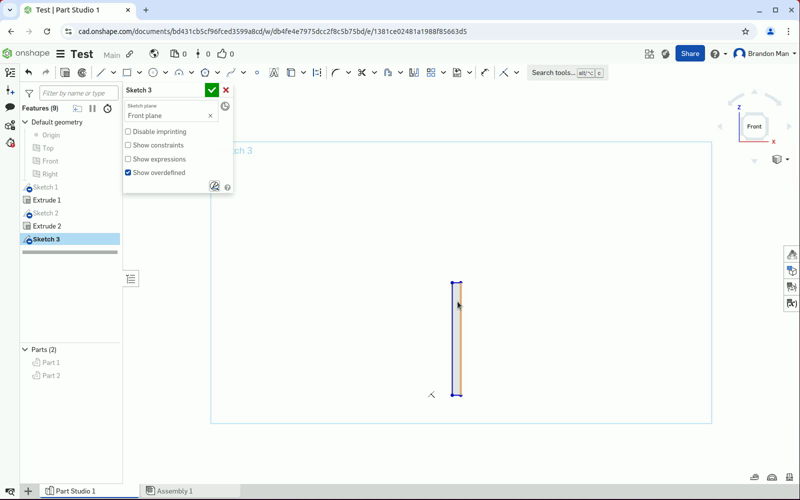
scroll(6)
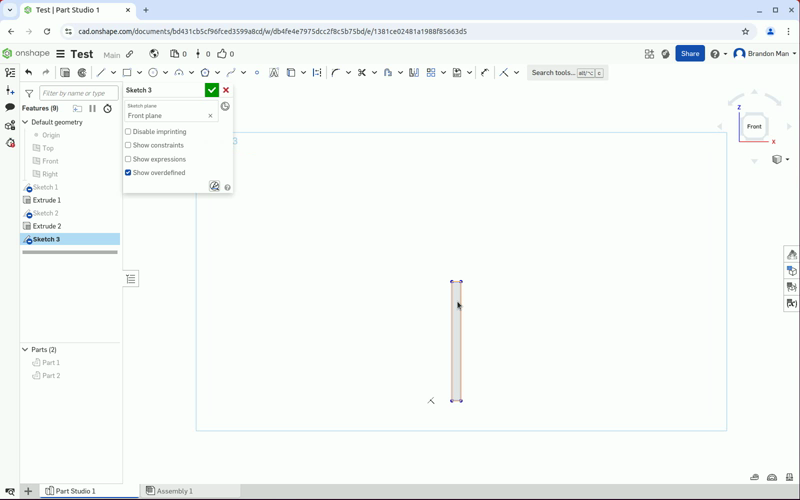
scroll(6)
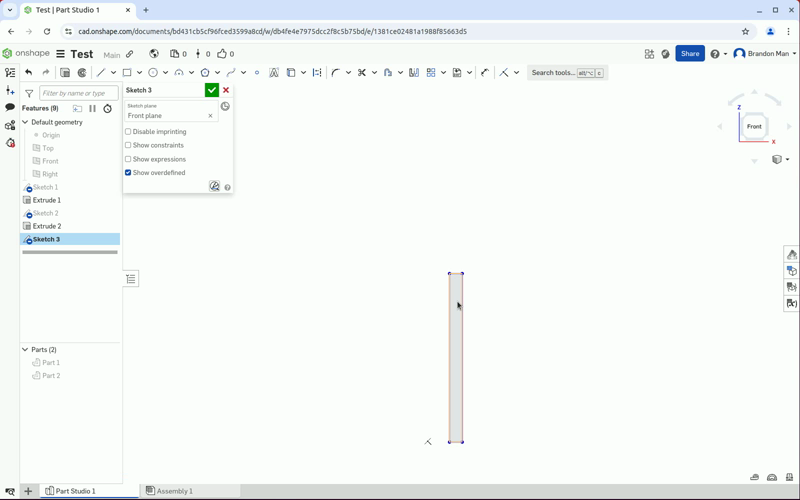
scroll(6)
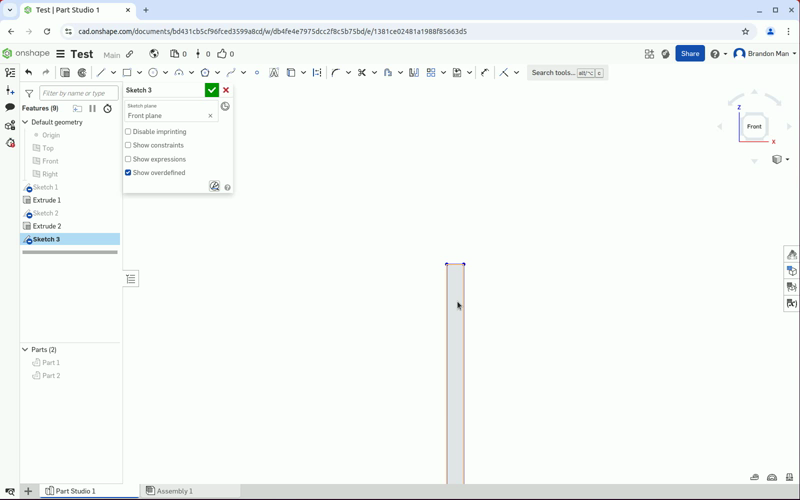
scroll(6)
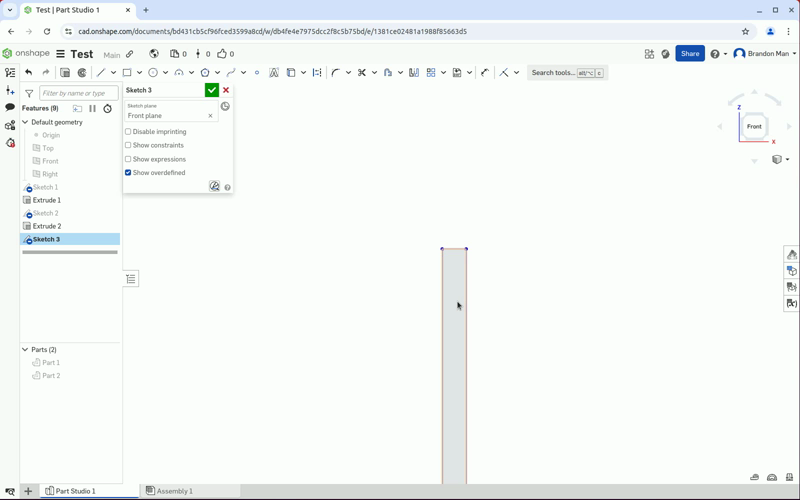
scroll(6)
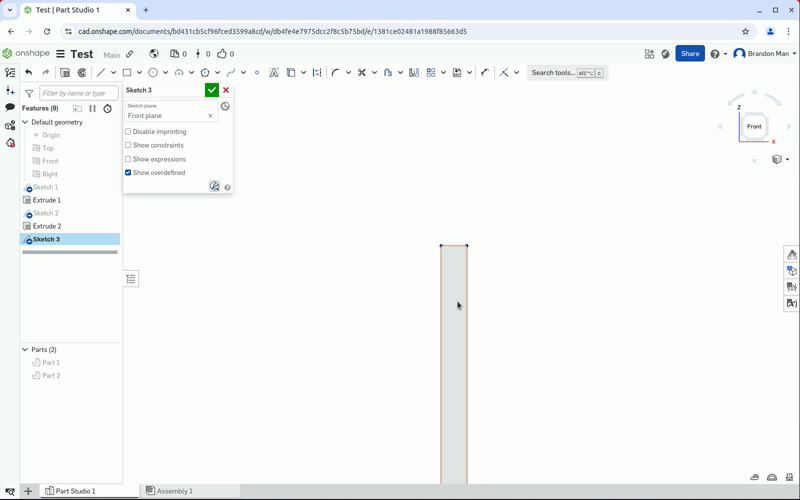
scroll(6)
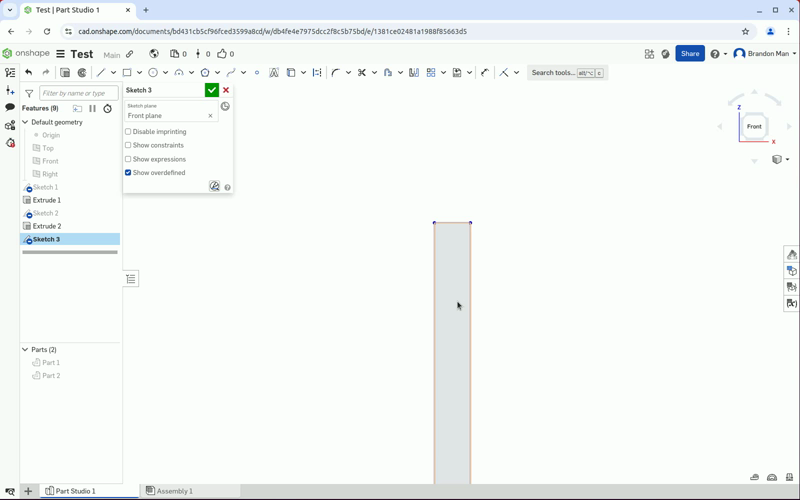
scroll(6)
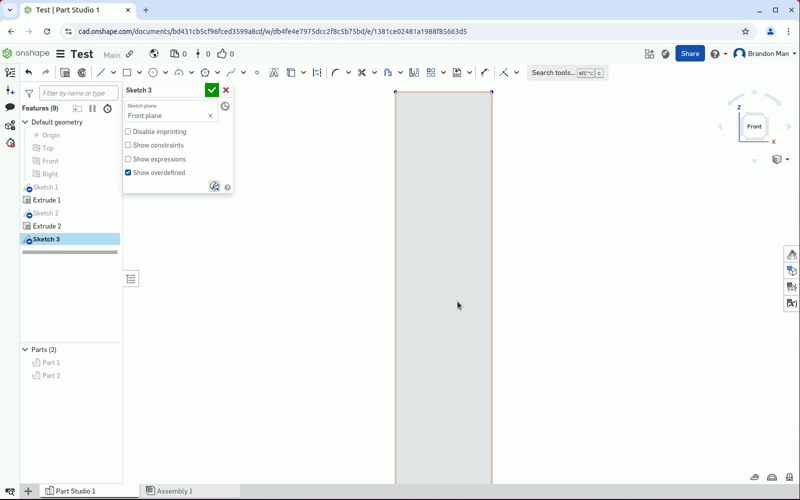
click(457, 301)
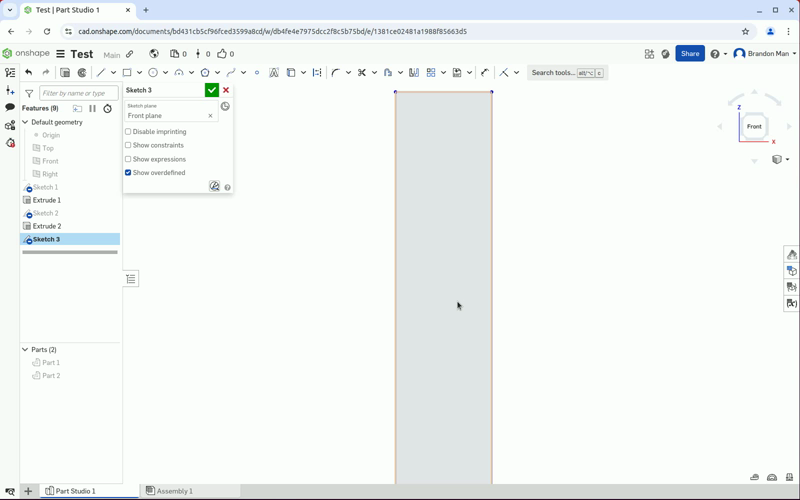
scroll(-6)
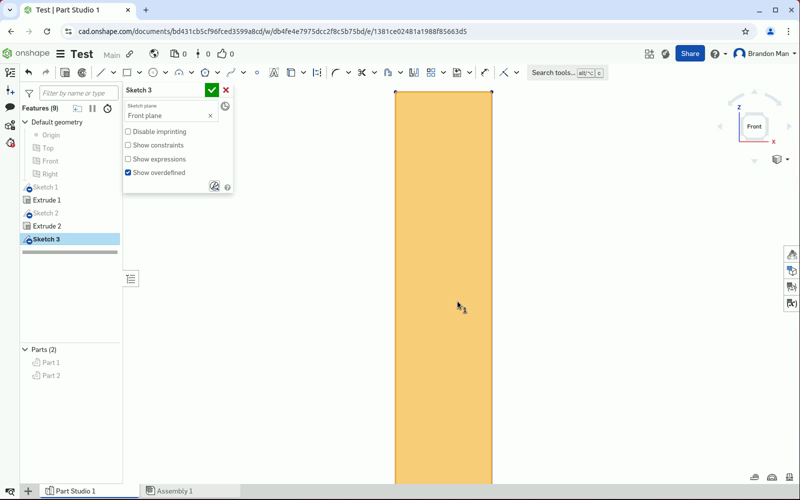
scroll(-6)
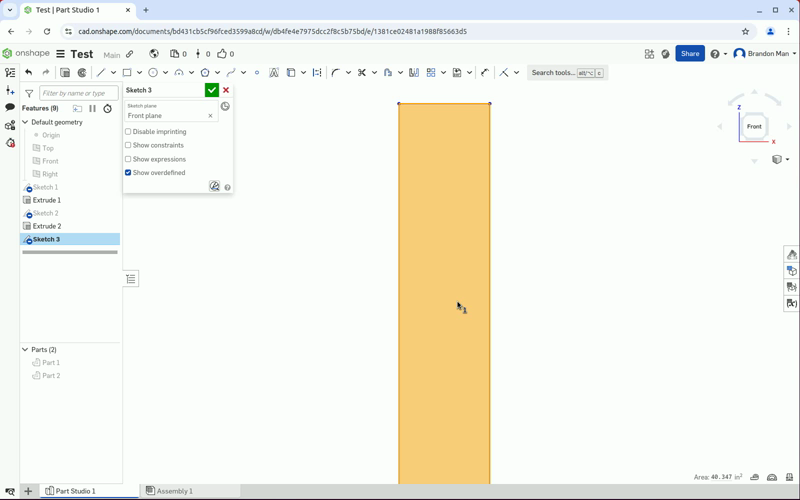
scroll(-6)
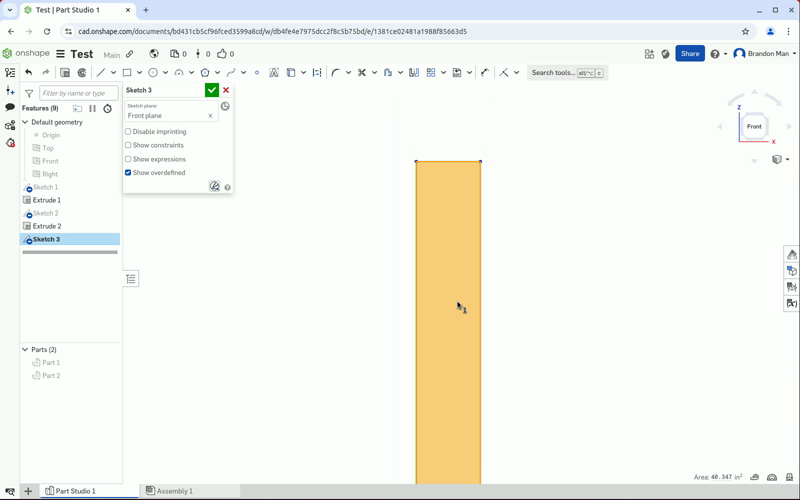
scroll(-6)
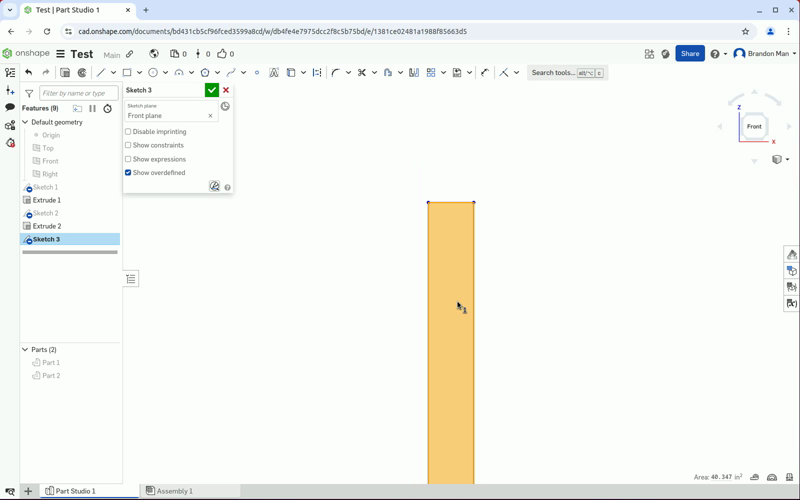
scroll(-6)
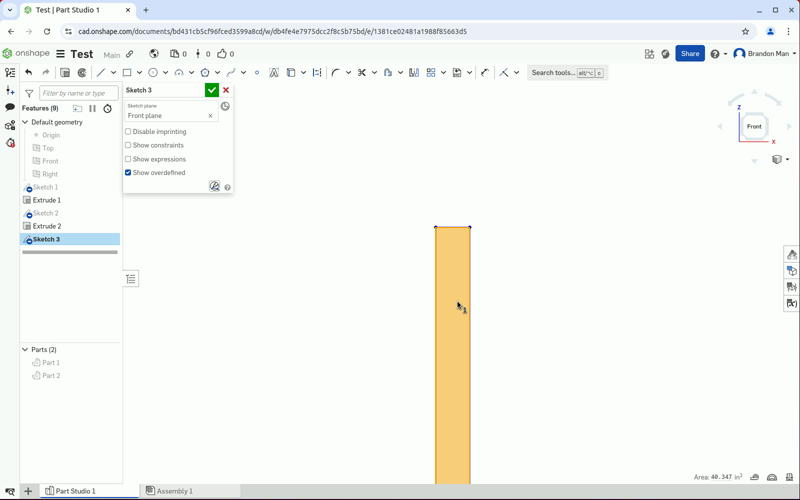
scroll(-6)
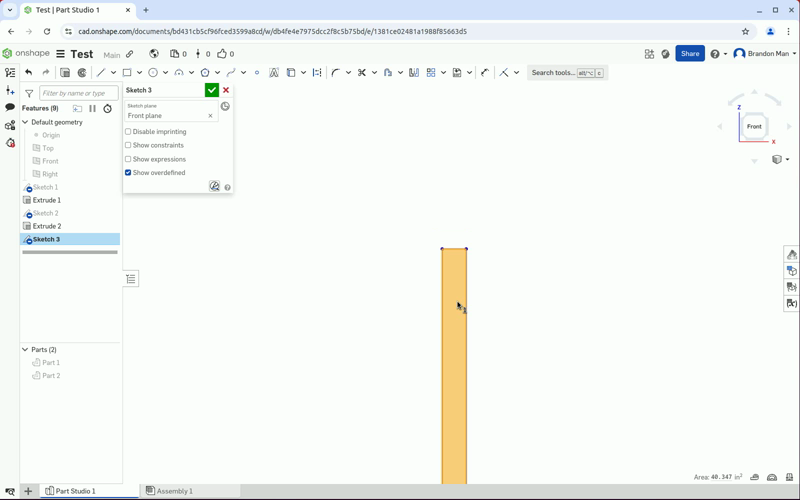
scroll(-6)
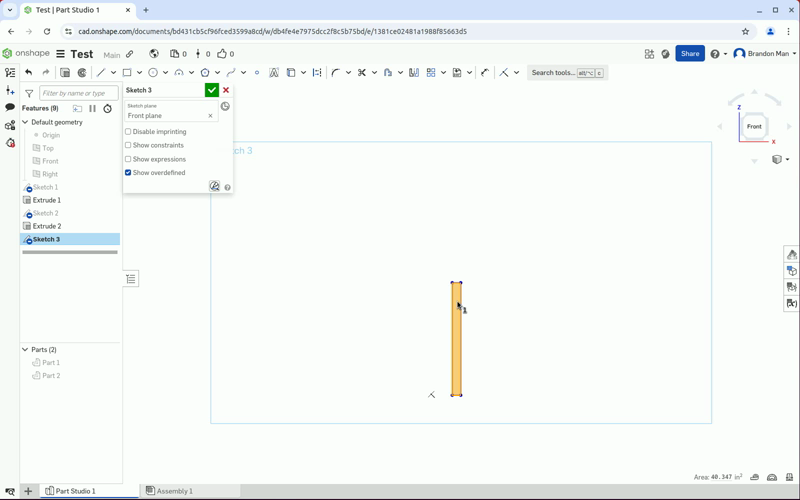
mouse_move(73, 352)
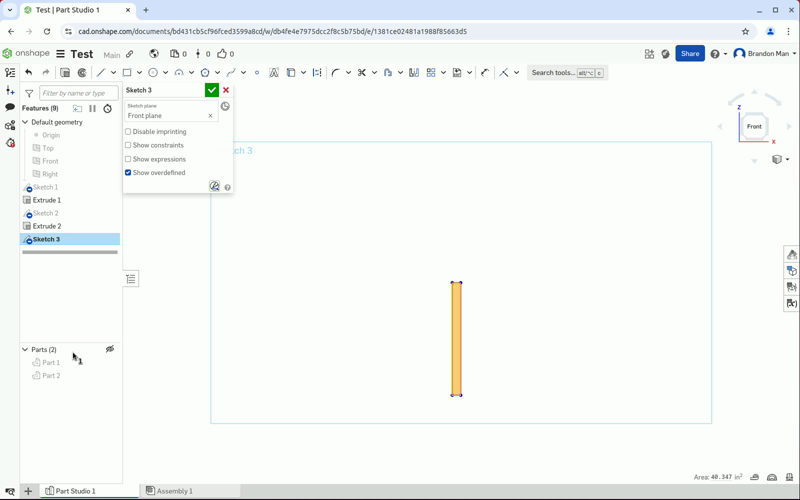
key(shift+y)
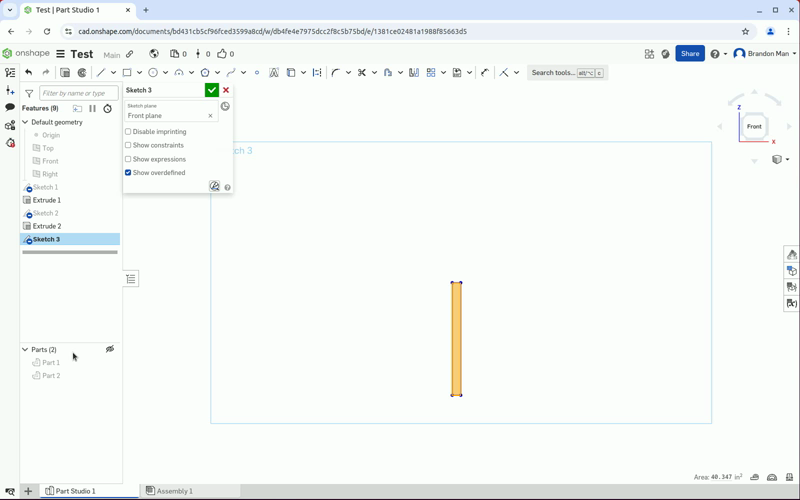
key(shift+e)
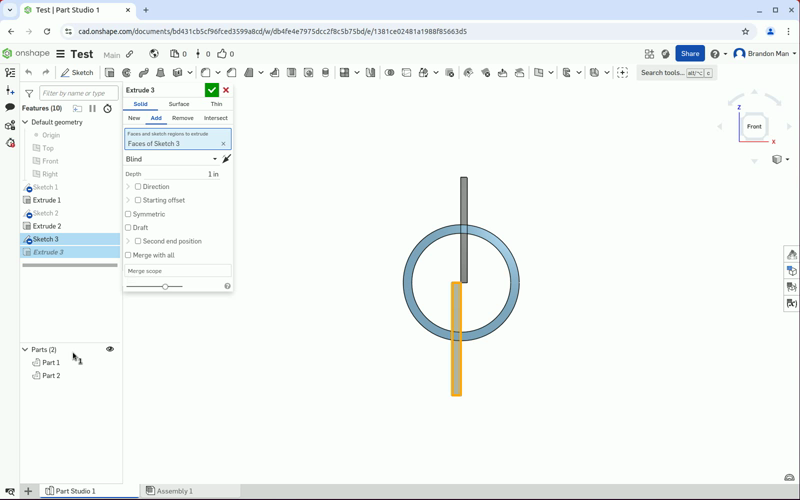
mouse_move(143, 106)
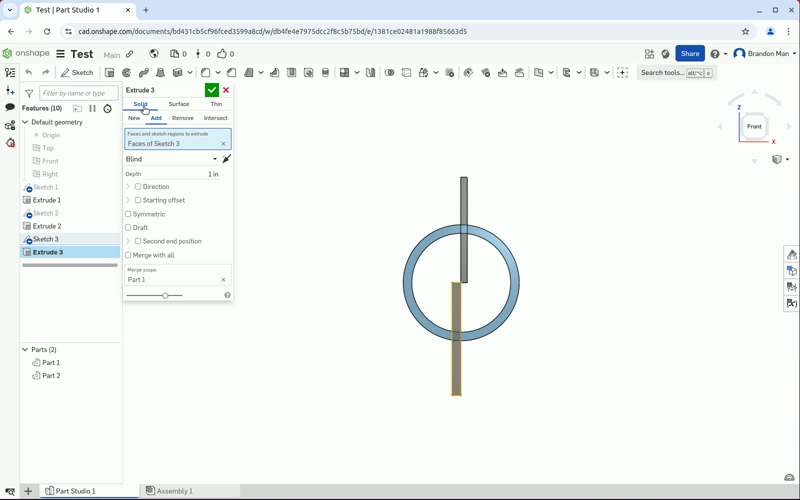
click(143, 106)
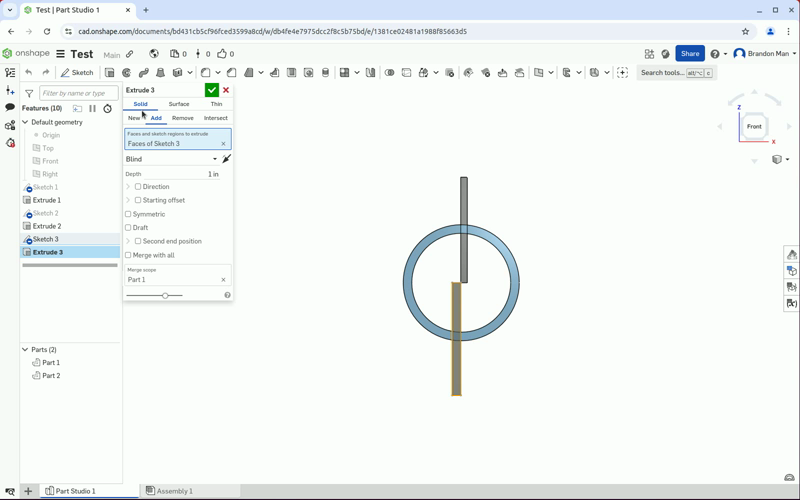
mouse_move(137, 120)
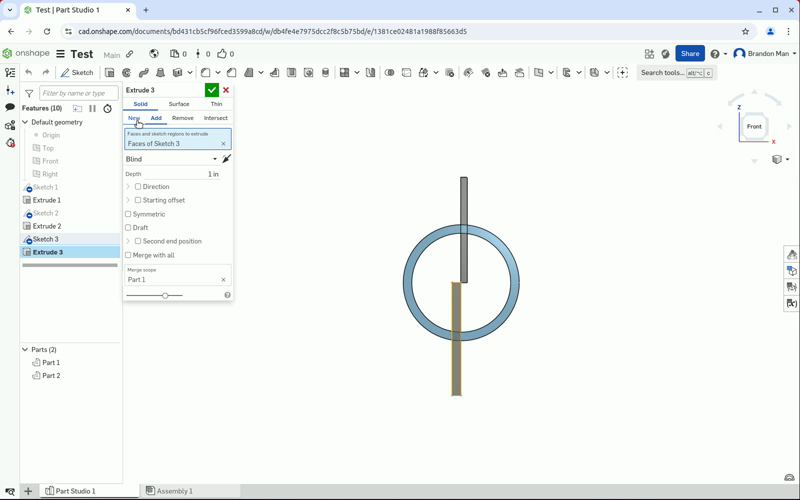
click(137, 120)
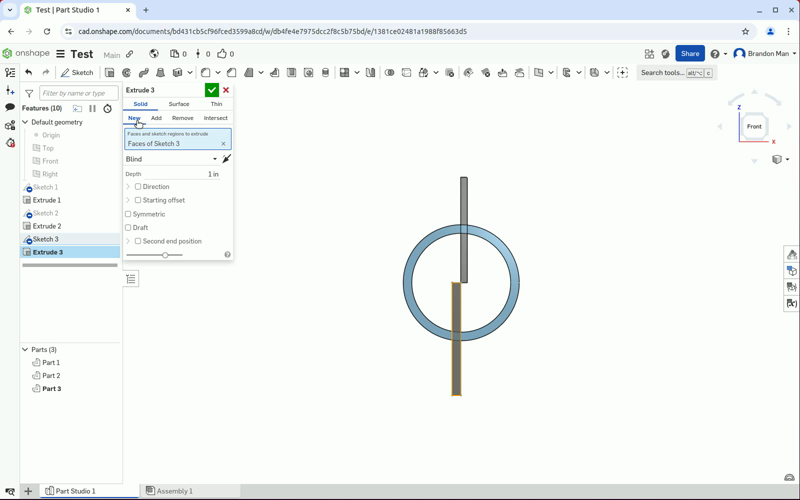
key(tab, 4)
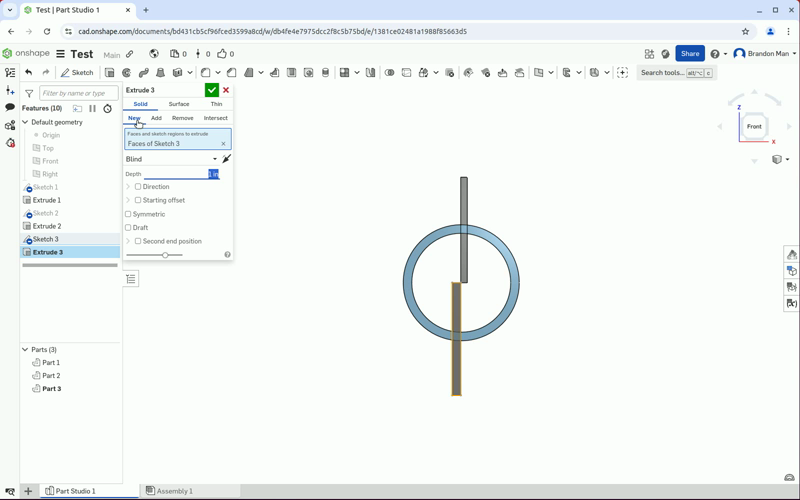
text(5.777)
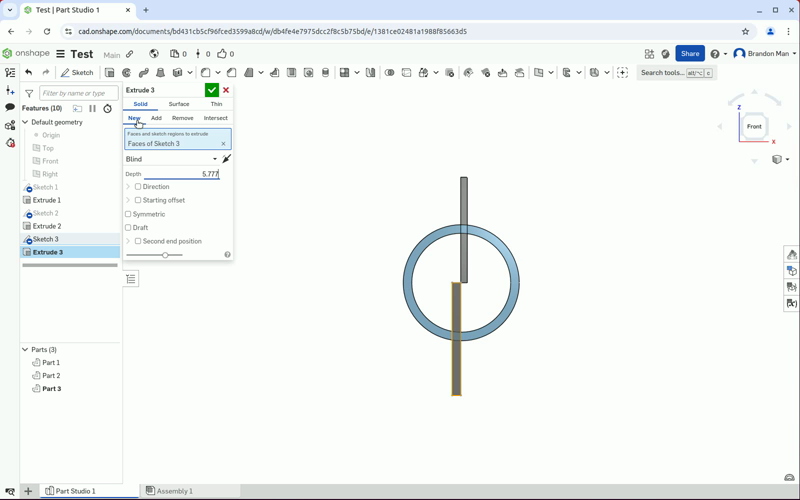
key(enter)
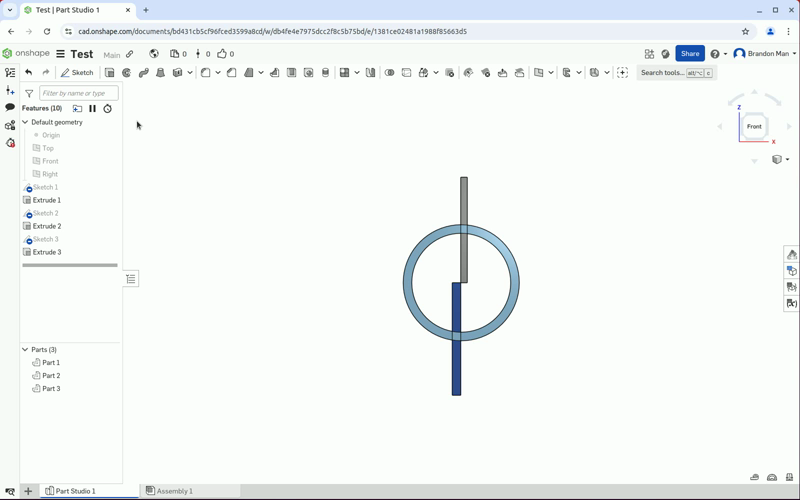
key(shift+h)
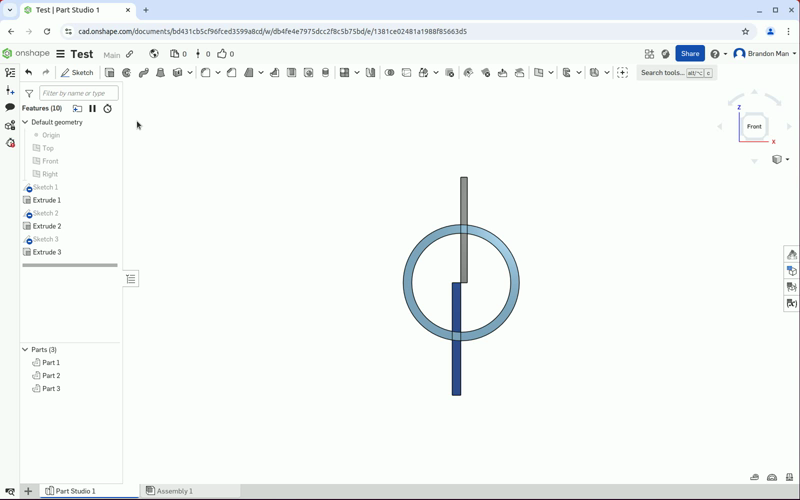
key(shift+h)
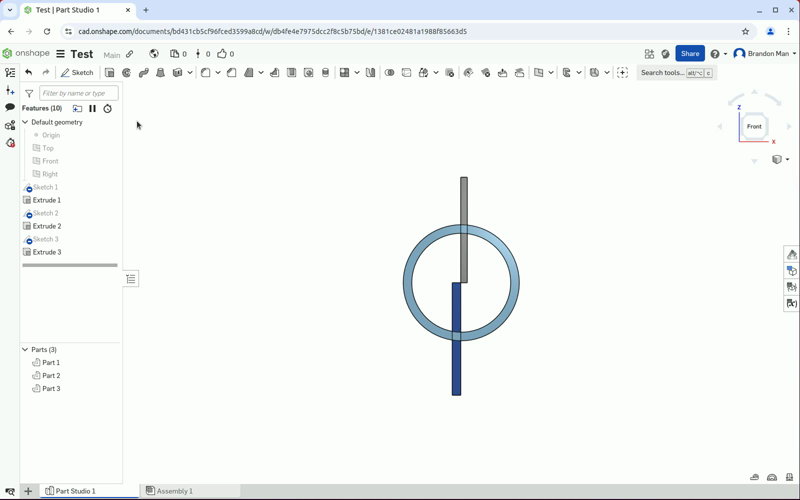
mouse_move(73, 189)
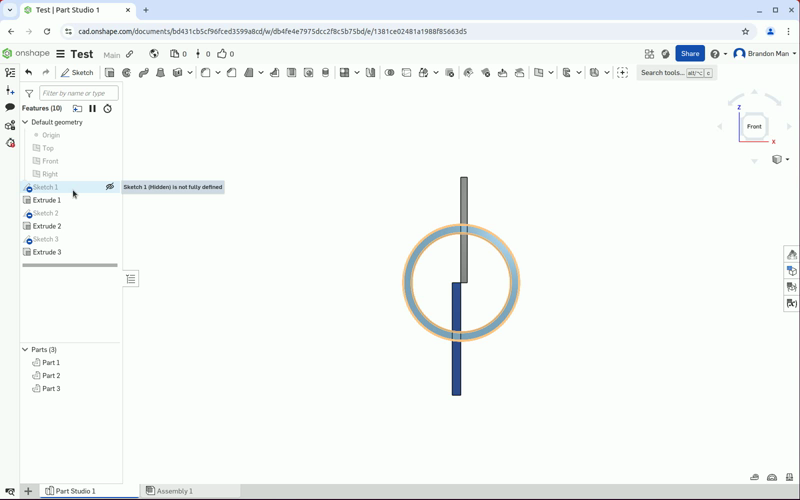
click(73, 189)
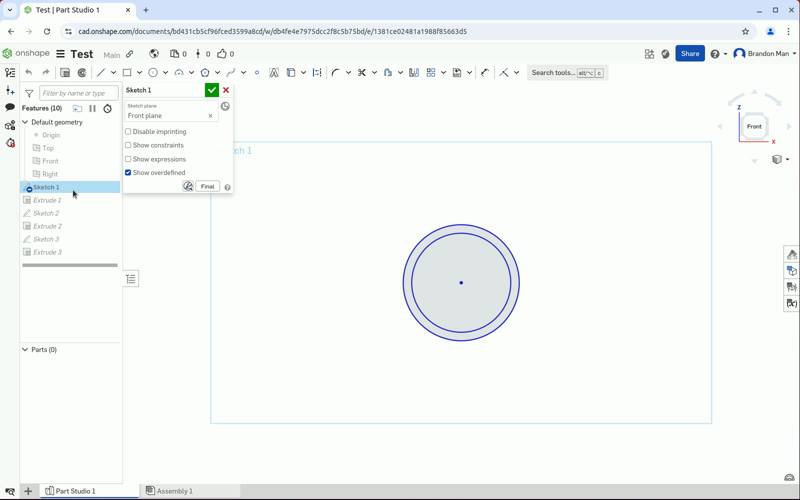
mouse_move(229, 92)
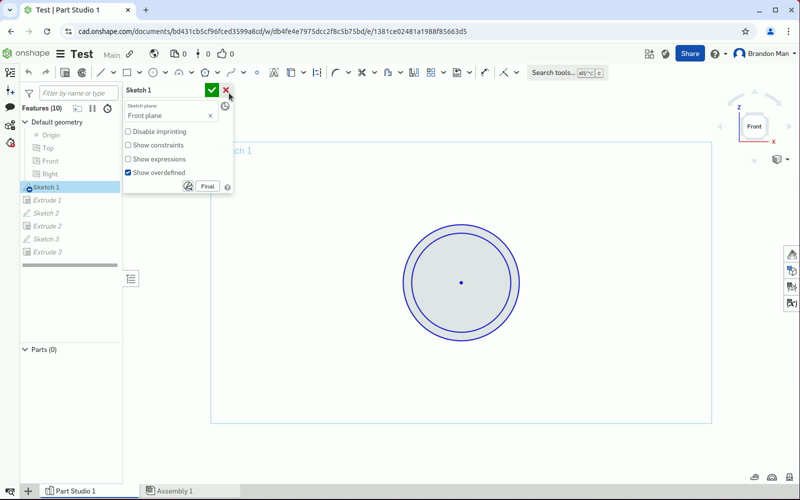
click(229, 92)
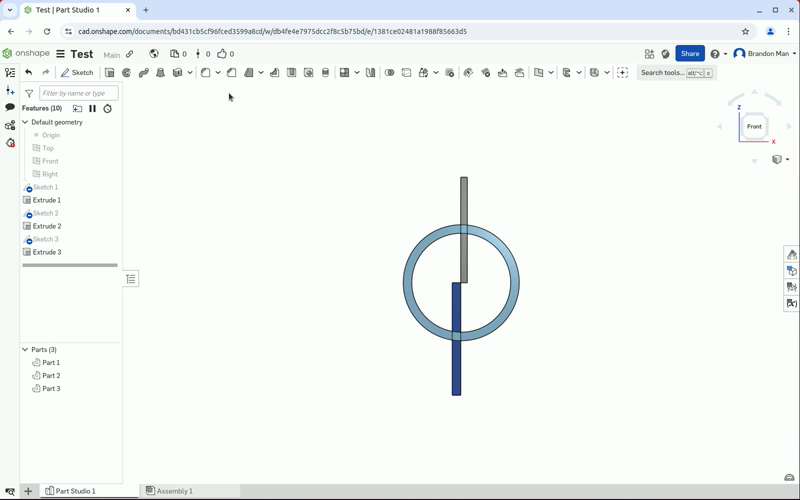
mouse_move(541, 75)
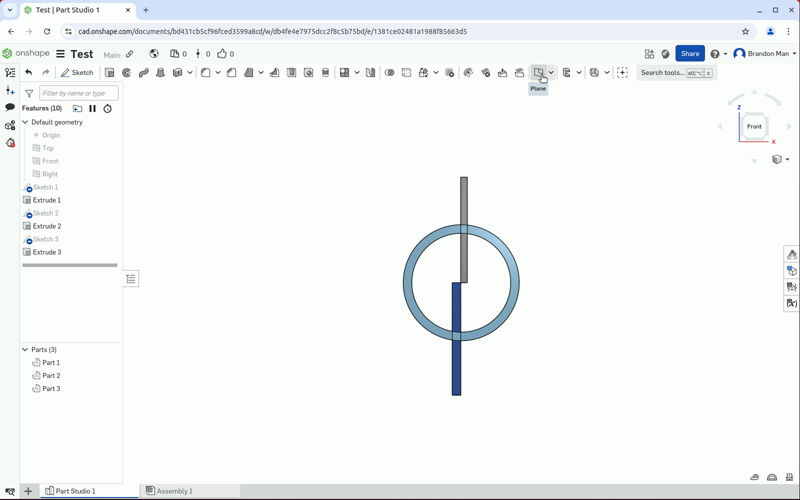
click(541, 75)
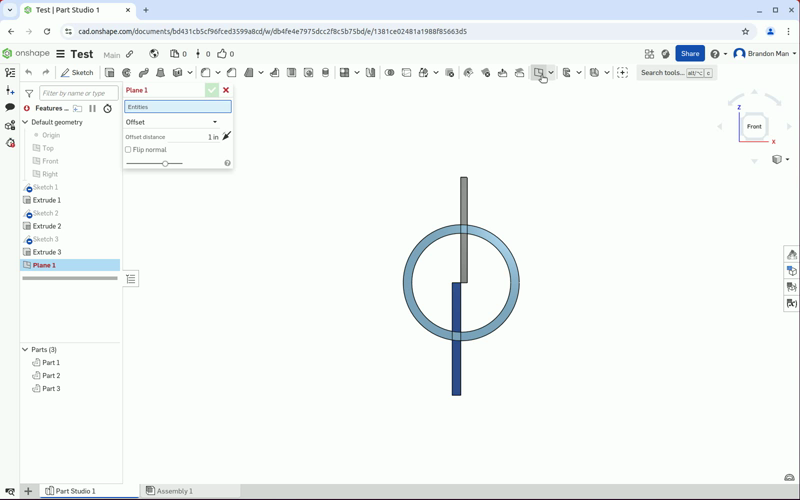
mouse_move(73, 163)
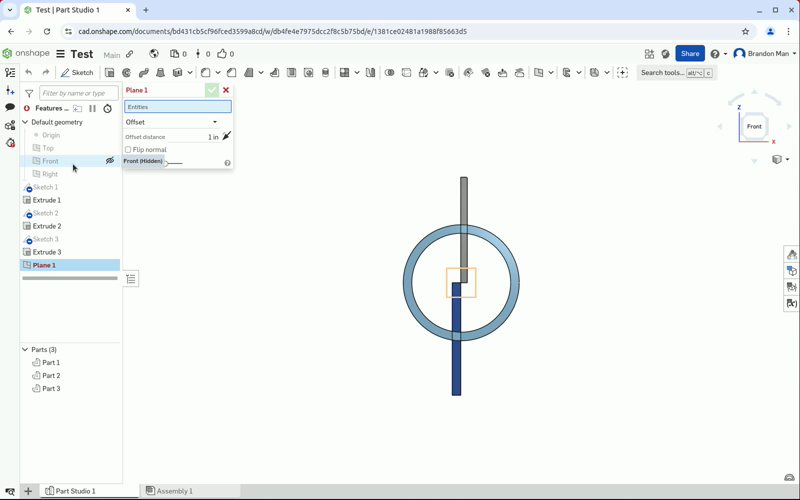
click(73, 163)
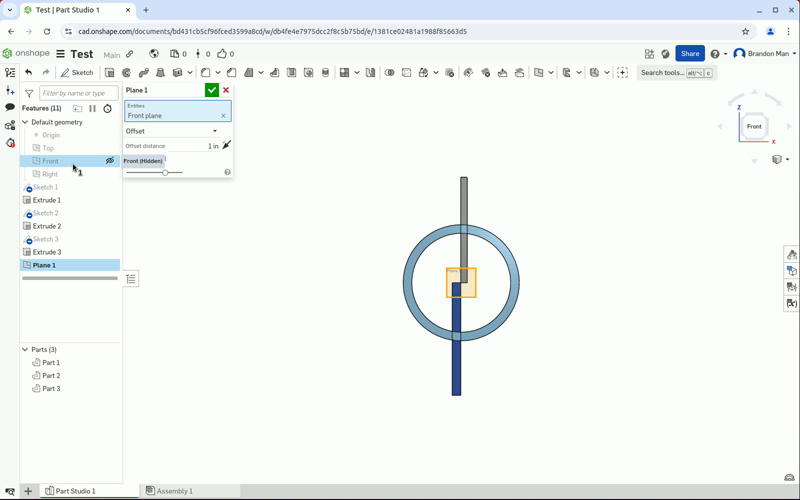
key(tab, 2)
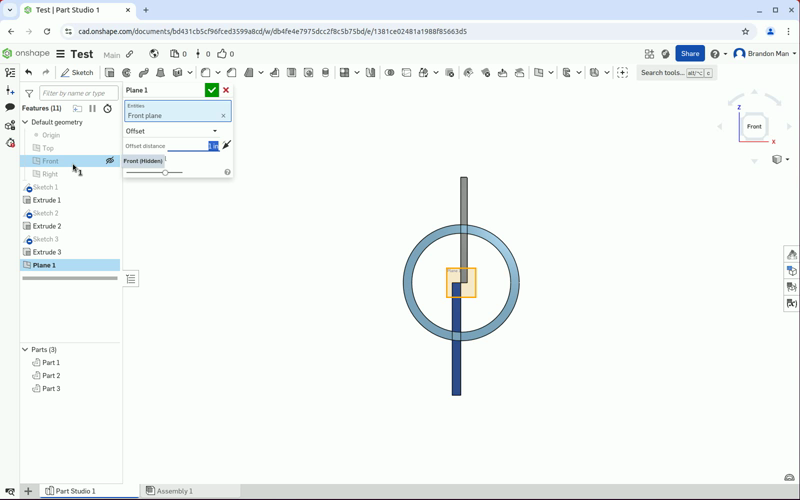
text(5.792)
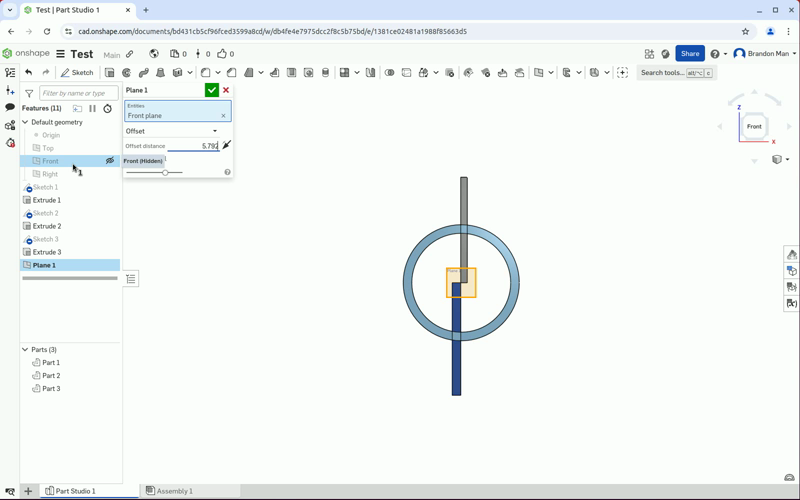
key(enter, 2)
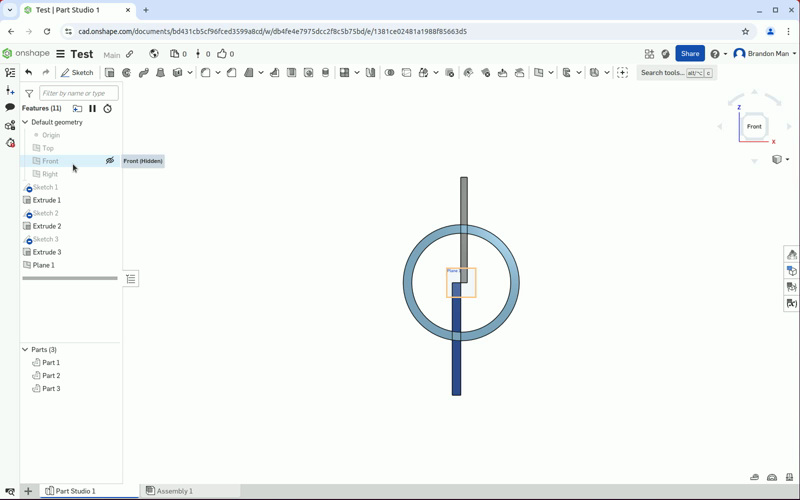
key(shift+s)
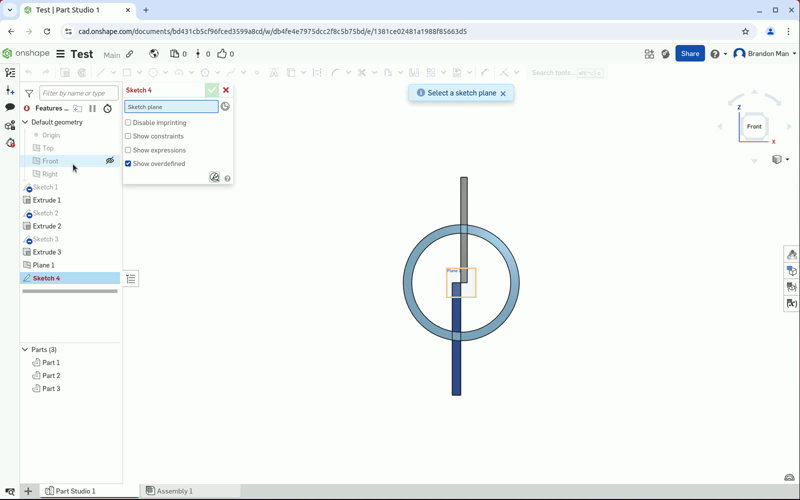
mouse_move(73, 267)
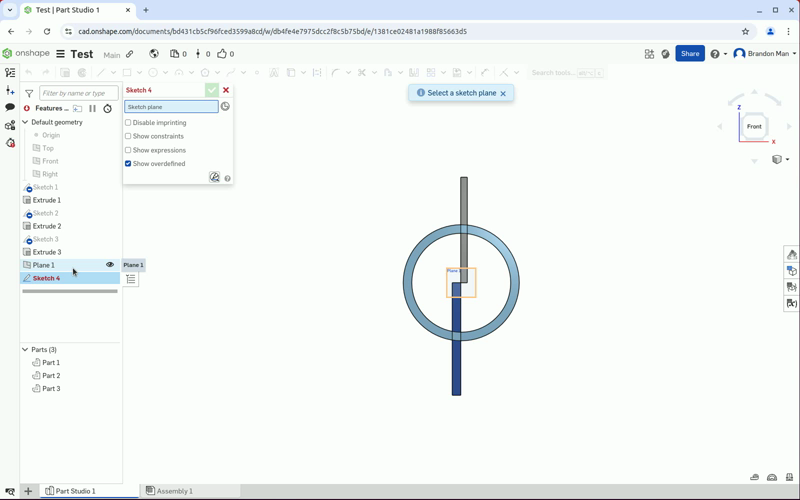
click(73, 267)
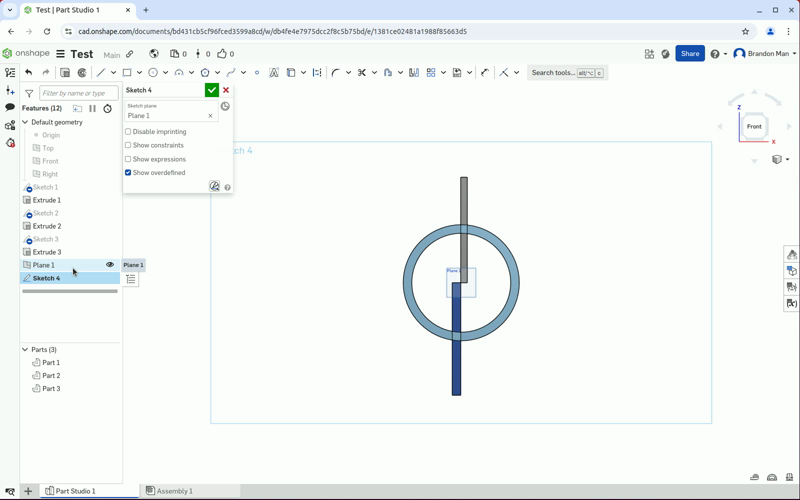
mouse_move(73, 352)
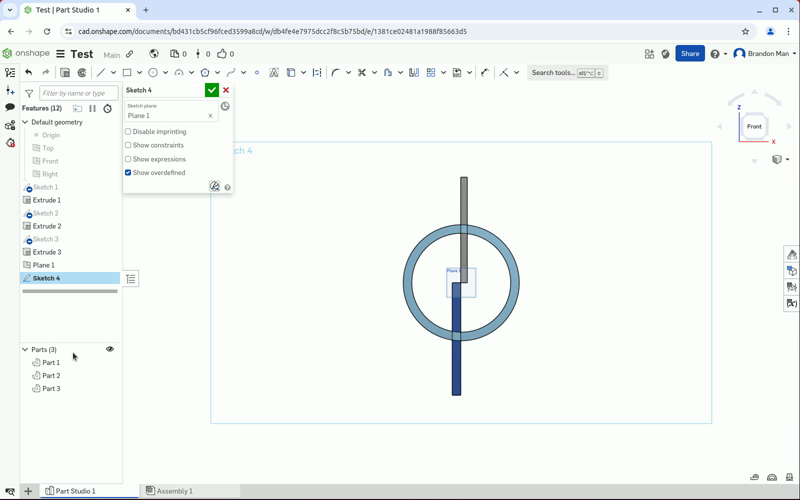
key(y)
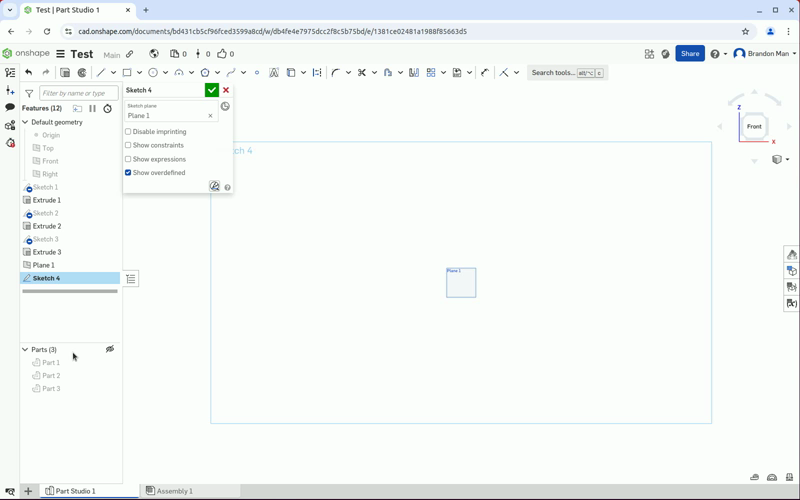
key(l)
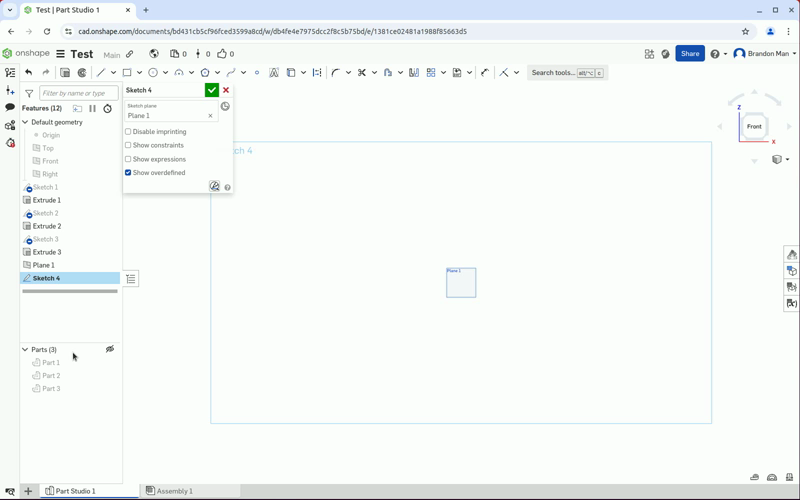
key_down(shift)
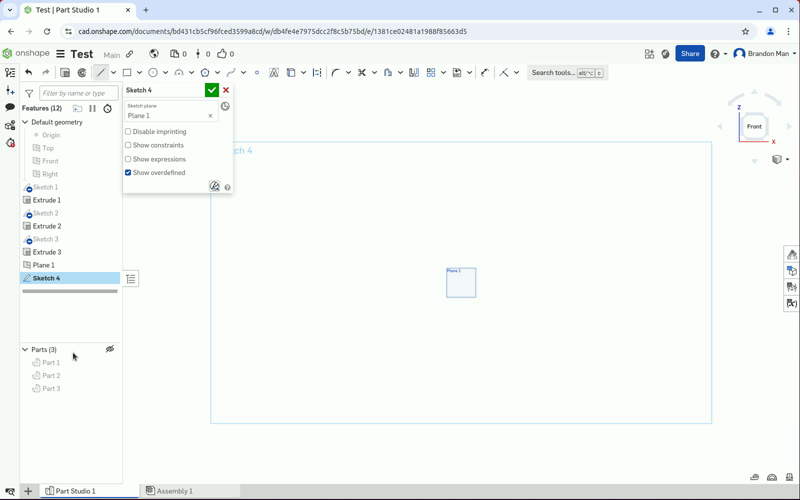
mouse_move(467, 182)
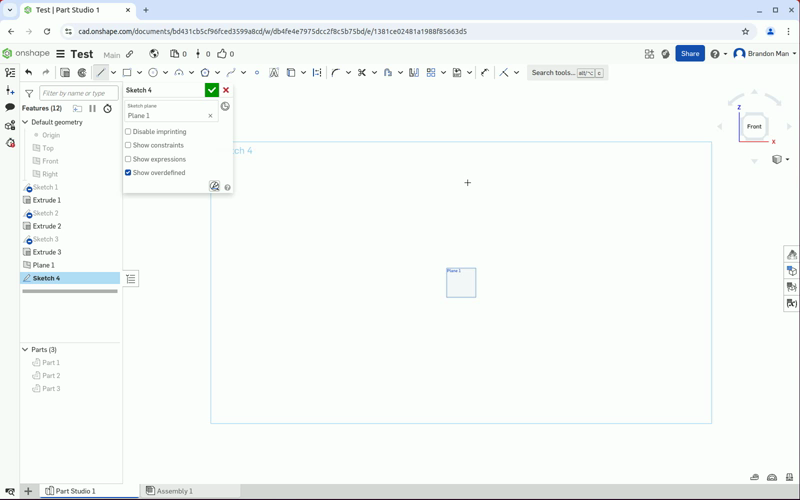
click(467, 182)
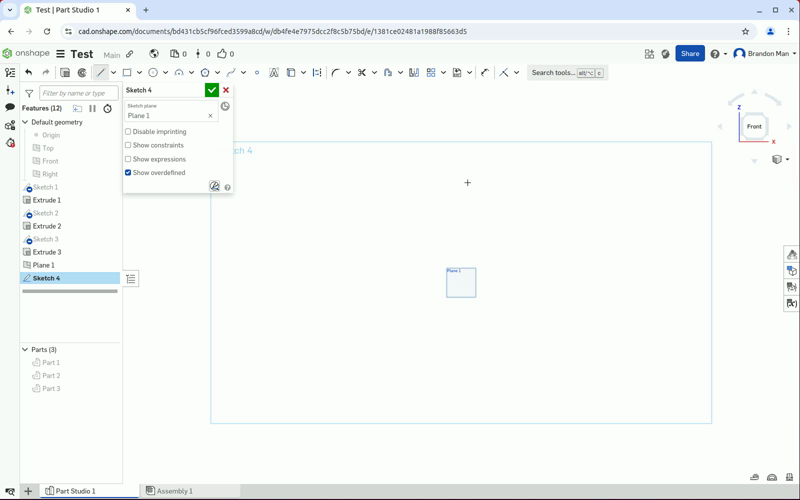
key_up(shift)
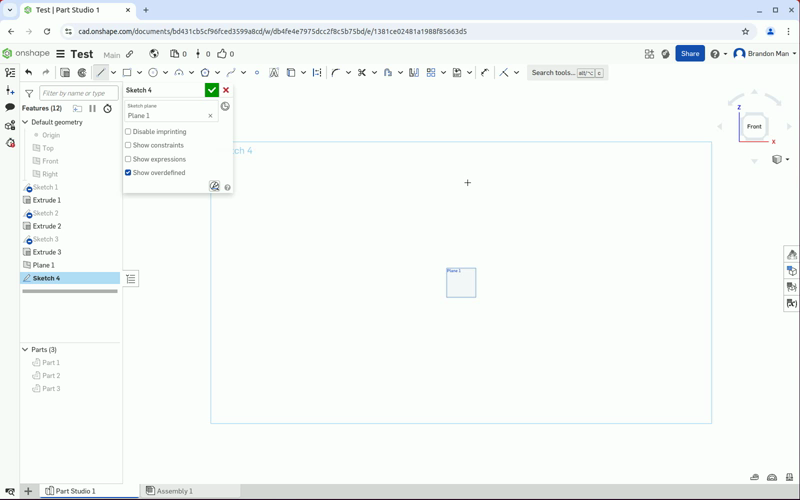
key_down(shift)
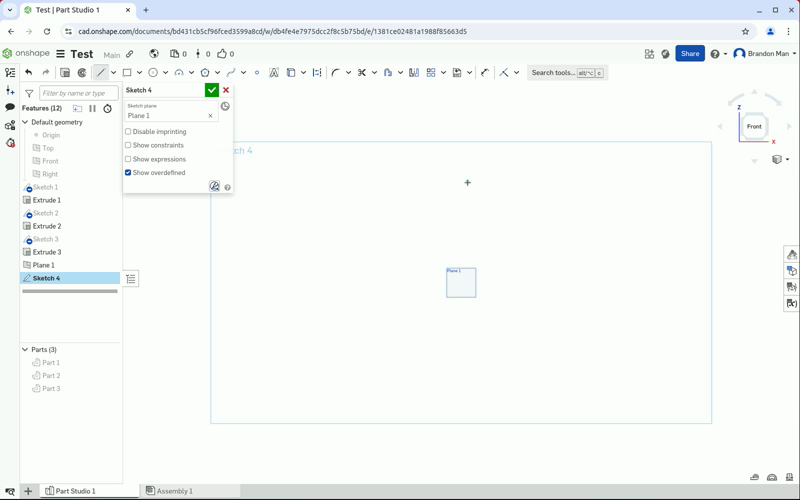
mouse_move(497, 182)
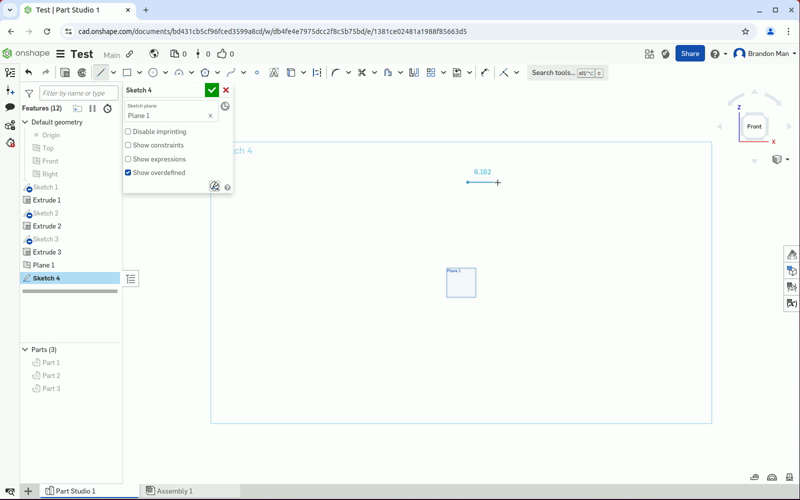
mouse_move(514, 182)
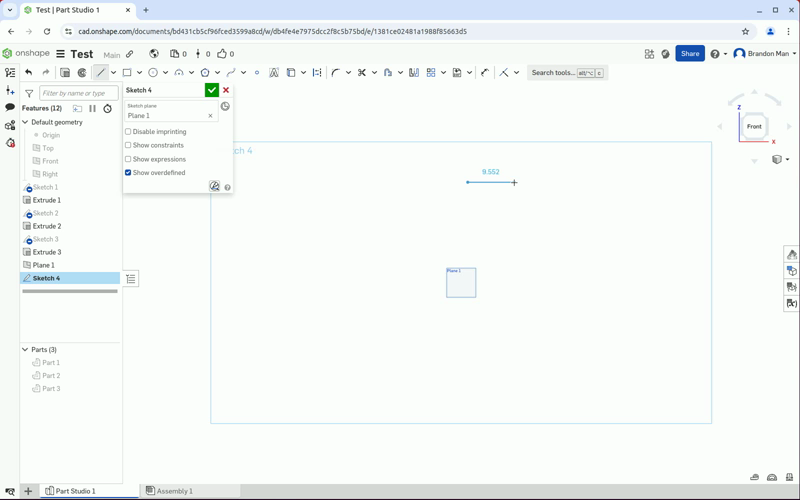
click(514, 182)
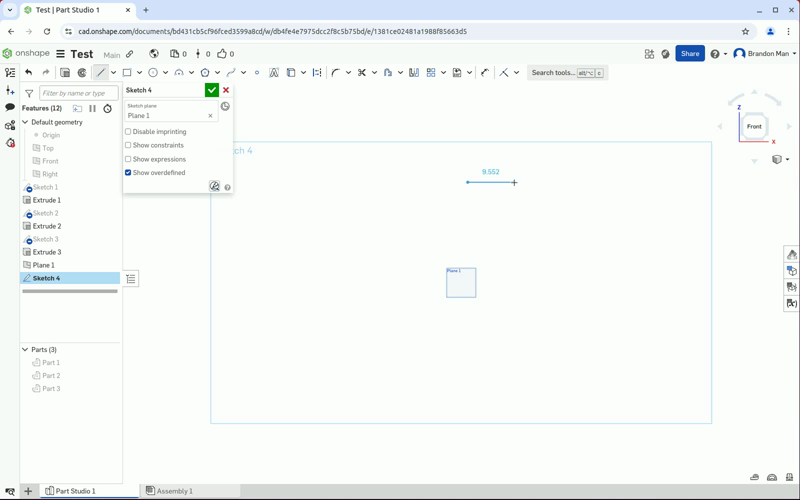
key_up(shift)
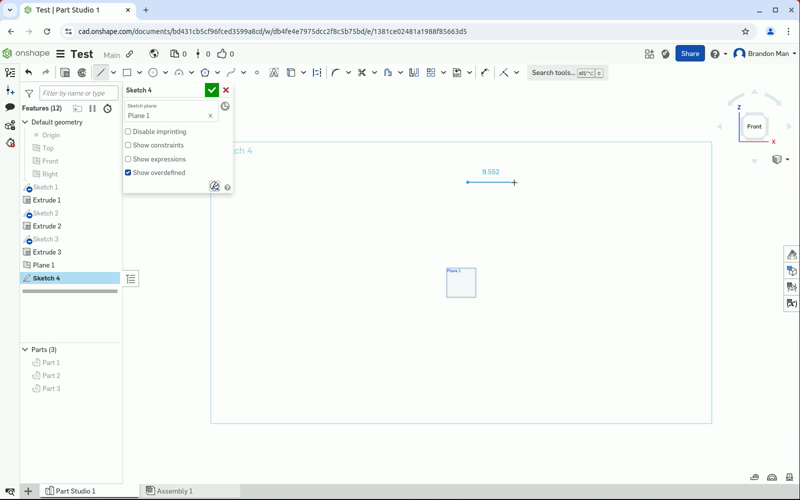
key_down(shift)
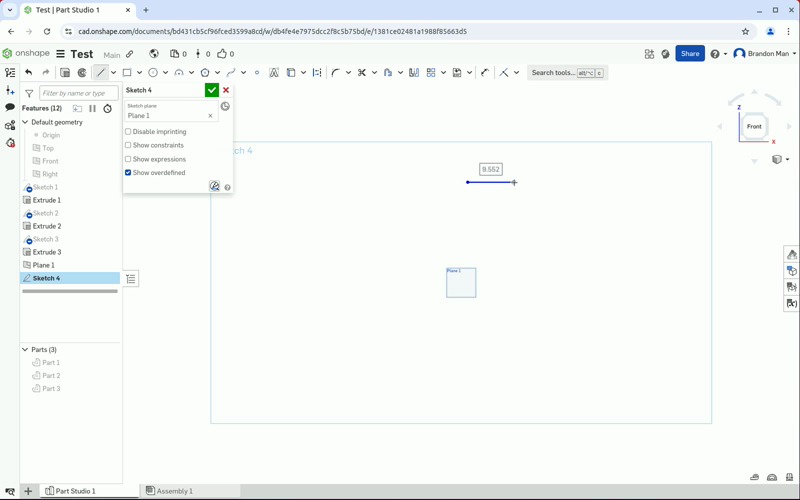
mouse_move(544, 182)
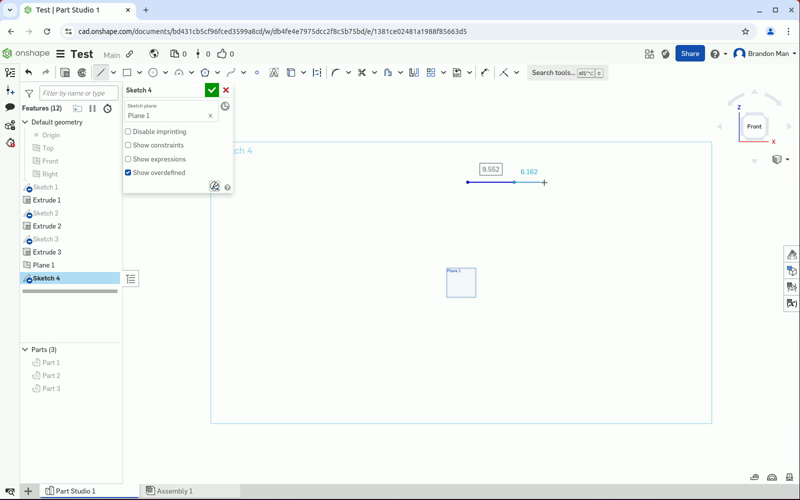
mouse_move(514, 176)
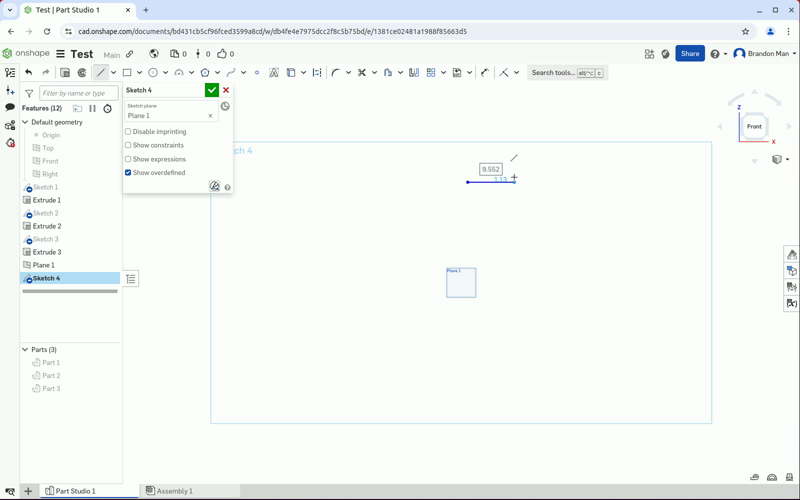
scroll(6)
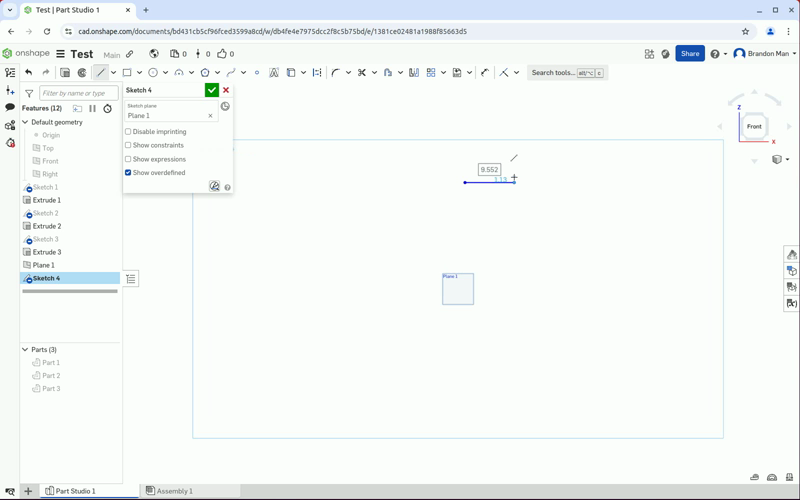
scroll(6)
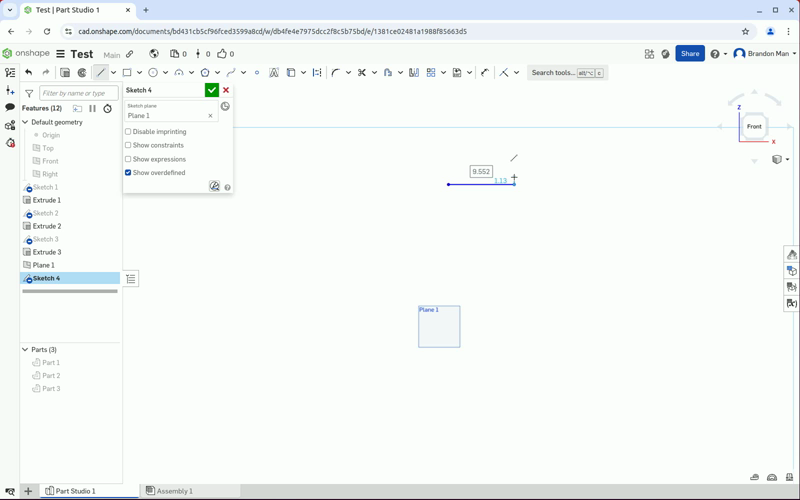
scroll(6)
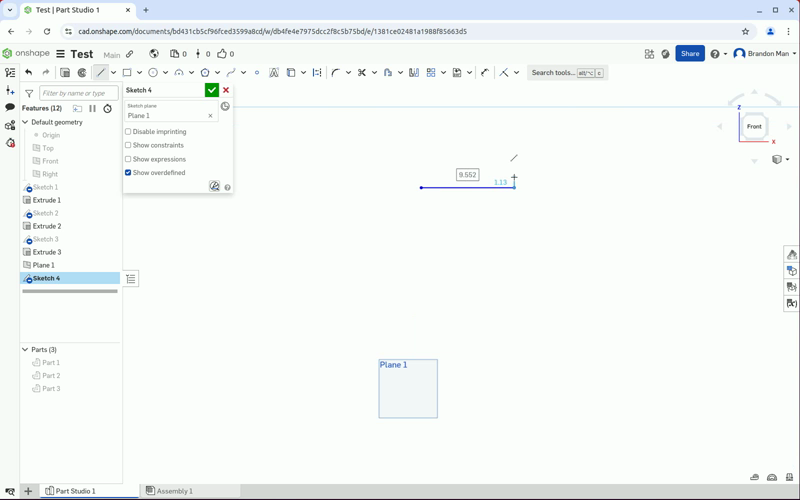
scroll(6)
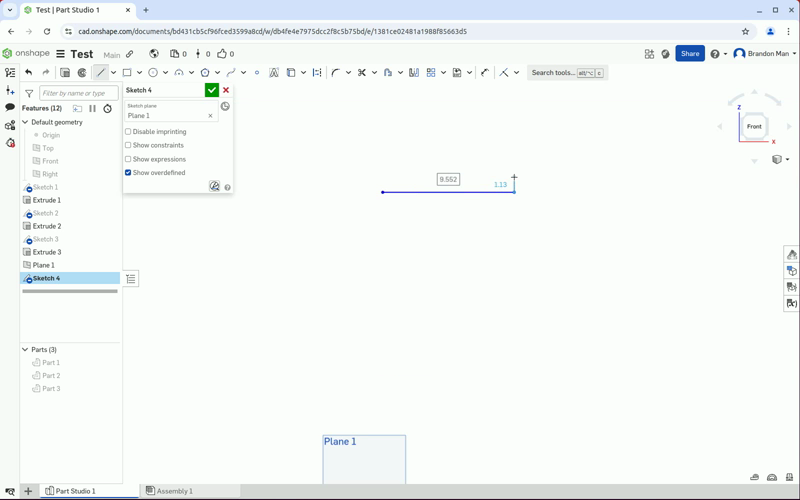
scroll(6)
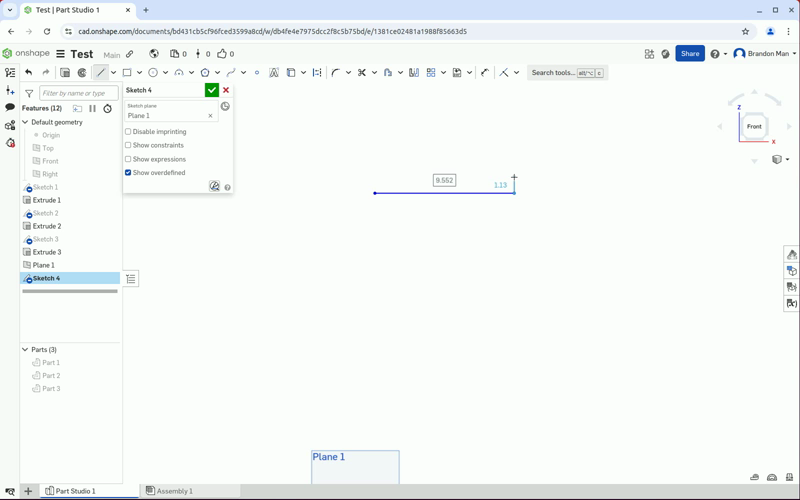
scroll(6)
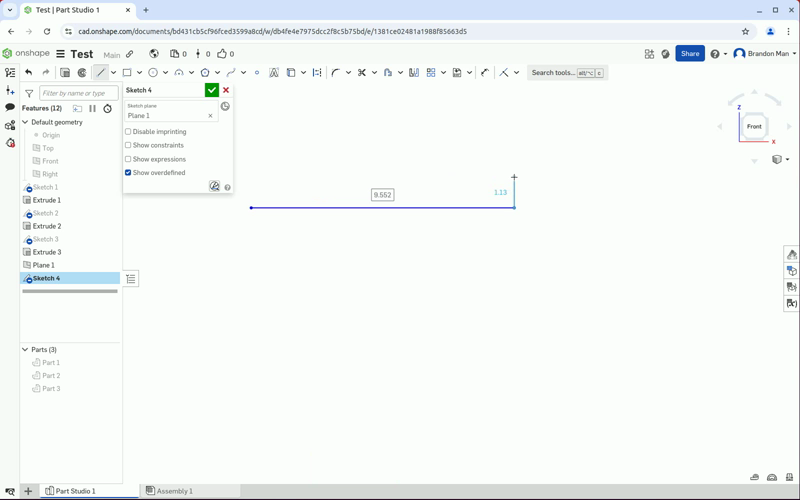
scroll(6)
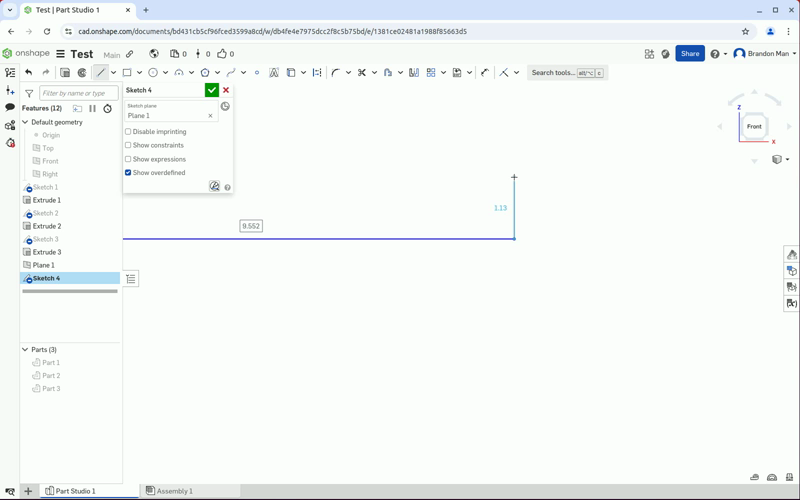
click(514, 176)
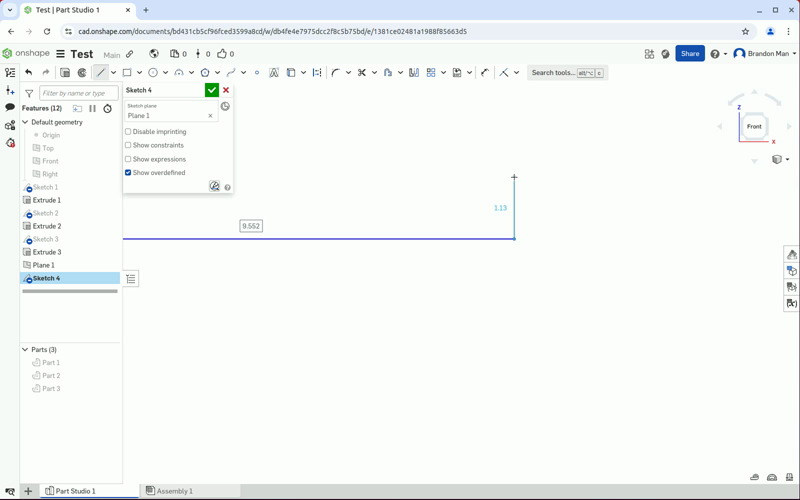
scroll(-6)
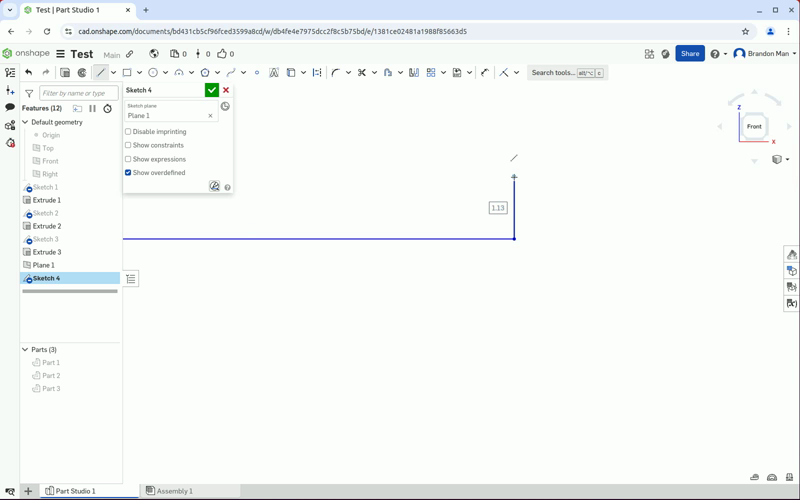
scroll(-6)
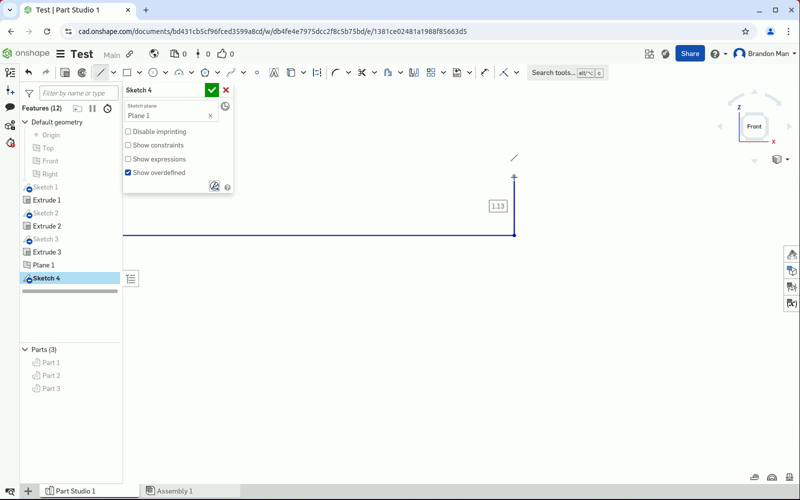
scroll(-6)
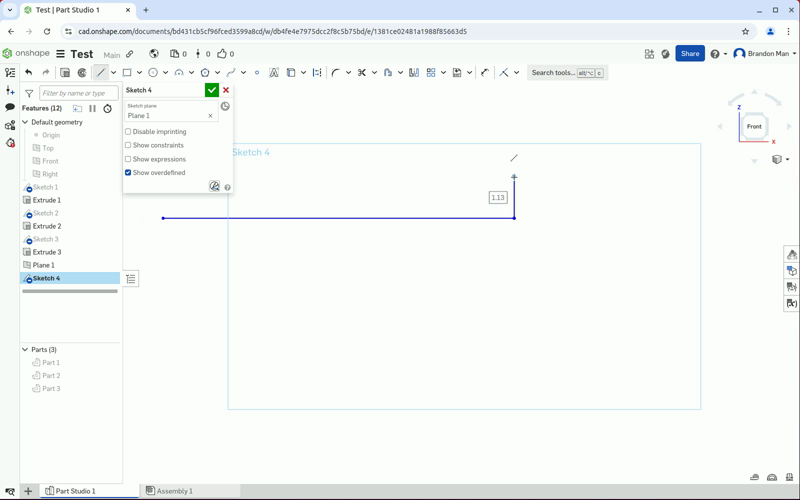
scroll(-6)
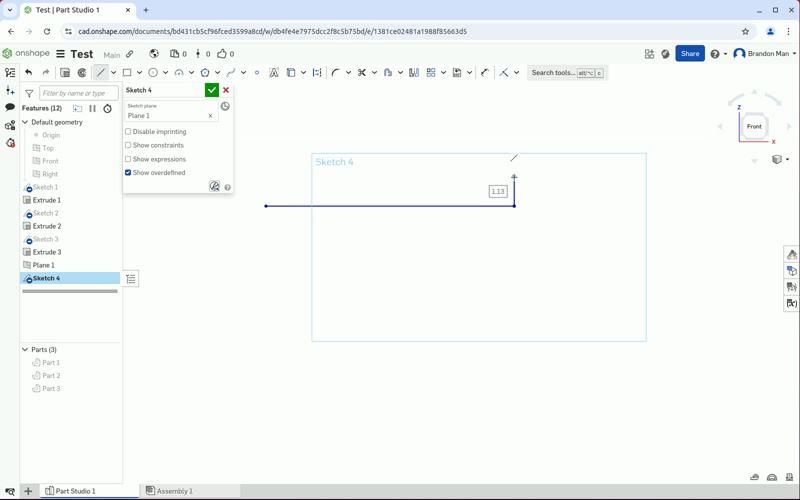
scroll(-6)
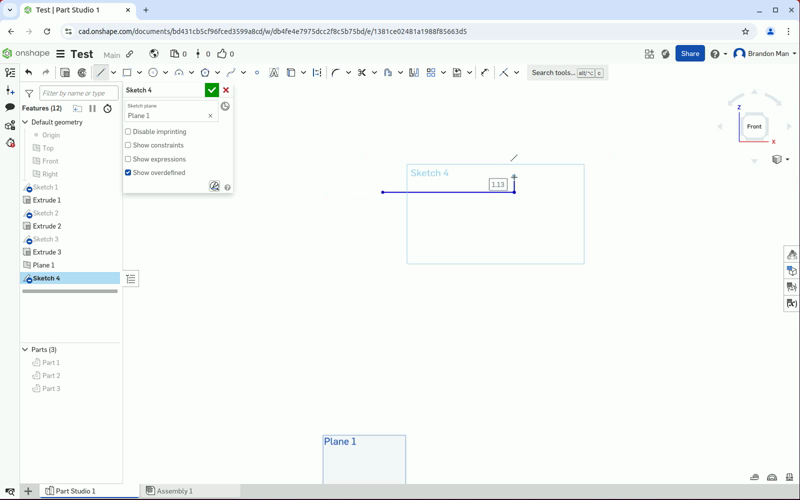
scroll(-6)
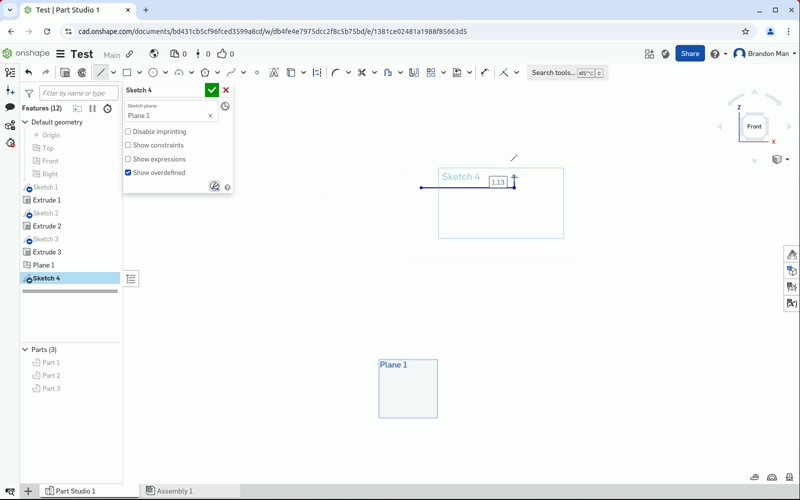
scroll(-6)
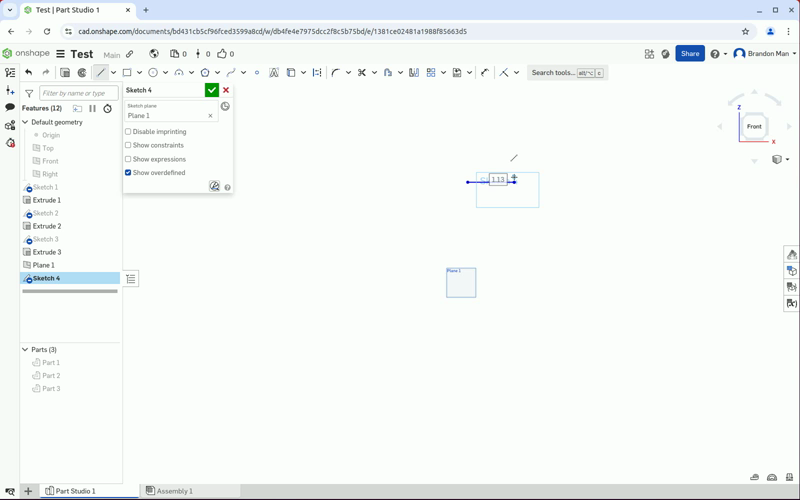
key_up(shift)
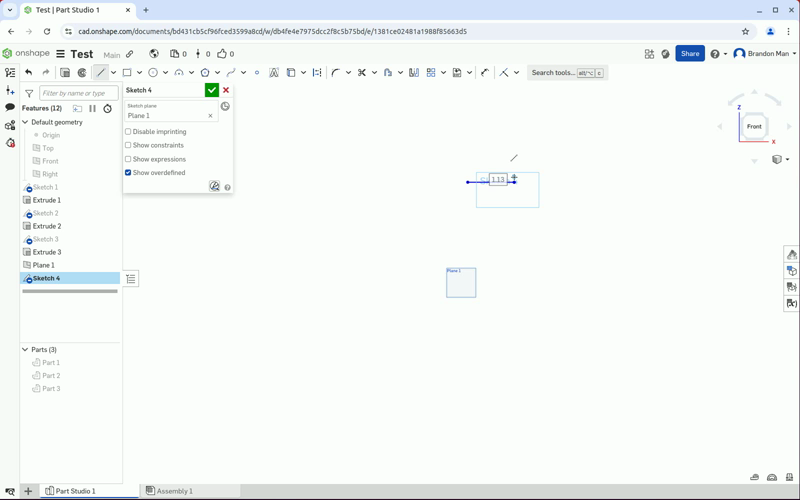
key_down(shift)
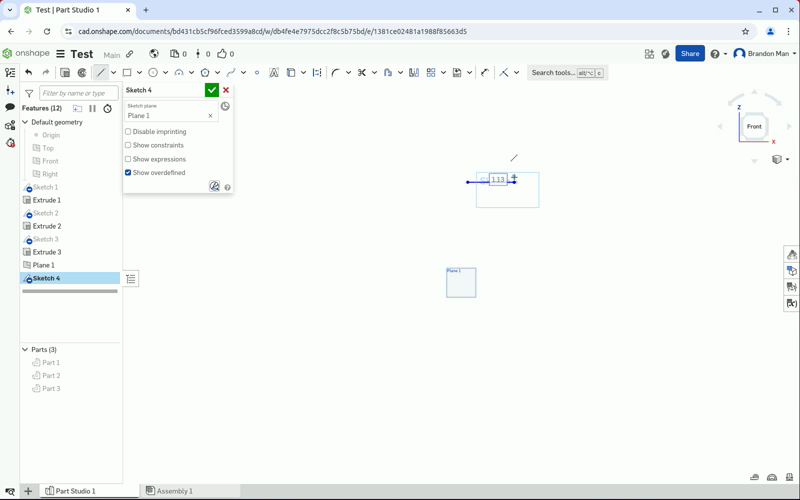
mouse_move(544, 176)
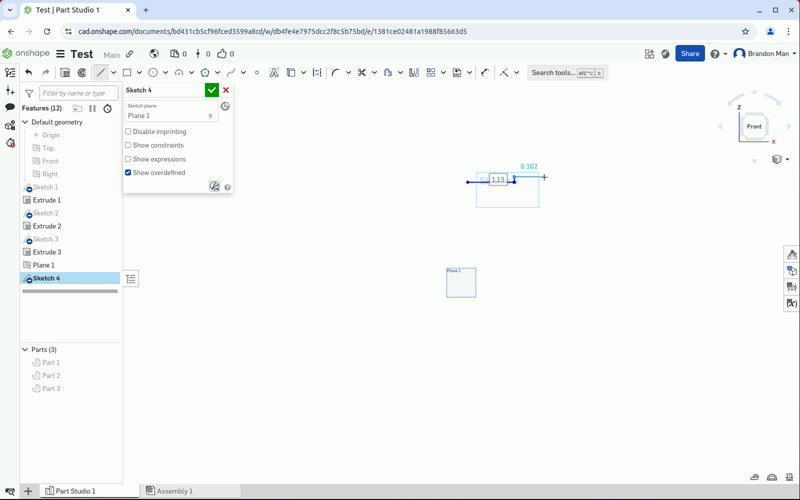
mouse_move(467, 176)
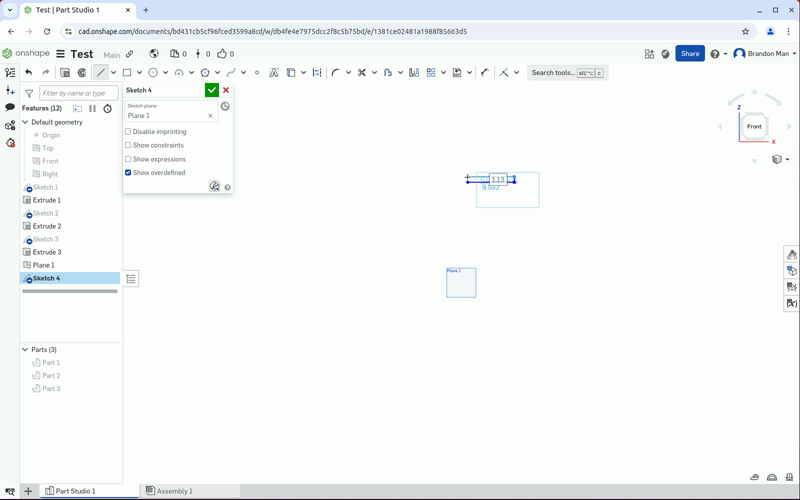
click(467, 176)
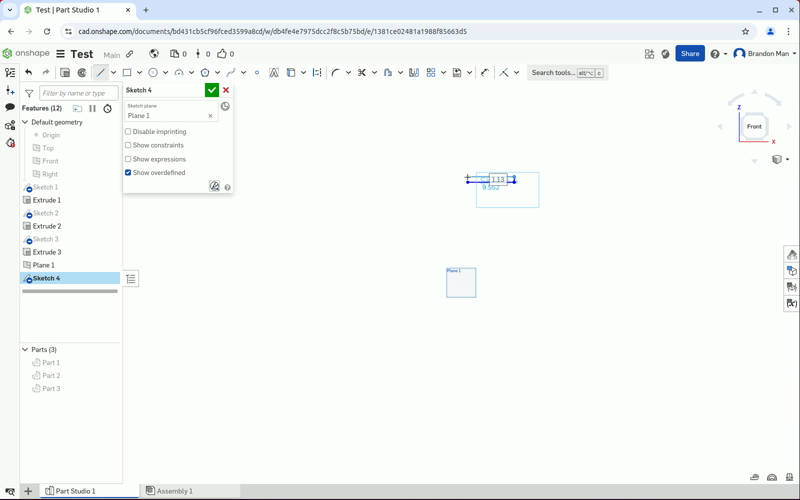
key_up(shift)
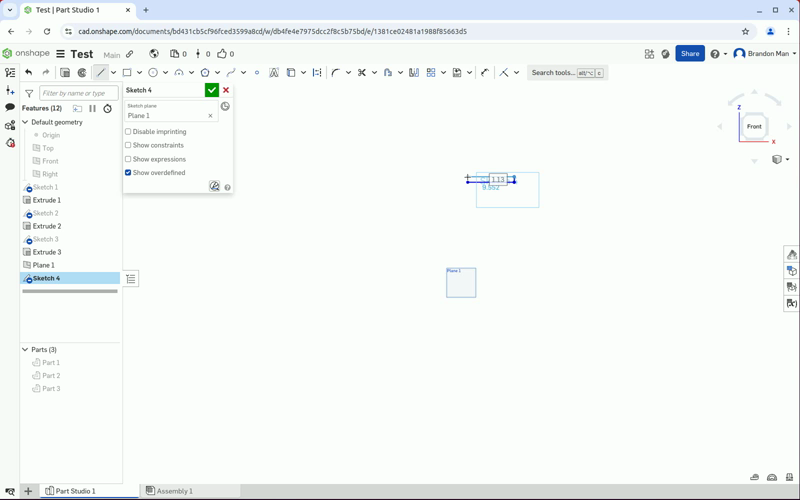
mouse_move(497, 176)
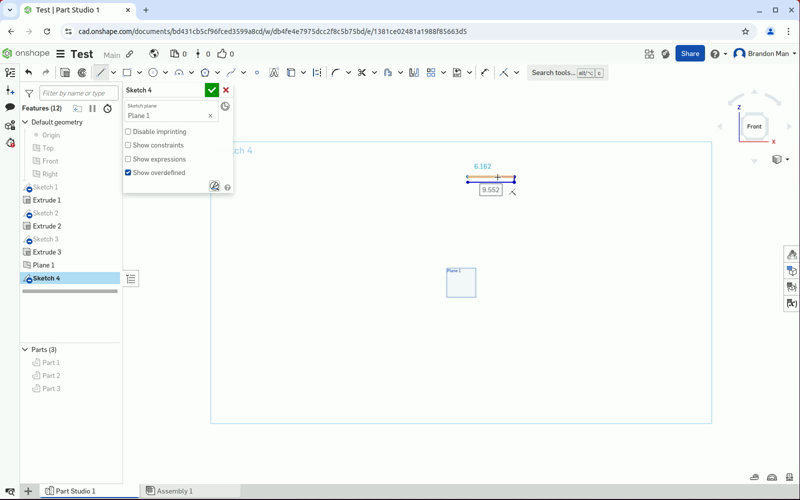
key_down(shift)
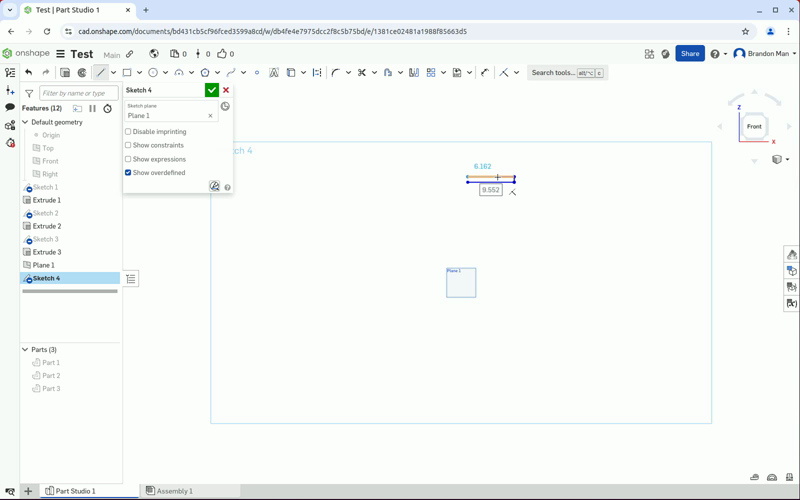
mouse_move(467, 182)
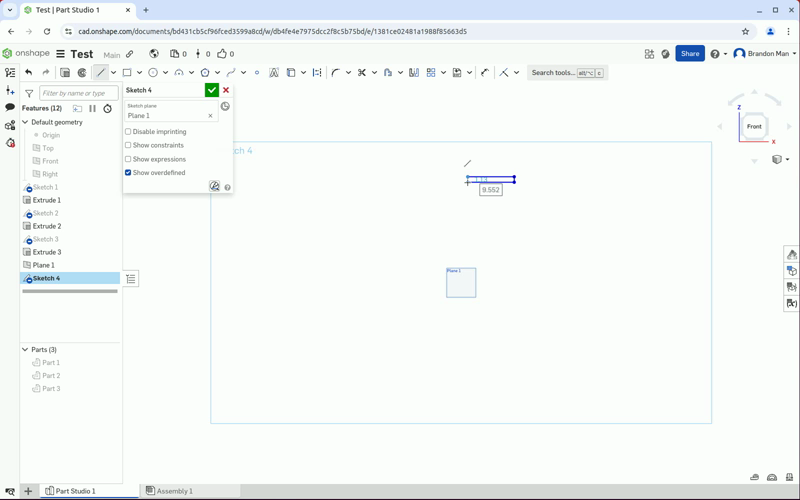
scroll(6)
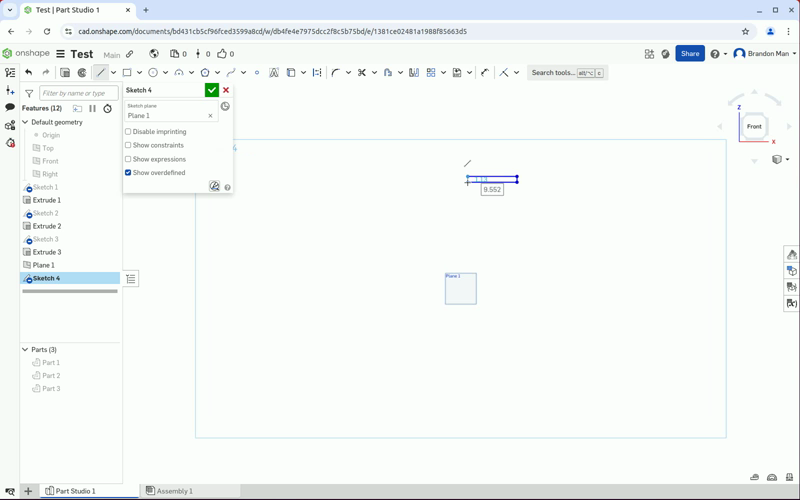
scroll(6)
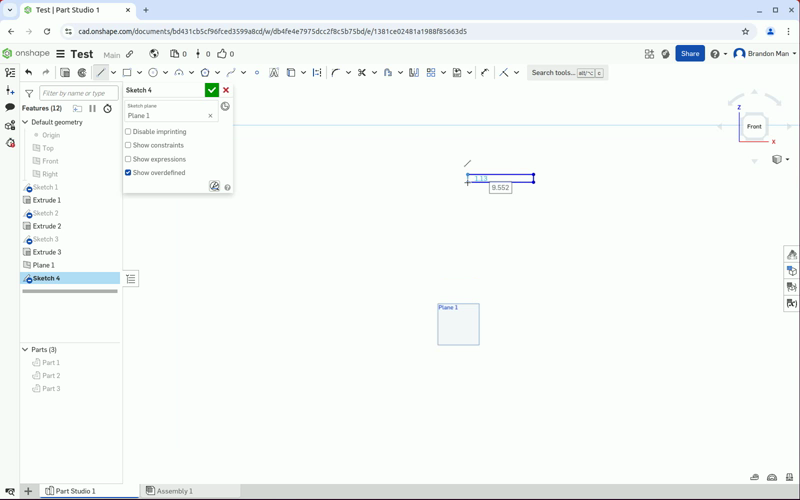
scroll(6)
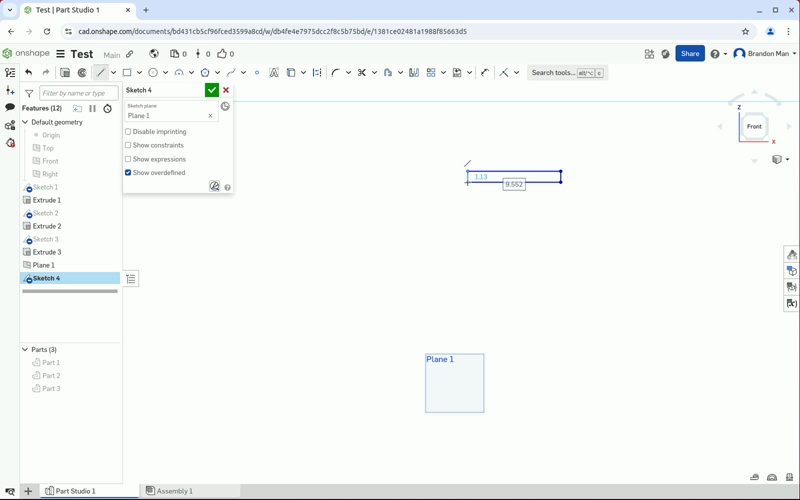
scroll(6)
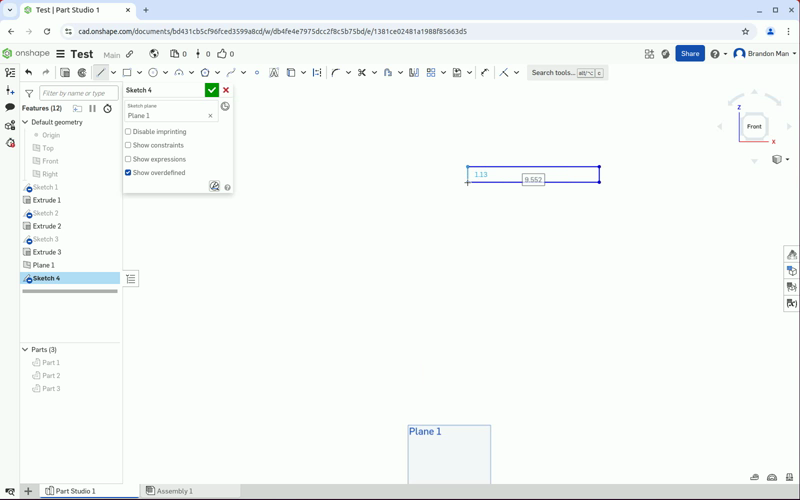
scroll(6)
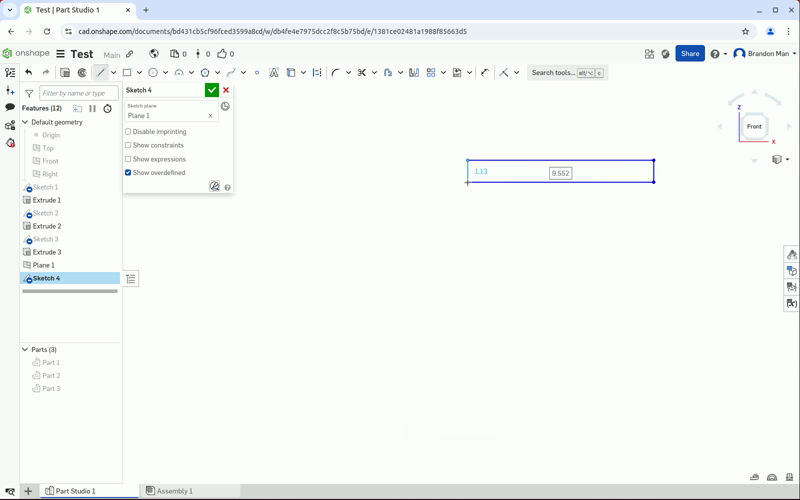
scroll(6)
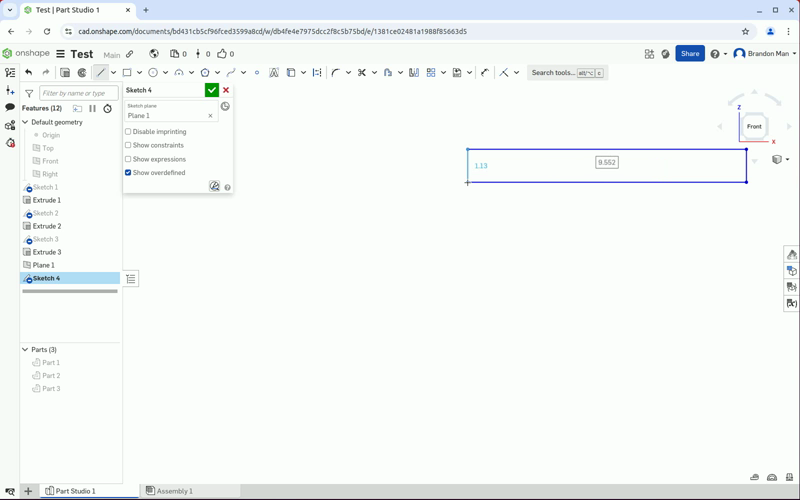
scroll(6)
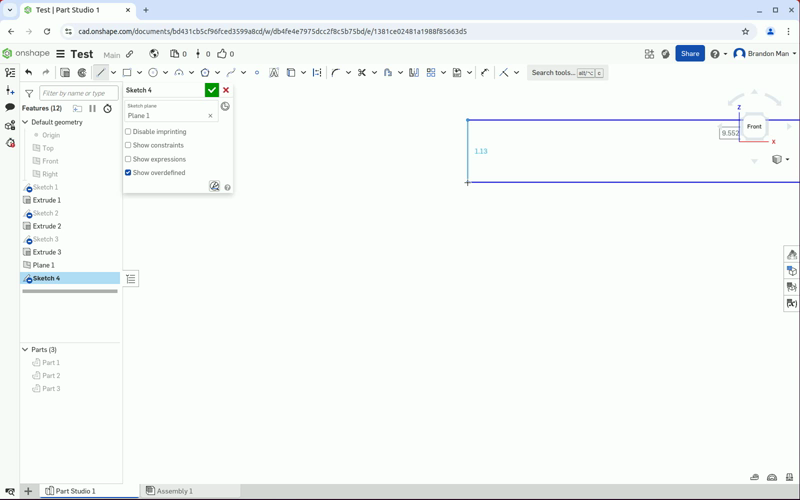
key_up(shift)
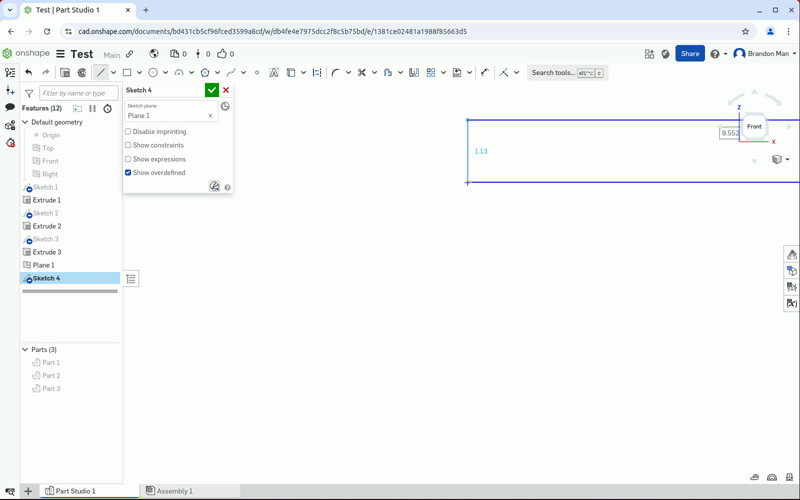
click(467, 182)
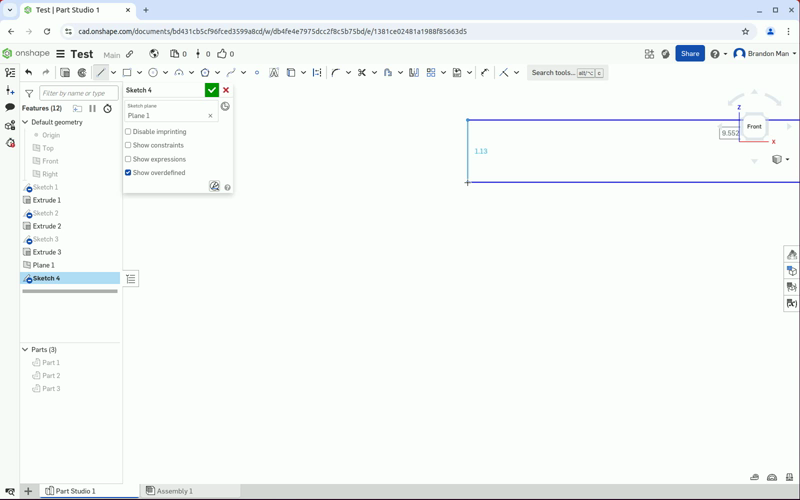
scroll(-6)
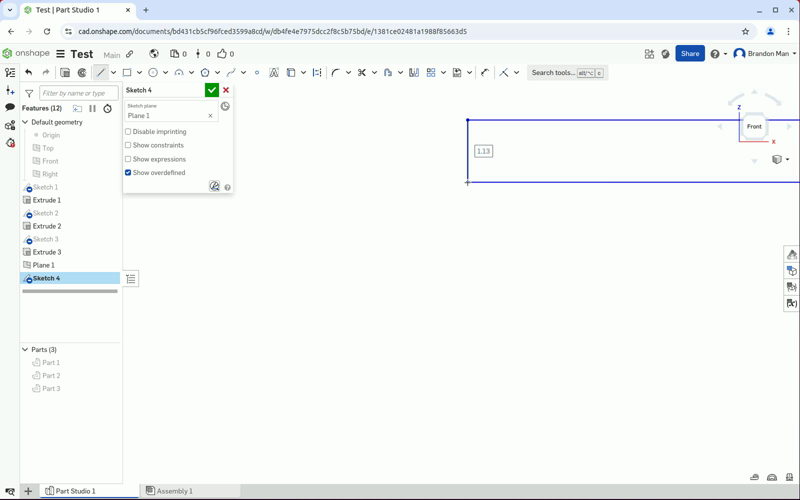
scroll(-6)
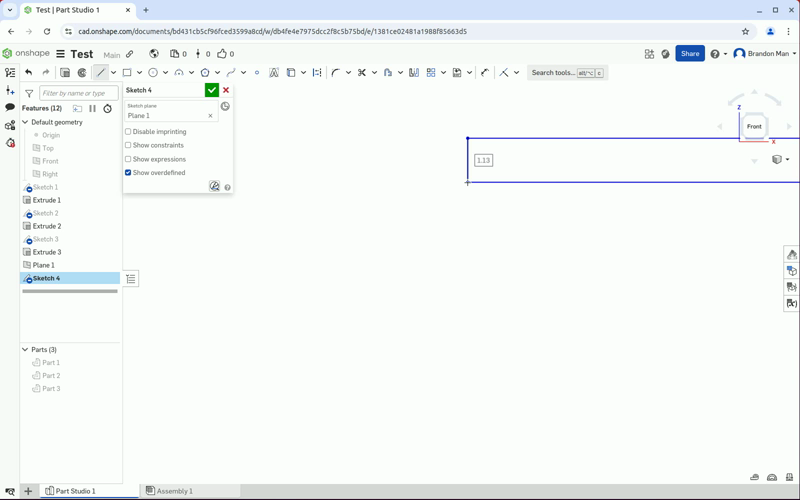
scroll(-6)
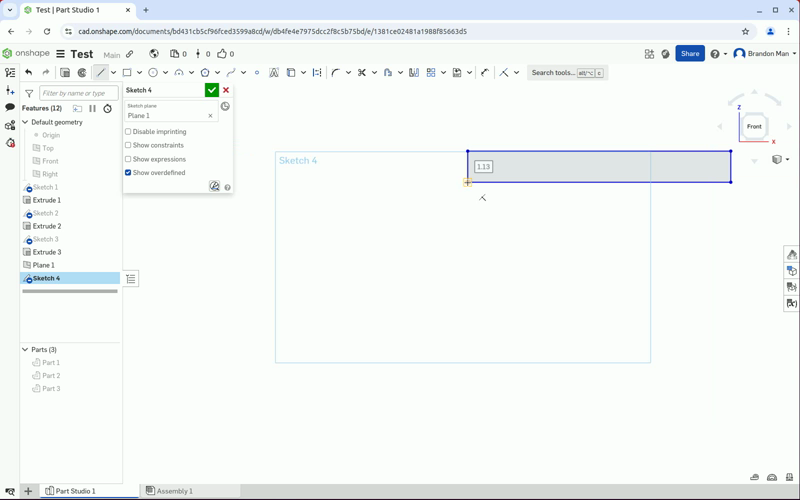
scroll(-6)
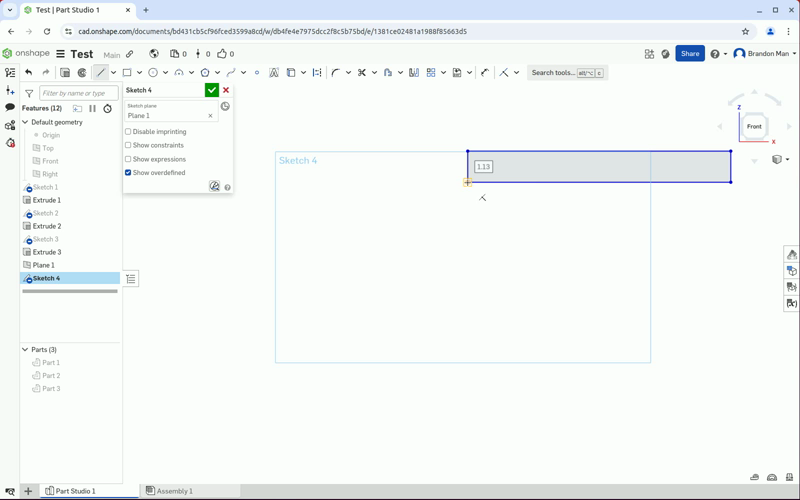
scroll(-6)
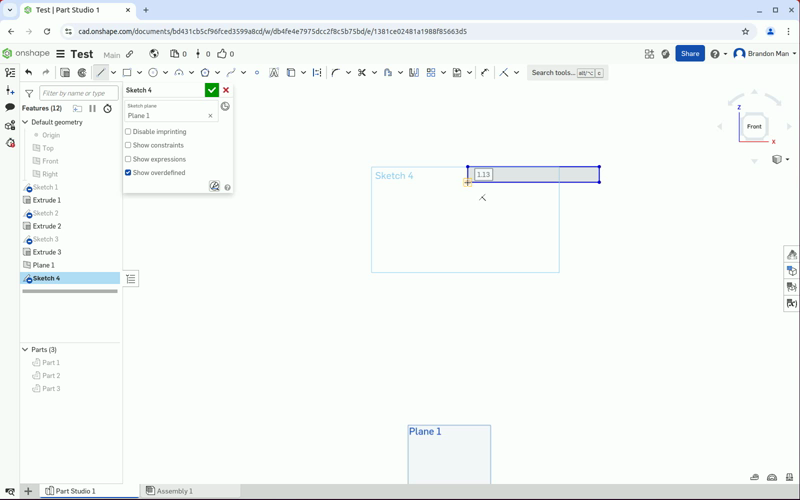
scroll(-6)
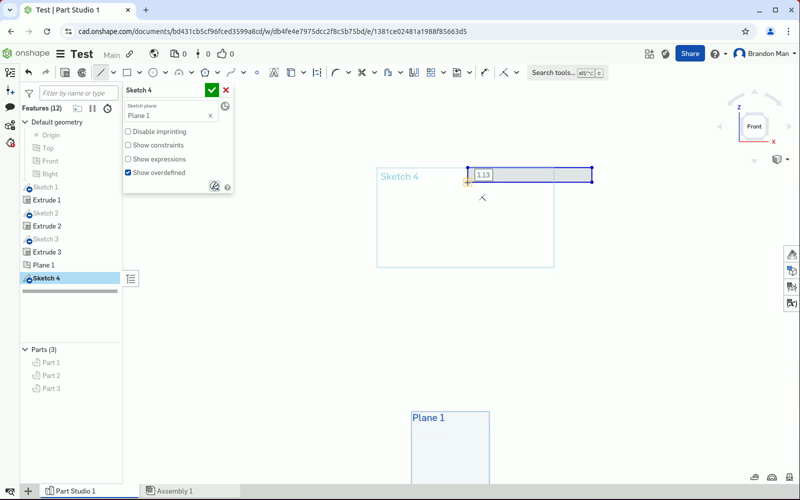
scroll(-6)
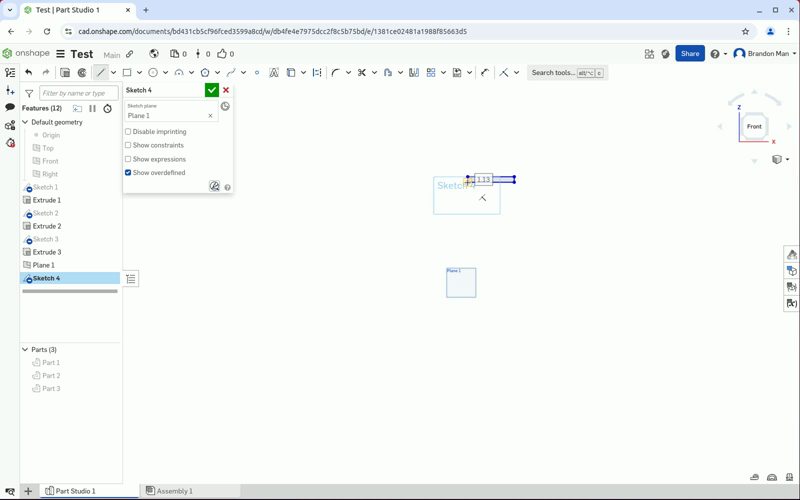
key(esc)
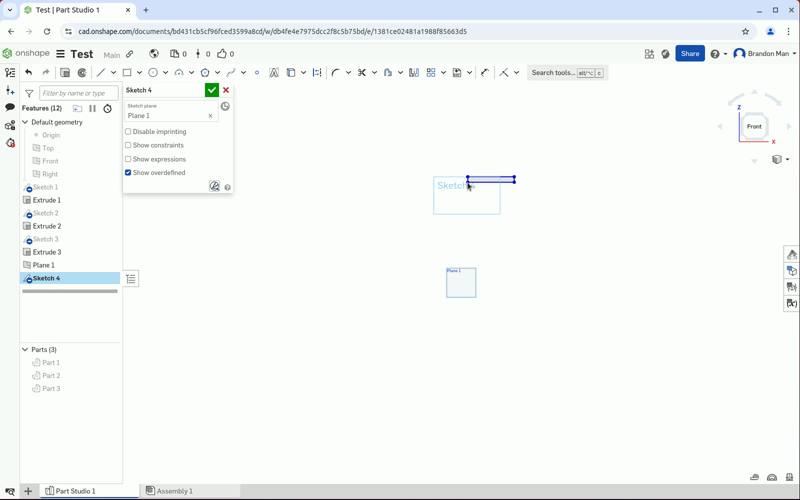
mouse_move(497, 180)
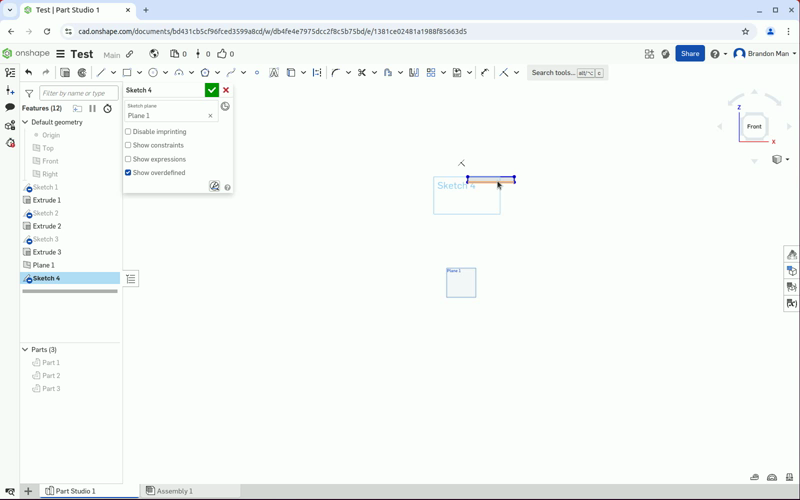
scroll(6)
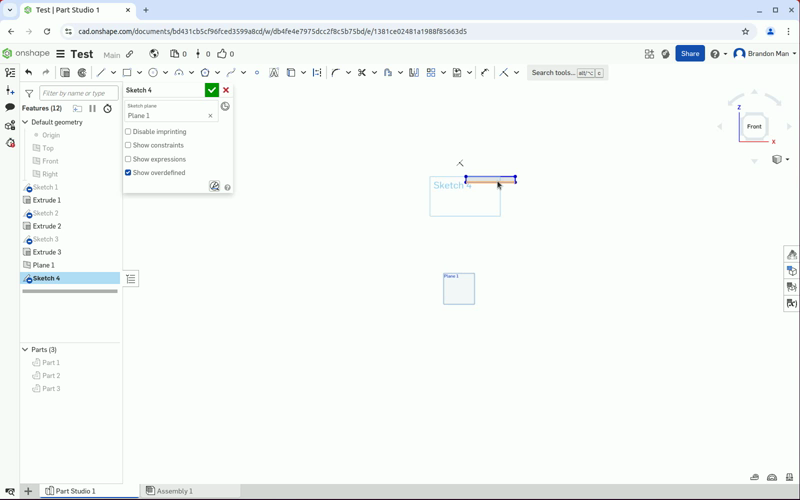
scroll(6)
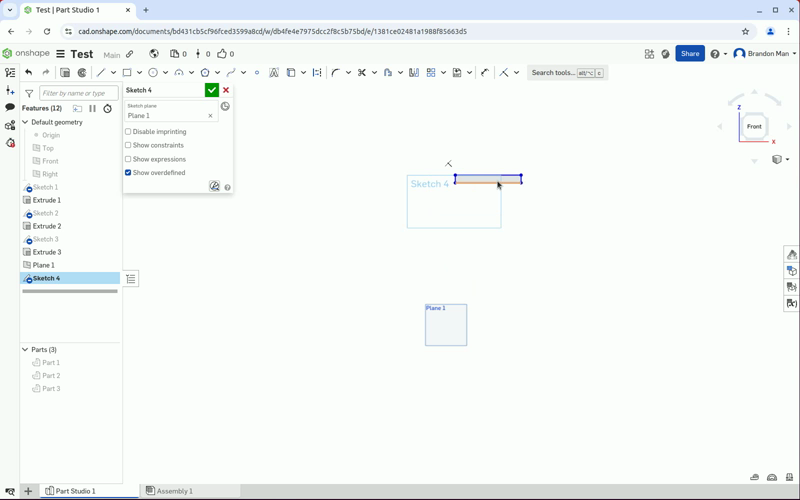
scroll(6)
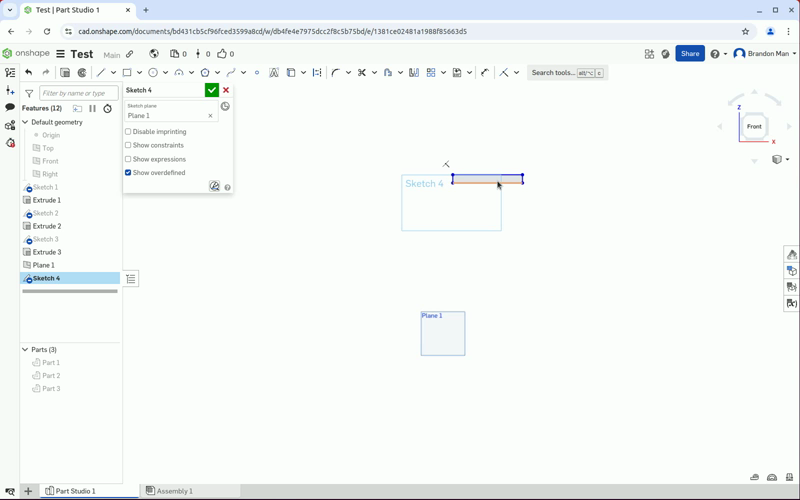
scroll(6)
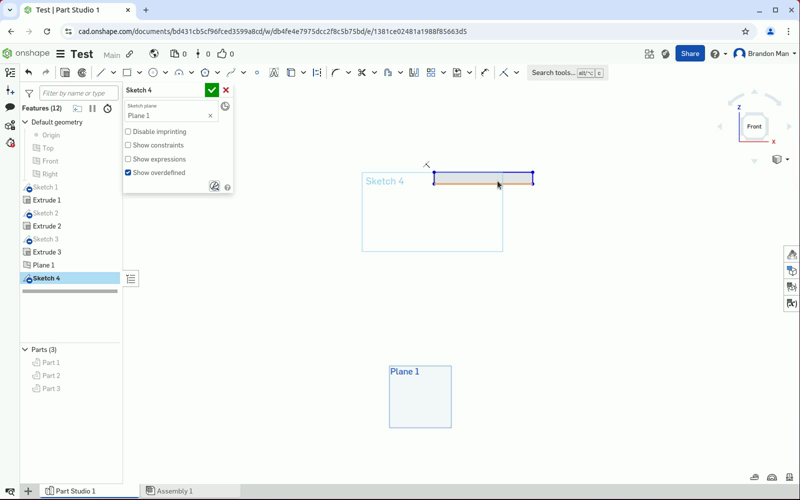
scroll(6)
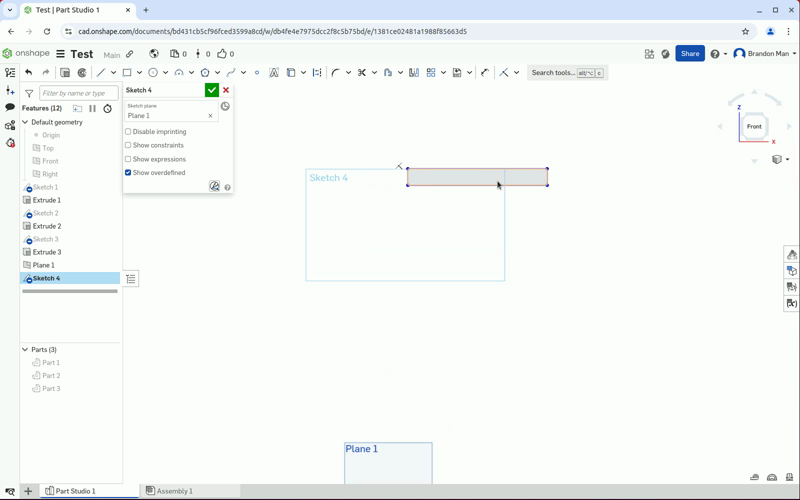
scroll(6)
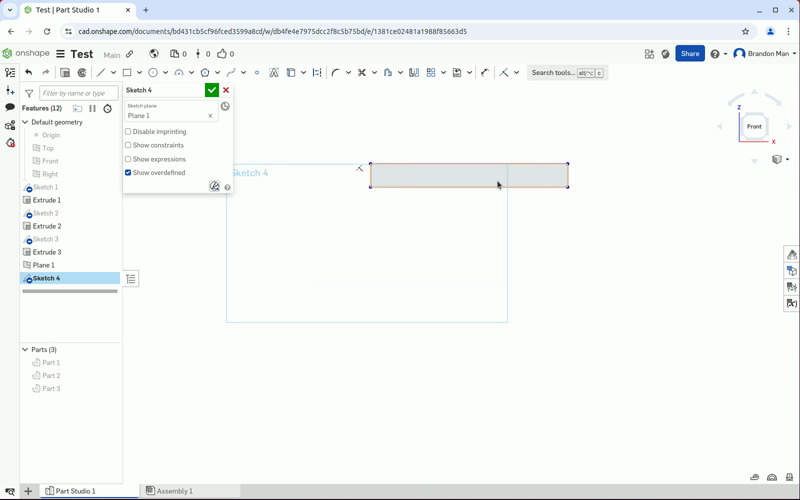
scroll(6)
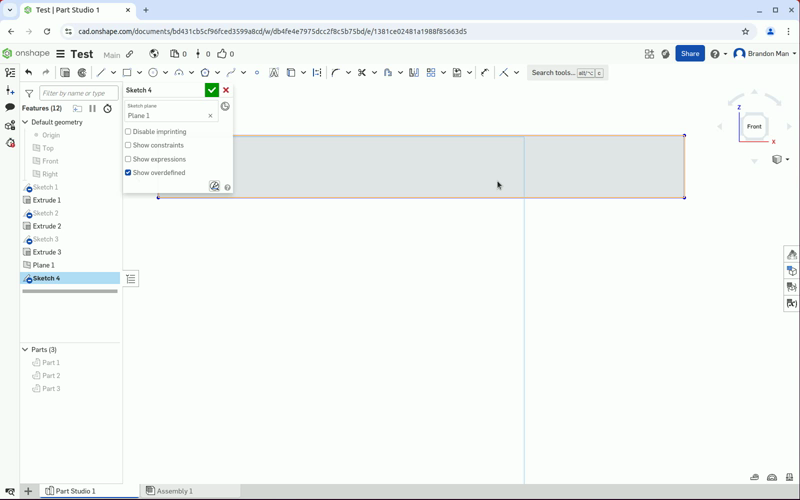
click(497, 180)
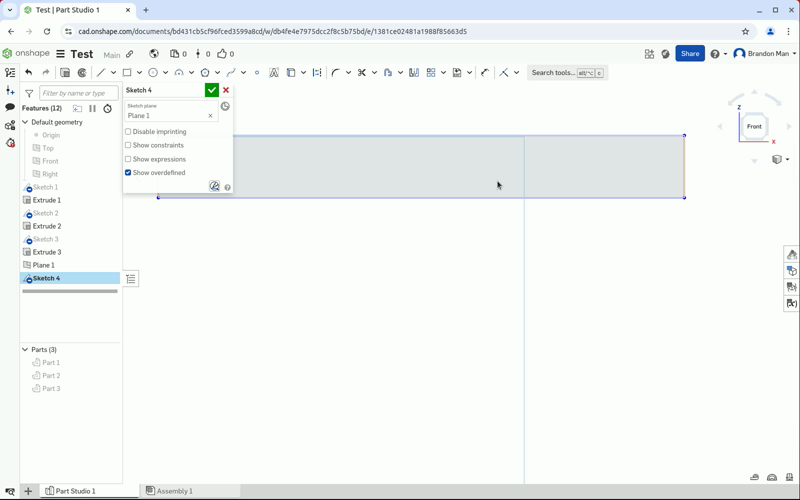
scroll(-6)
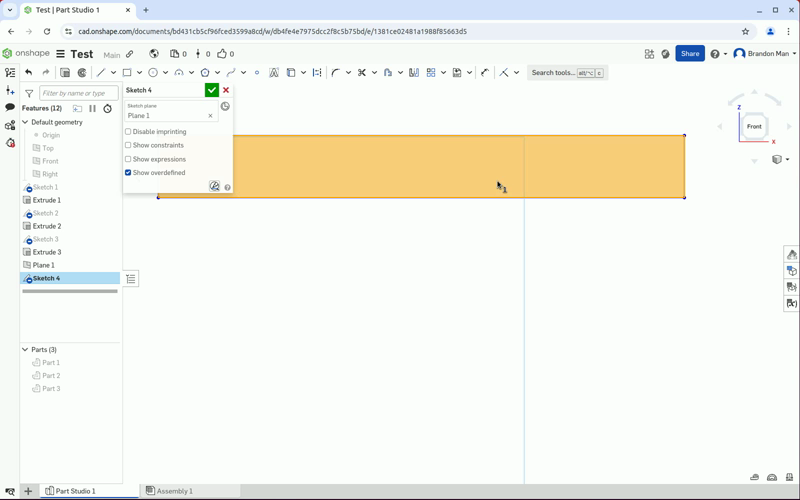
scroll(-6)
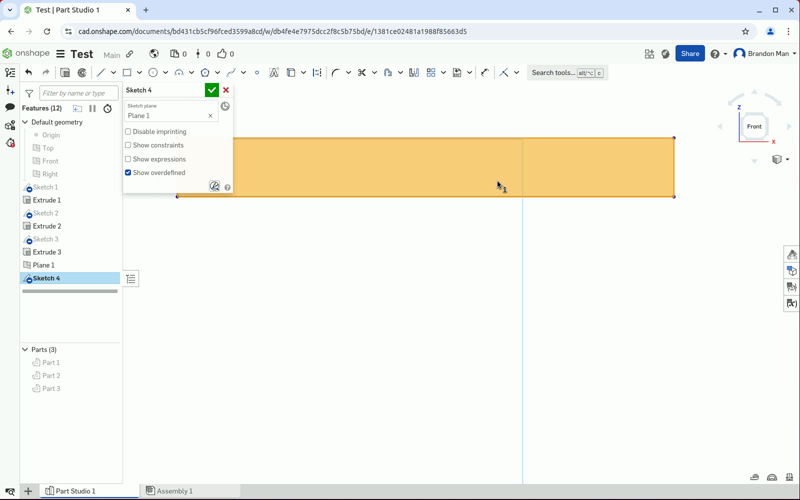
scroll(-6)
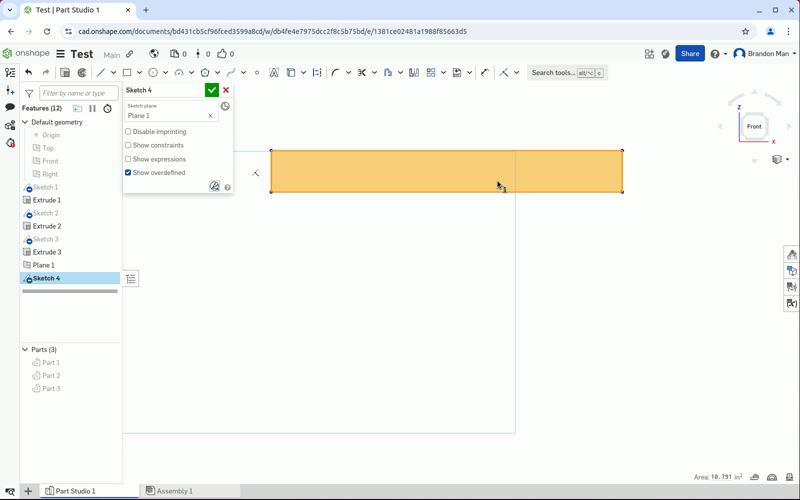
scroll(-6)
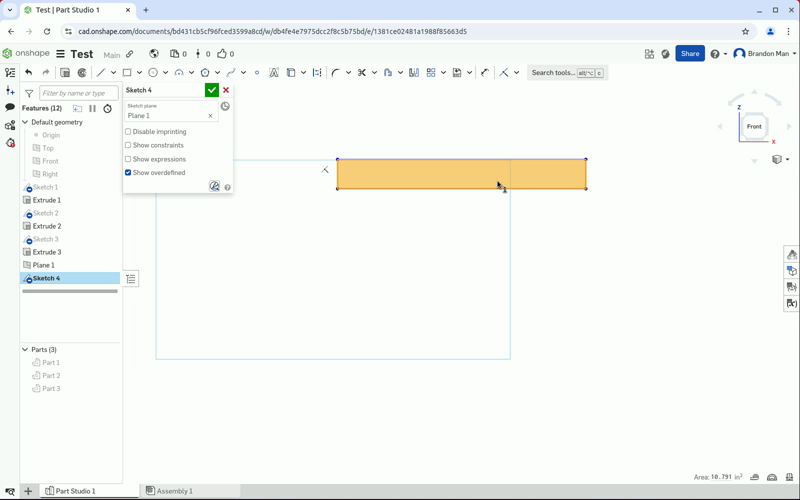
scroll(-6)
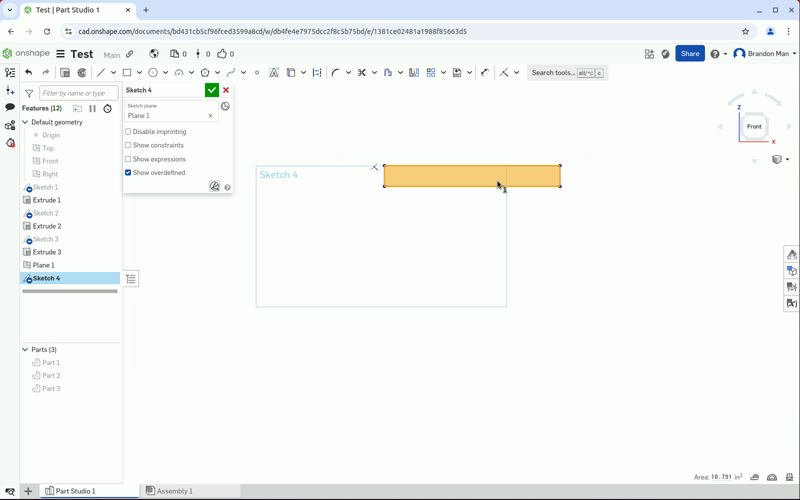
scroll(-6)
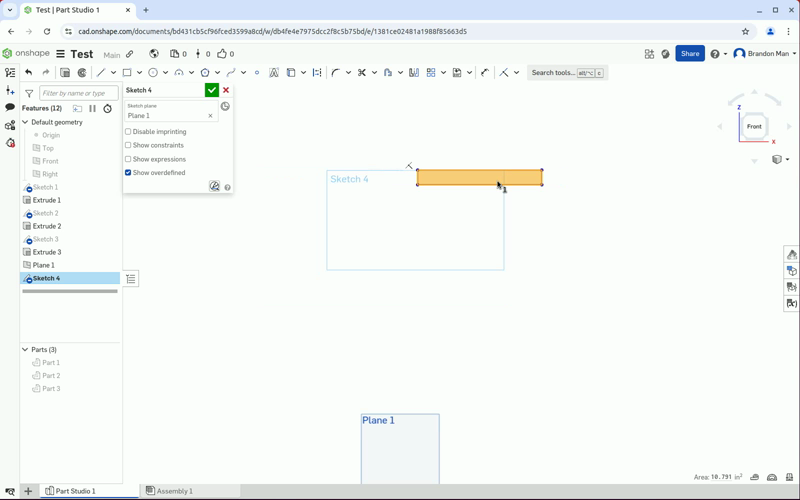
scroll(-6)
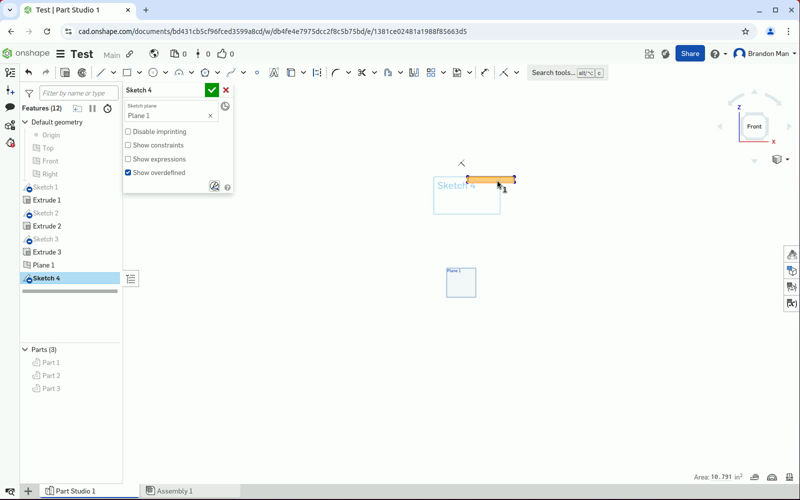
mouse_move(73, 352)
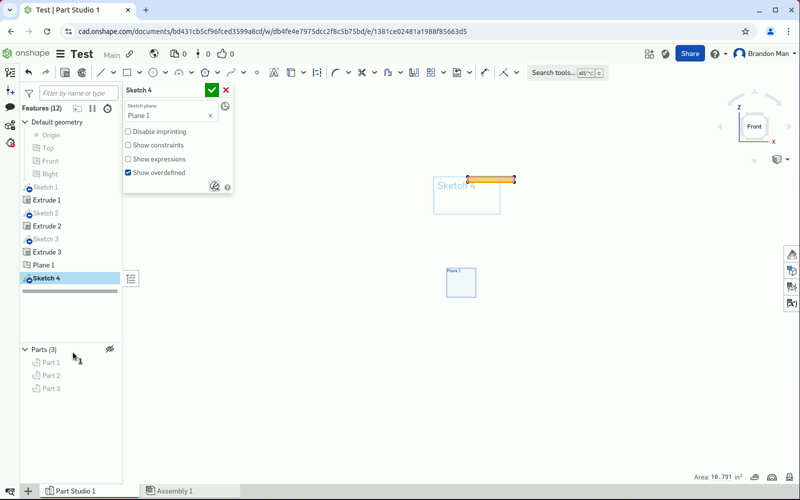
key(shift+y)
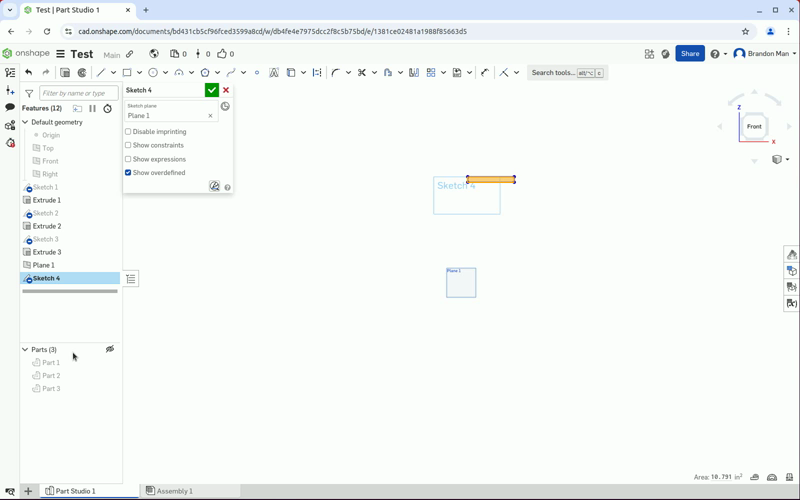
key(shift+e)
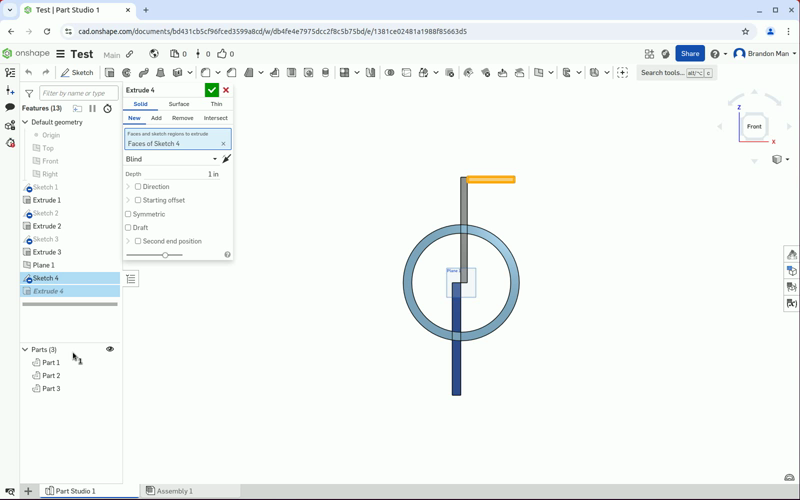
mouse_move(143, 106)
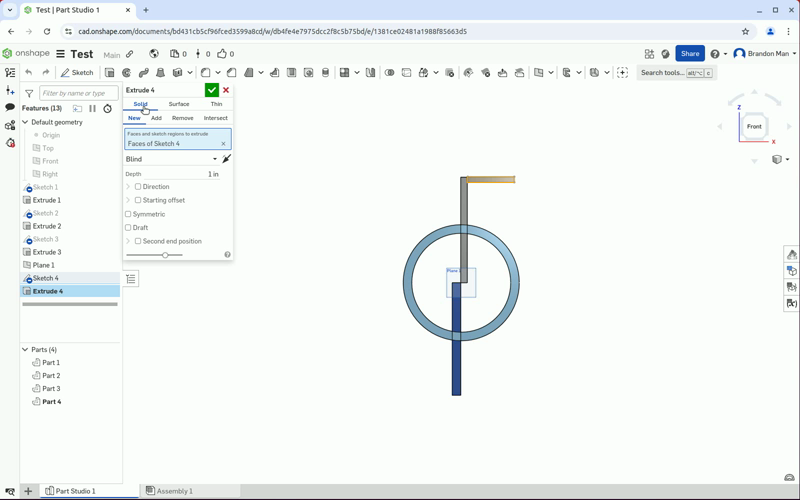
click(143, 106)
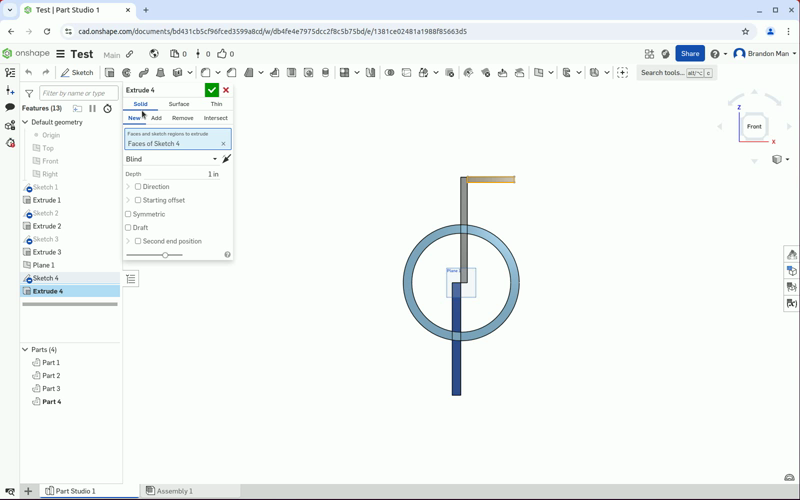
mouse_move(137, 120)
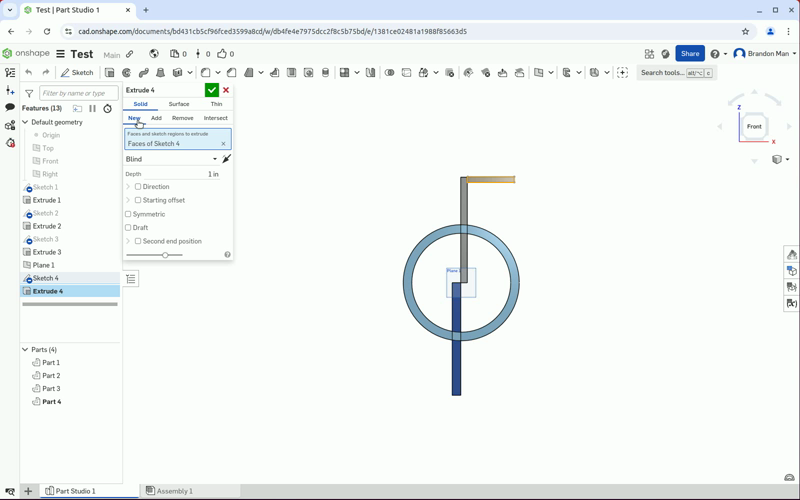
click(137, 120)
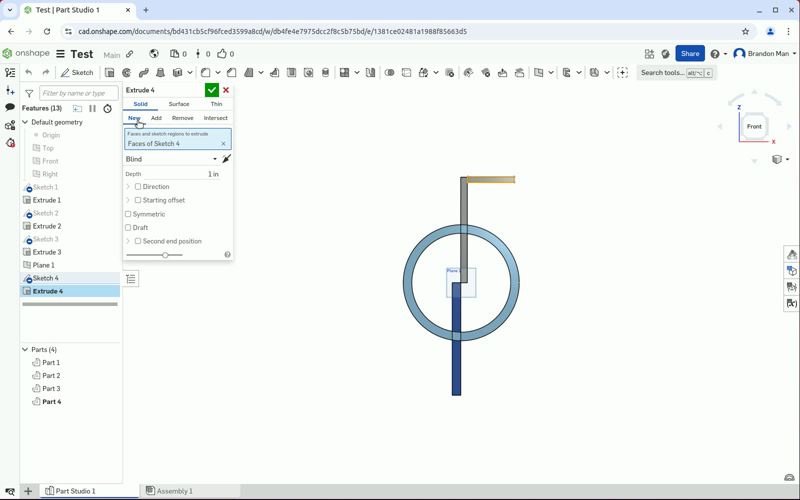
key(tab, 4)
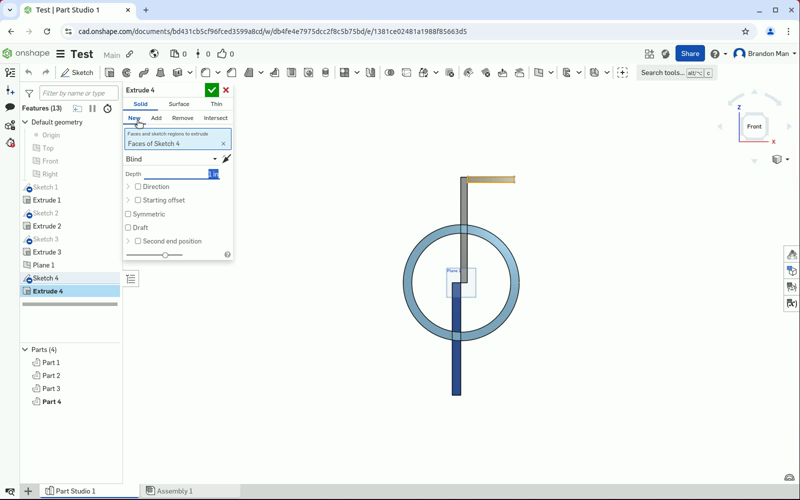
text(5.777)
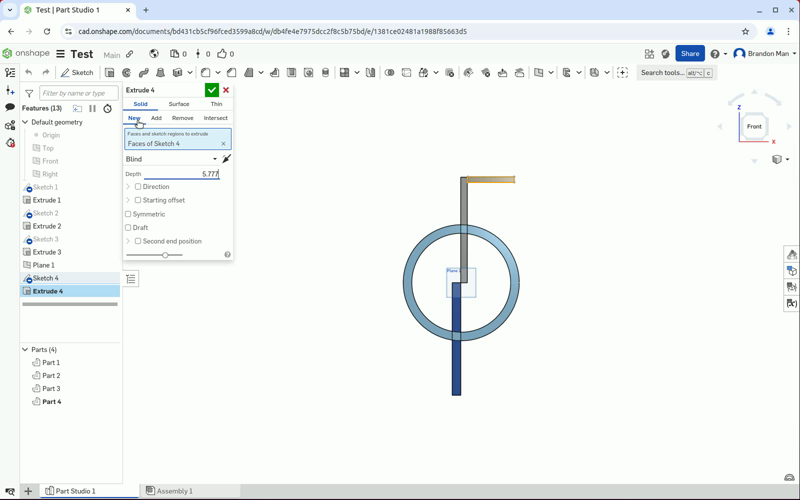
key(enter)
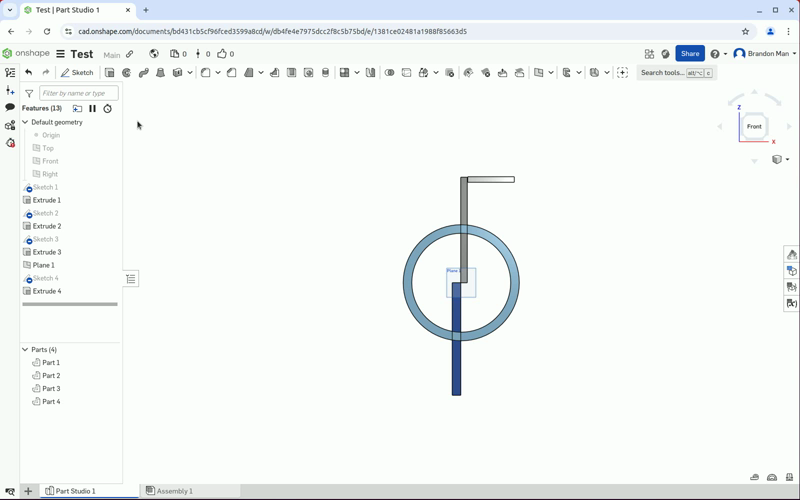
key(shift+h)
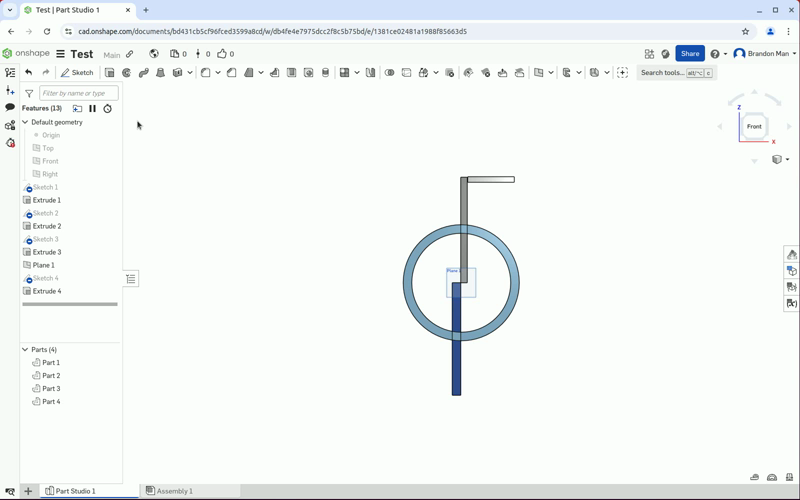
key(shift+h)
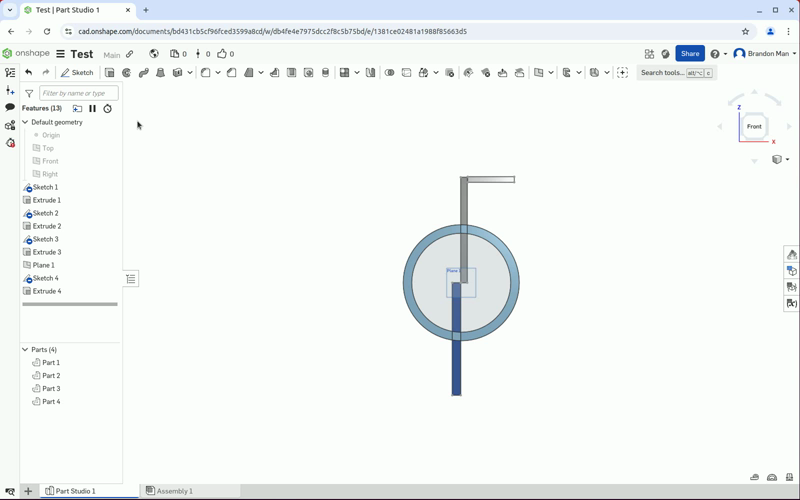
key(shift+7)
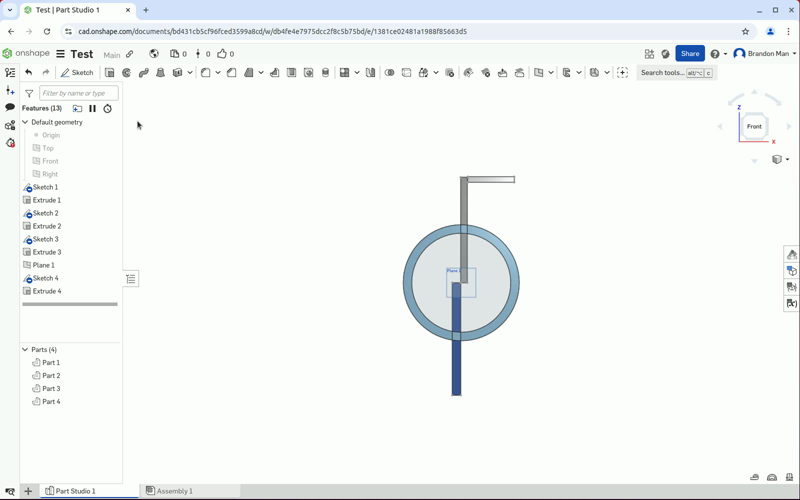
key(left, 2)
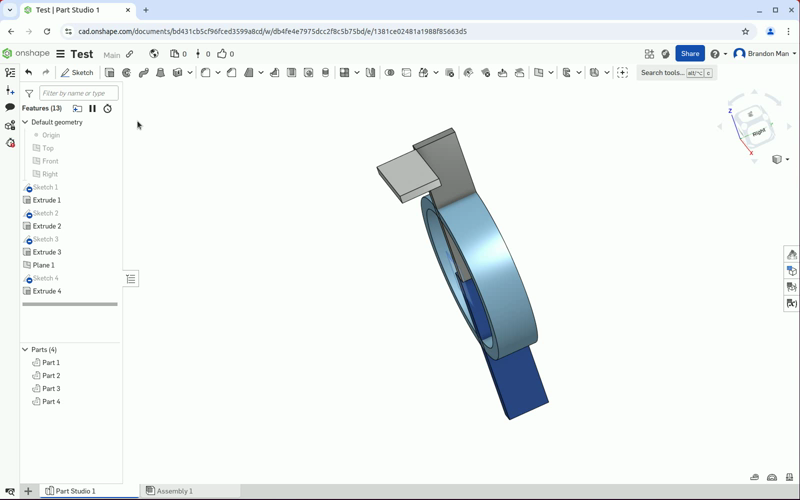
key(down, 2)
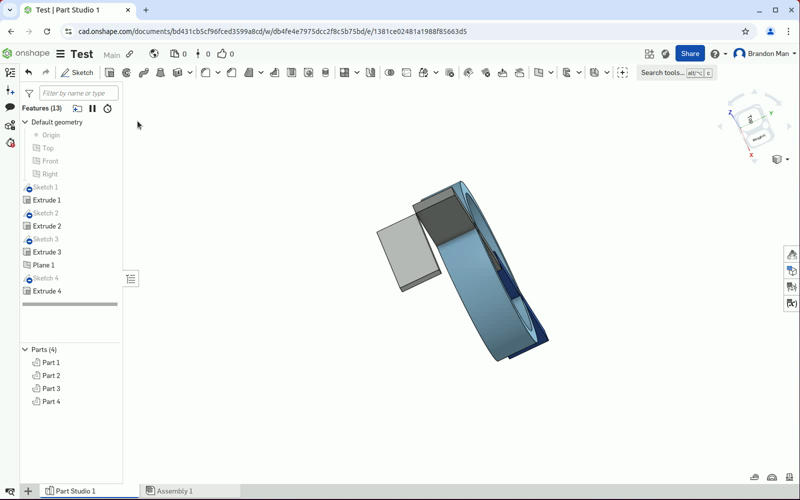
key(up, 2)
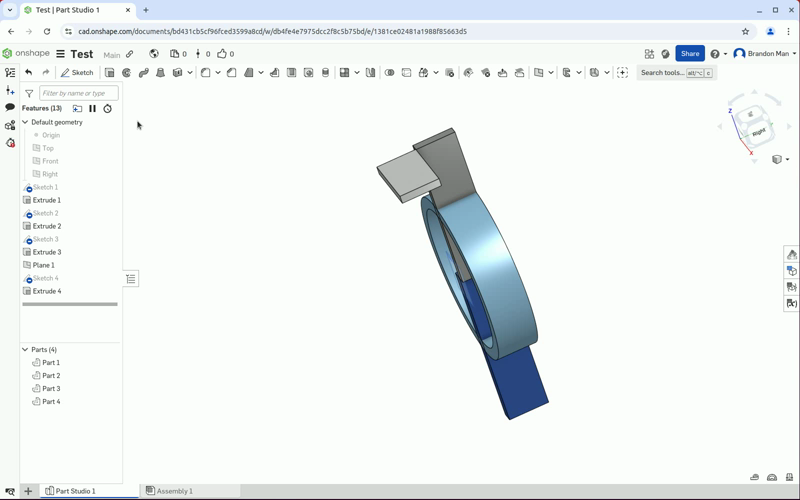
key(right, 2)
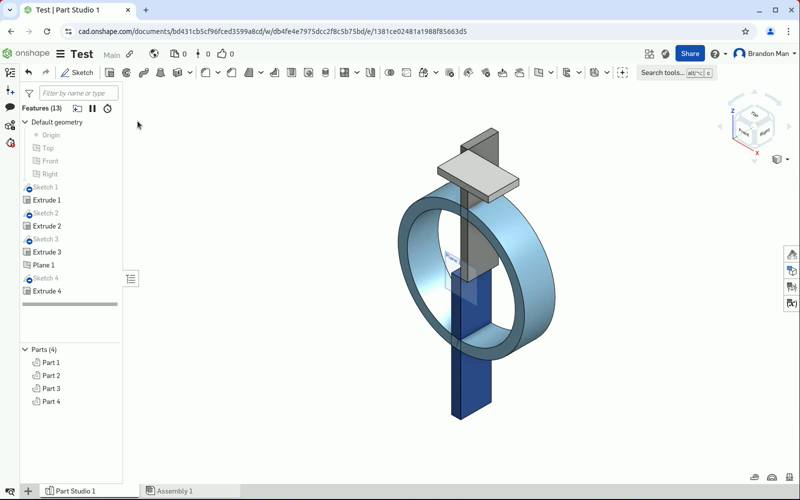
mouse_move(73, 189)
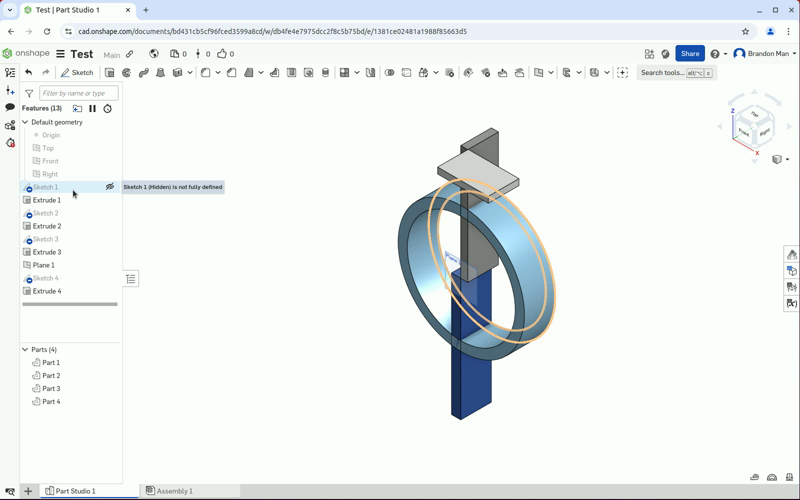
click(73, 189)